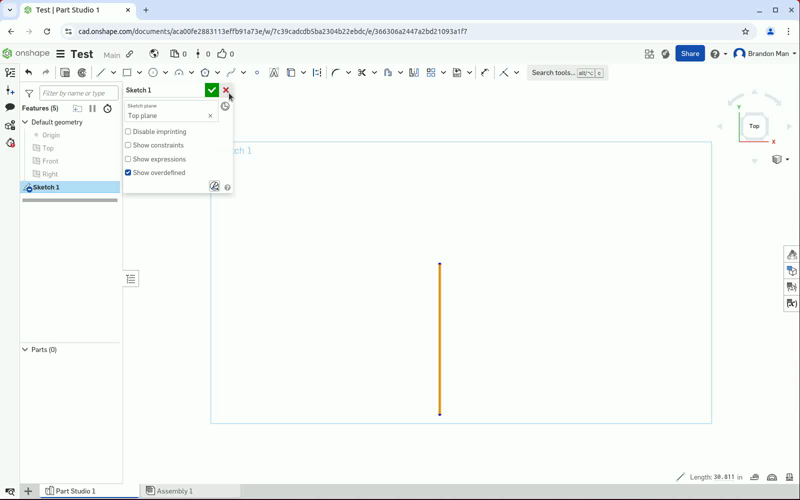
key(shift+h)
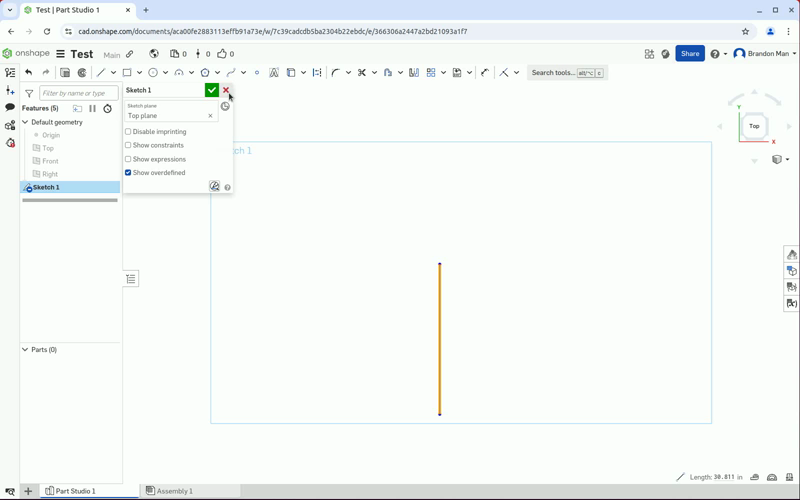
key(shift+s)
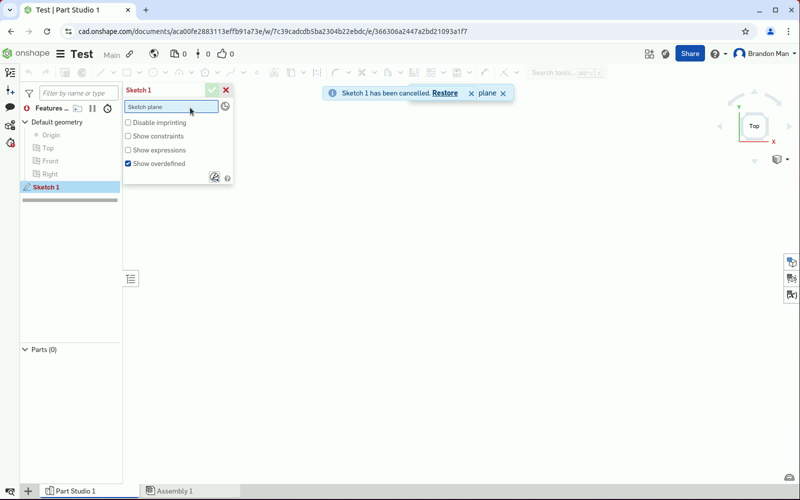
mouse_move(73, 150)
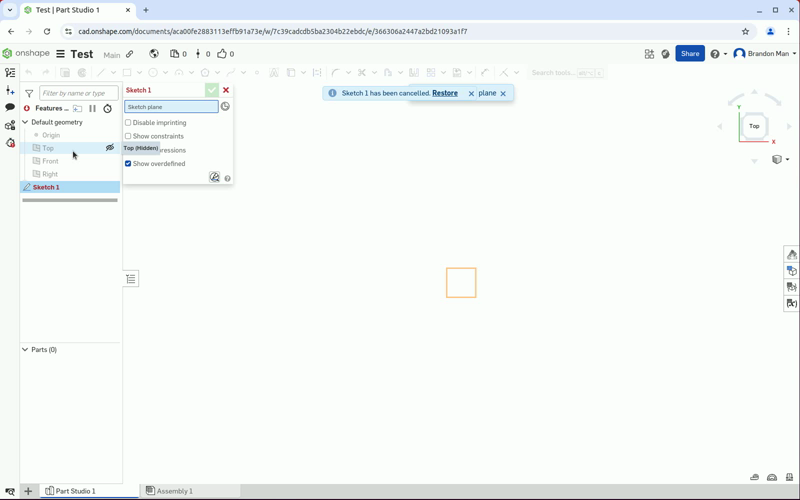
click(73, 150)
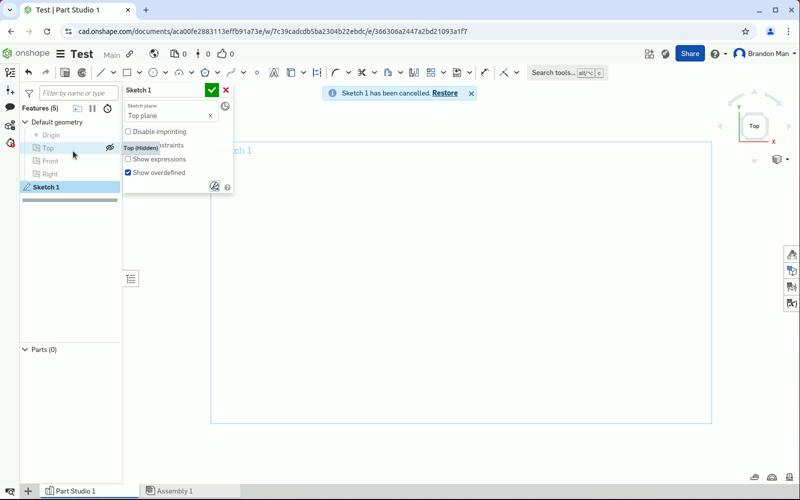
mouse_move(73, 352)
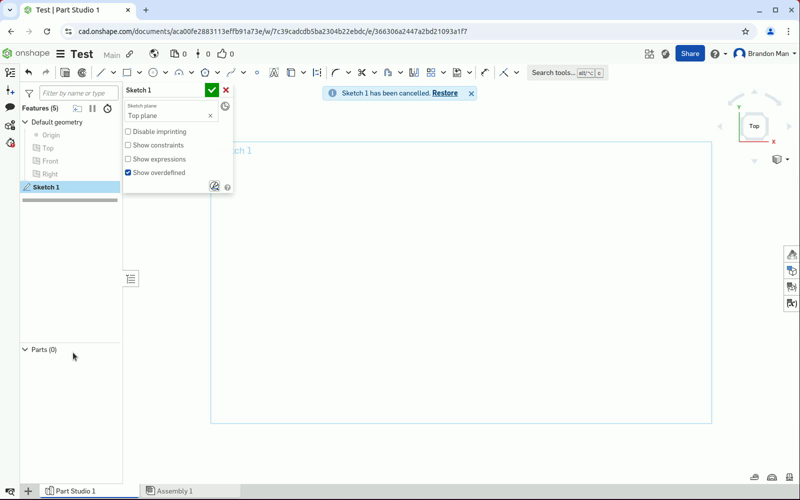
key(y)
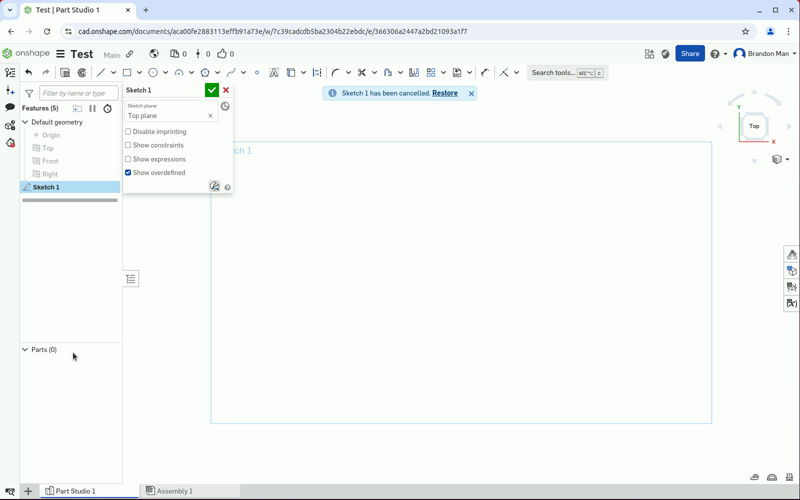
key(l)
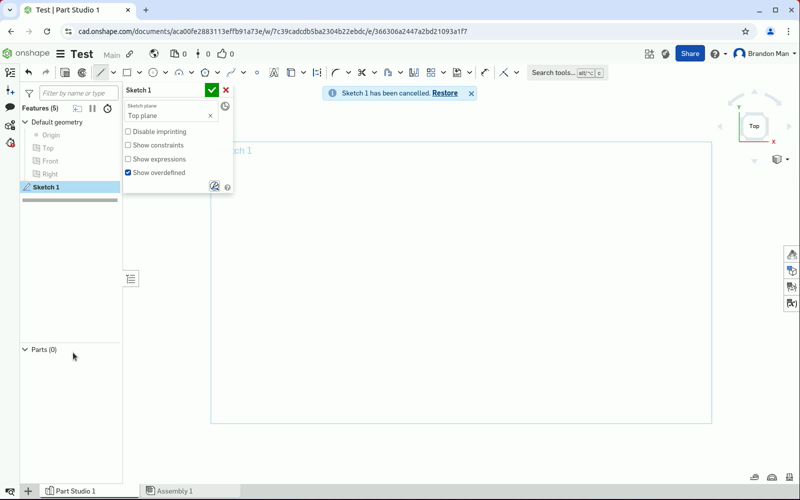
key_down(shift)
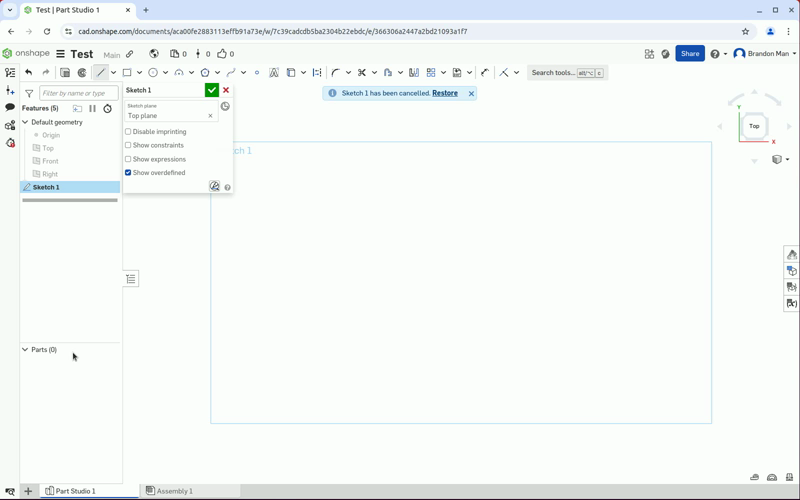
mouse_move(386, 341)
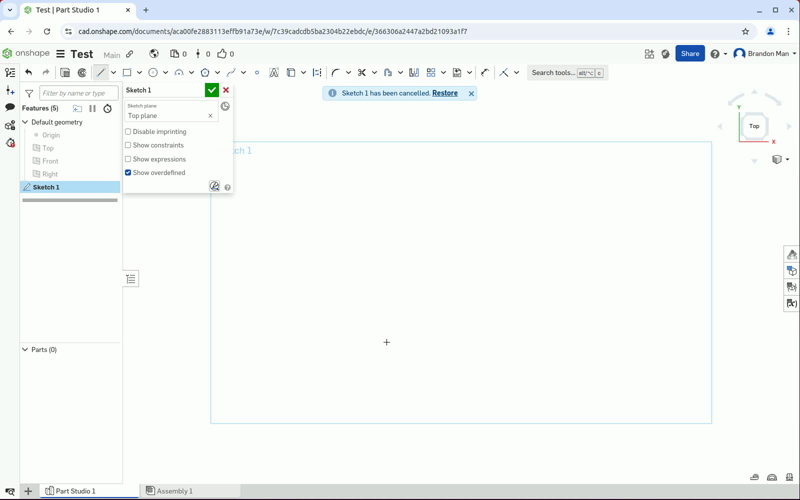
click(386, 341)
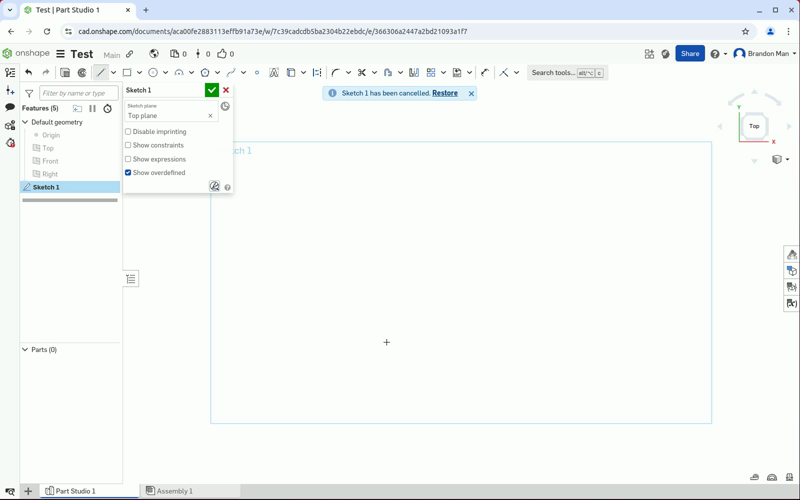
key_up(shift)
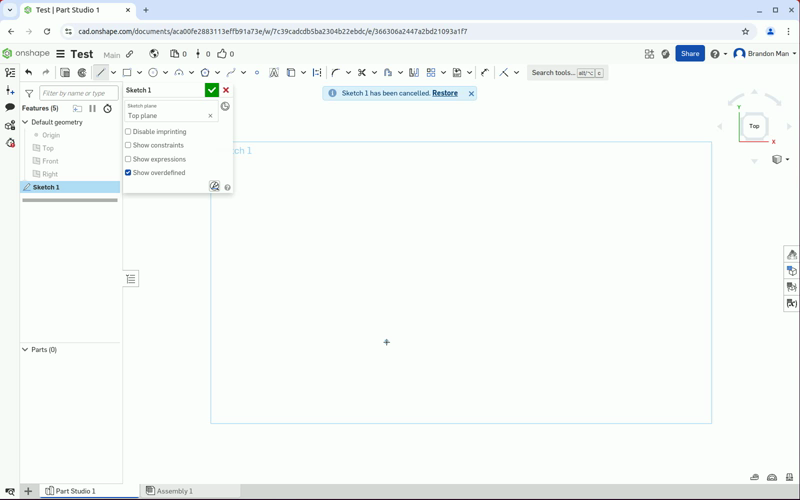
key_down(shift)
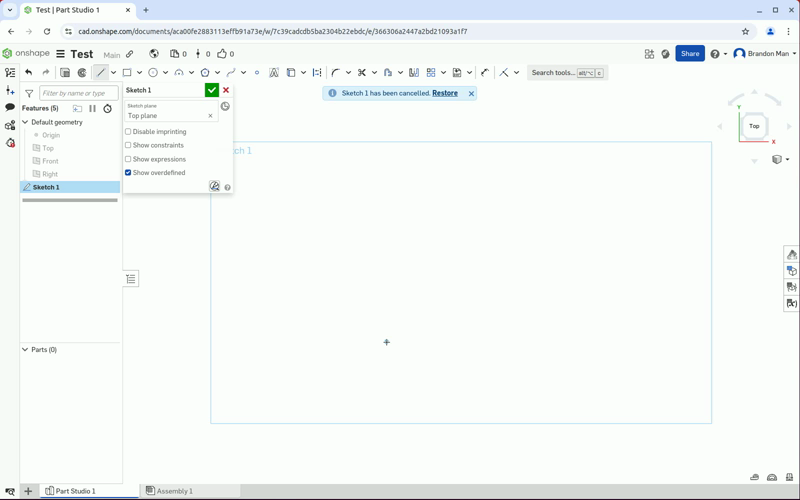
mouse_move(530, 341)
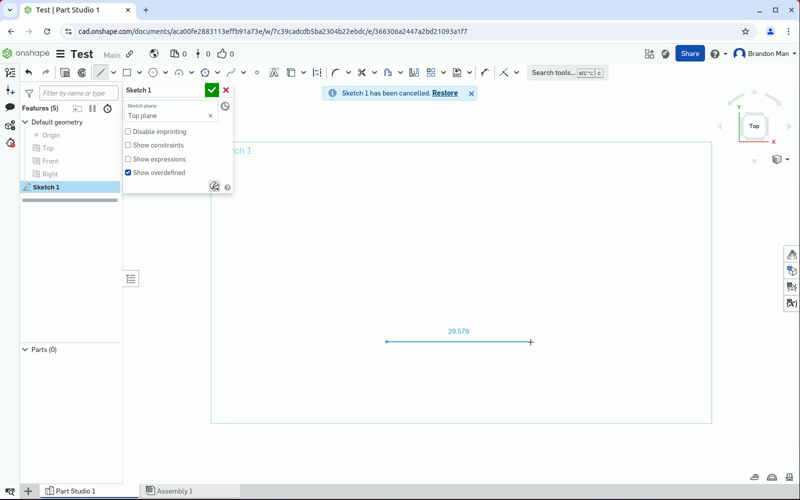
click(530, 341)
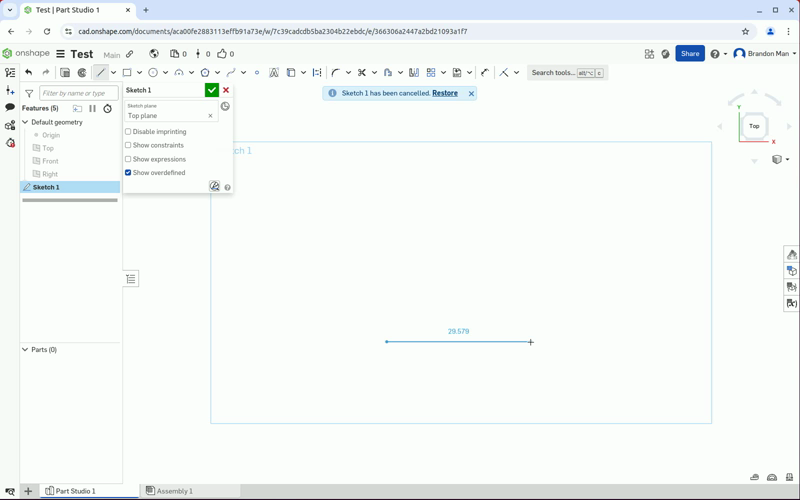
key_up(shift)
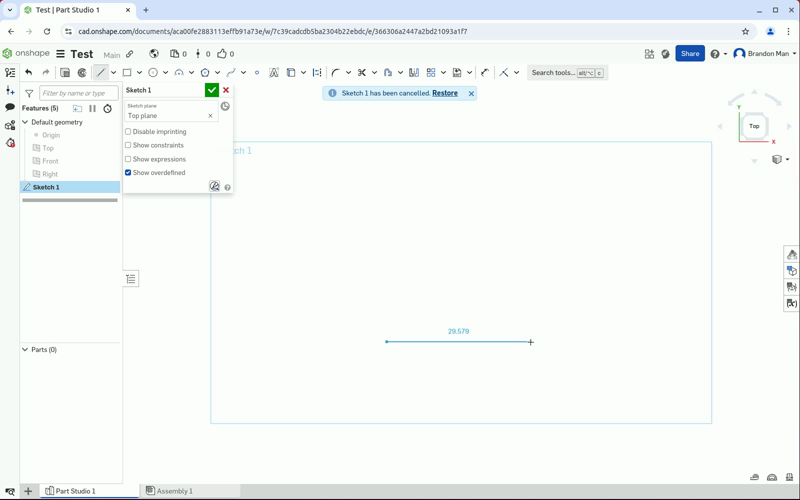
key_down(shift)
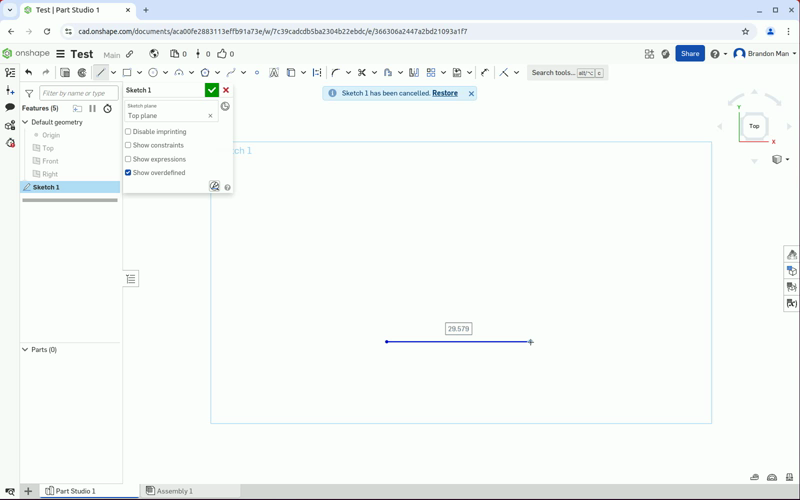
mouse_move(530, 203)
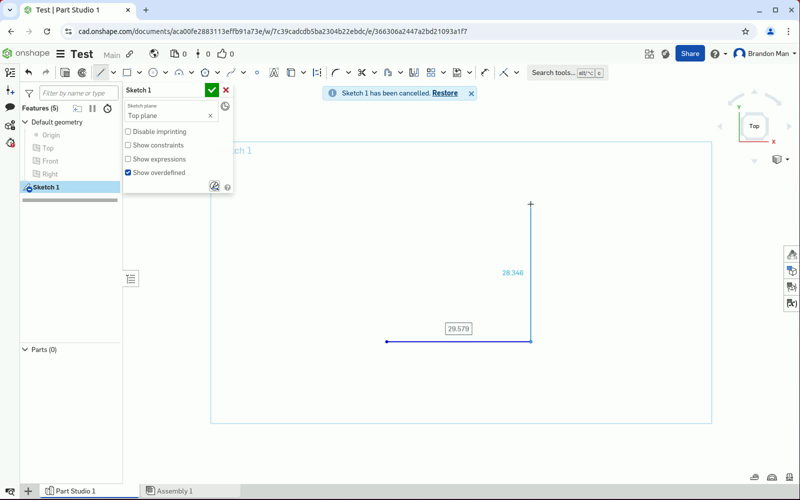
click(530, 203)
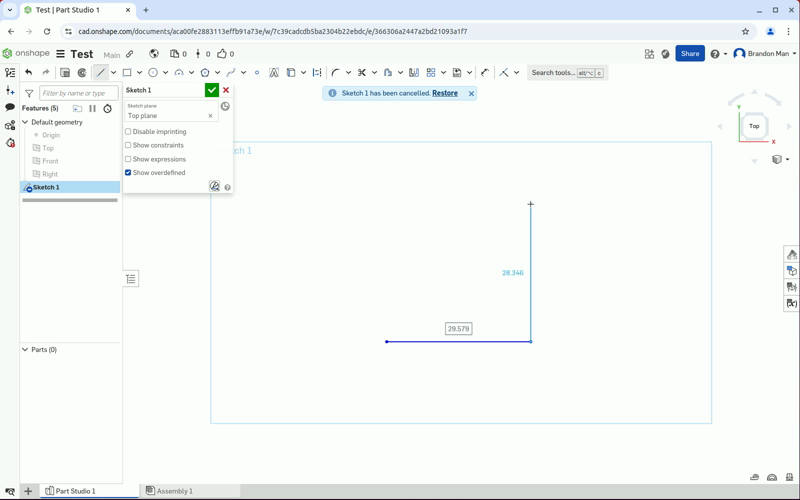
key_up(shift)
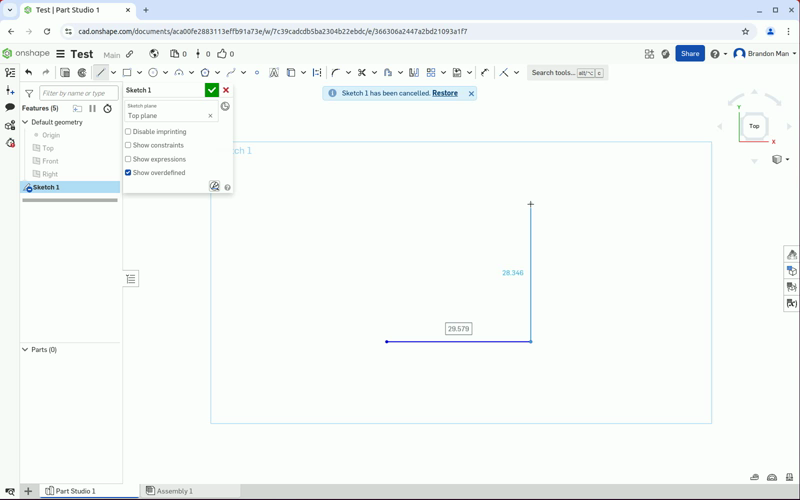
key_down(shift)
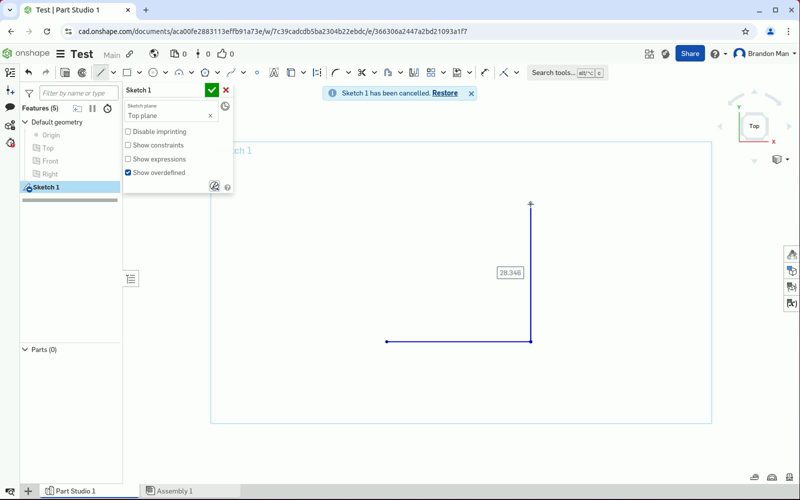
mouse_move(386, 203)
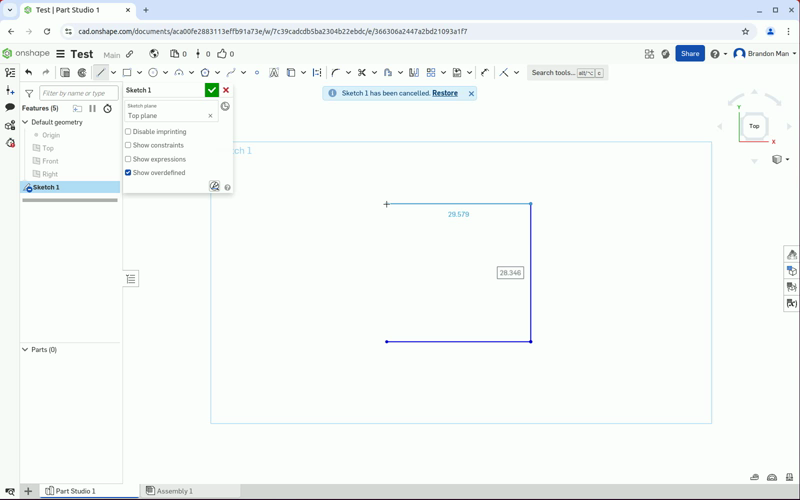
click(386, 203)
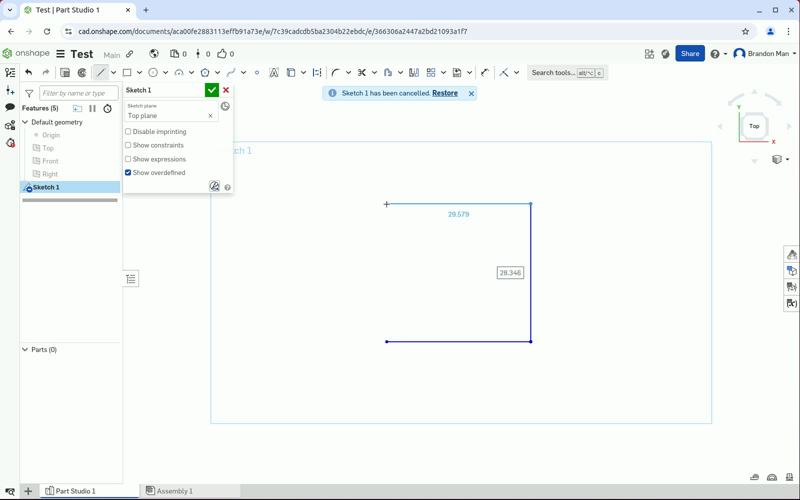
key_up(shift)
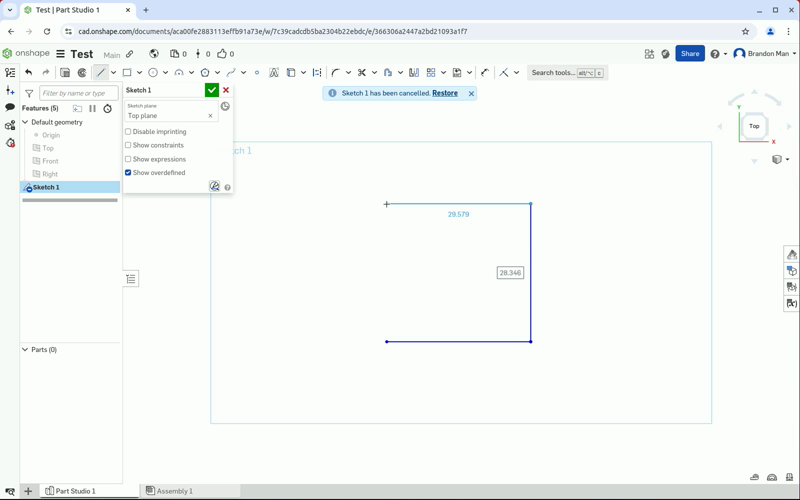
key_down(shift)
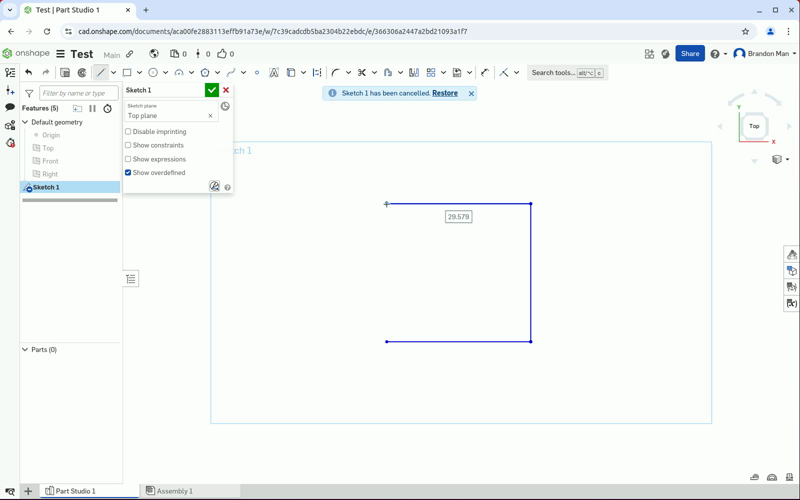
mouse_move(386, 341)
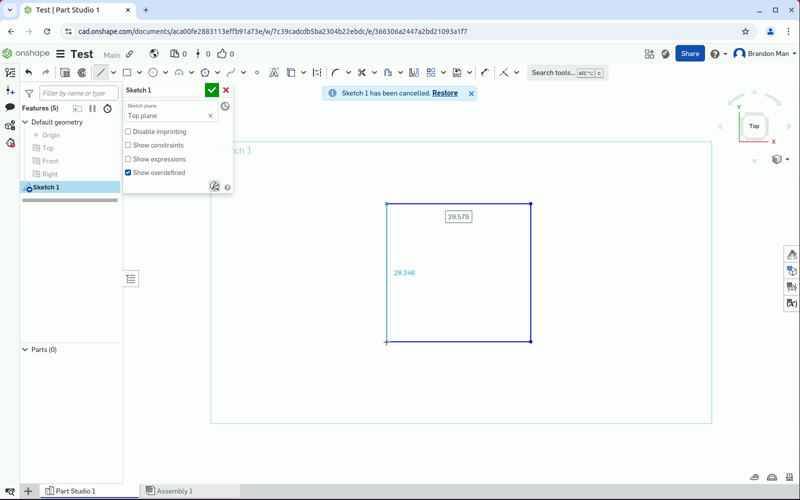
key_up(shift)
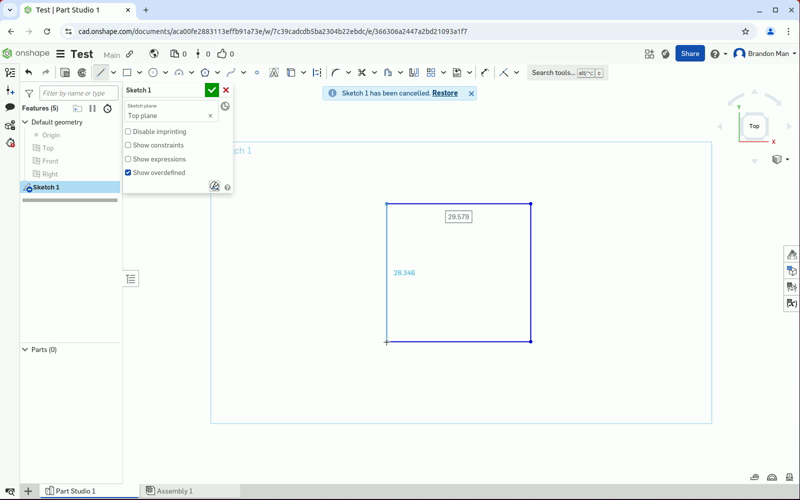
click(386, 341)
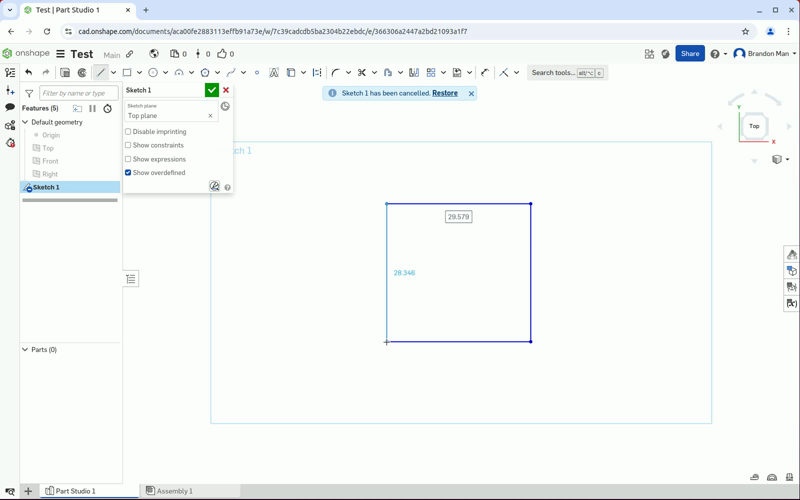
key(esc)
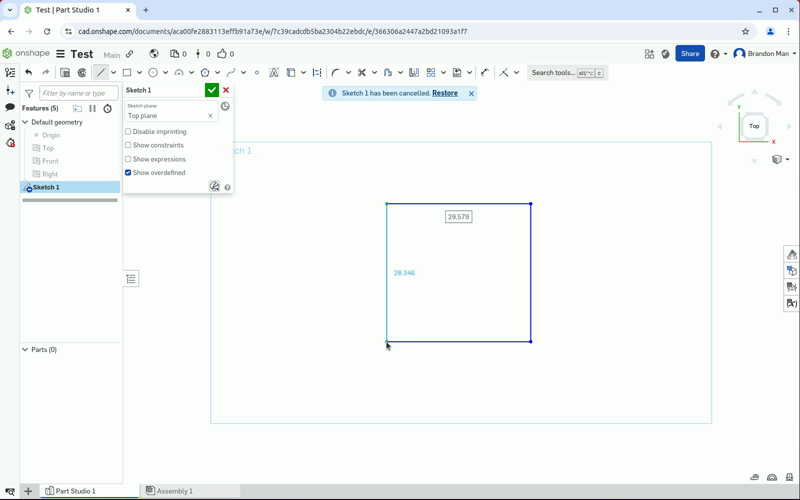
mouse_move(426, 286)
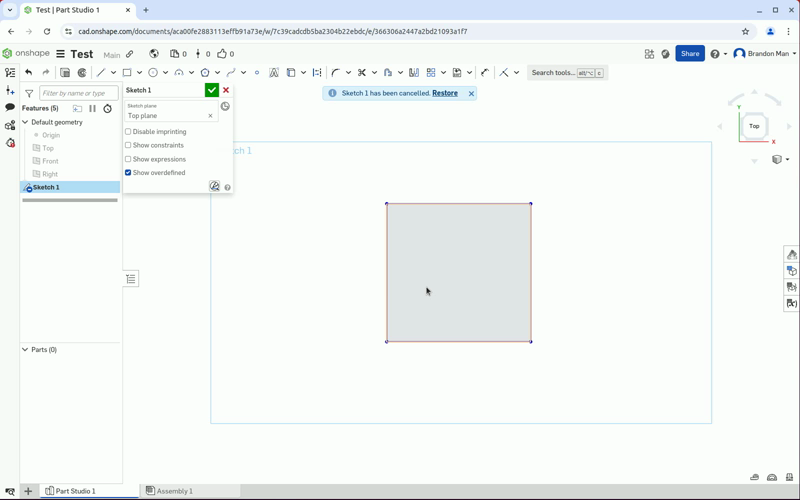
click(426, 286)
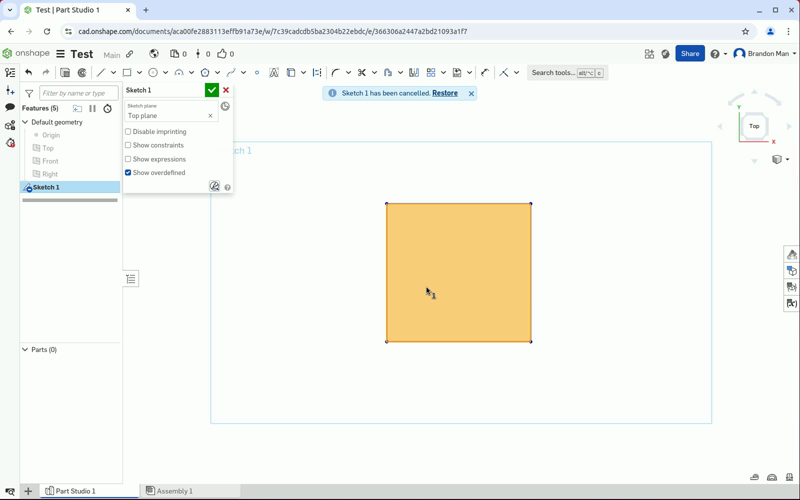
mouse_move(73, 352)
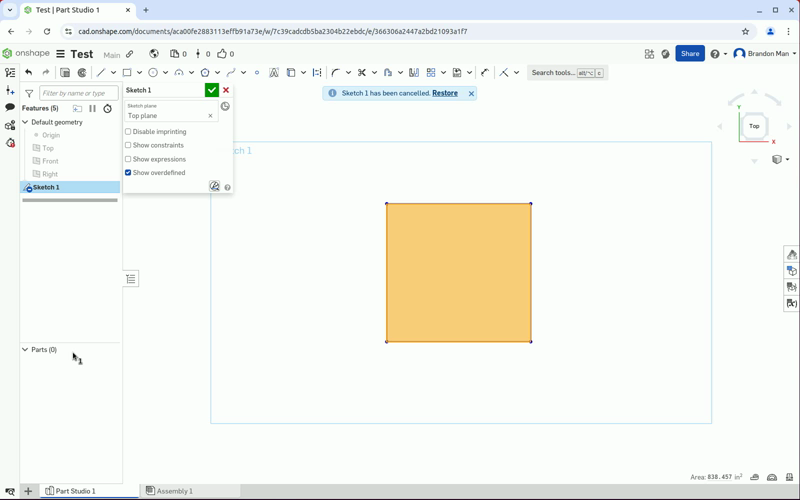
key(shift+y)
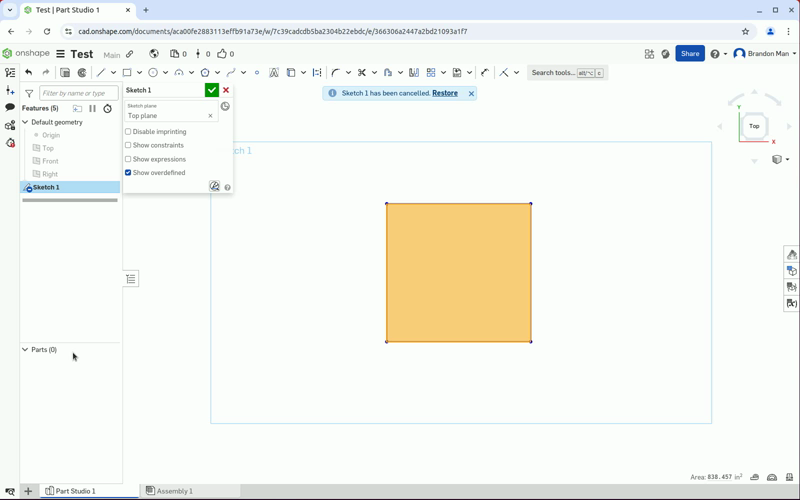
key(shift+e)
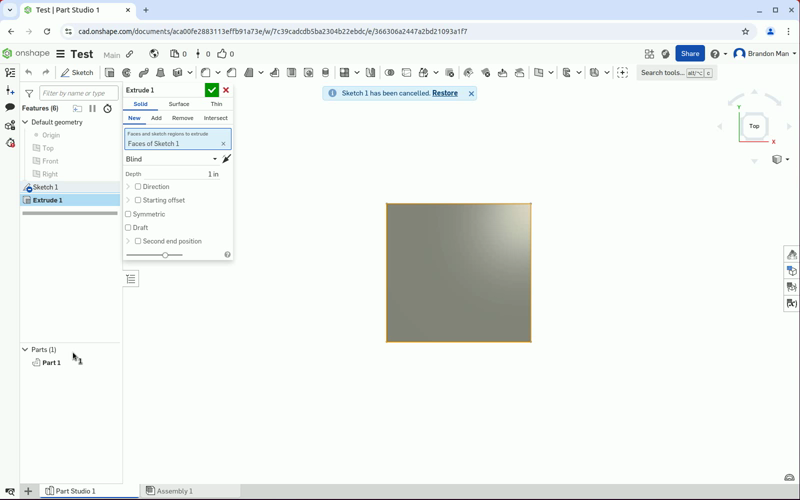
mouse_move(143, 106)
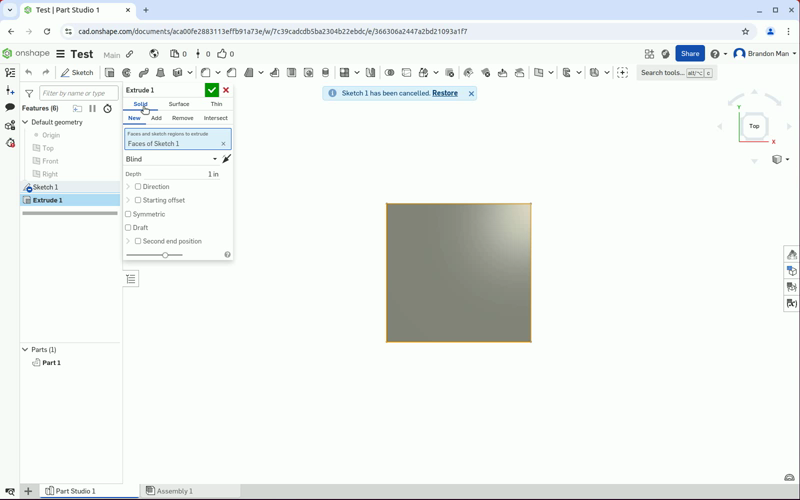
click(143, 106)
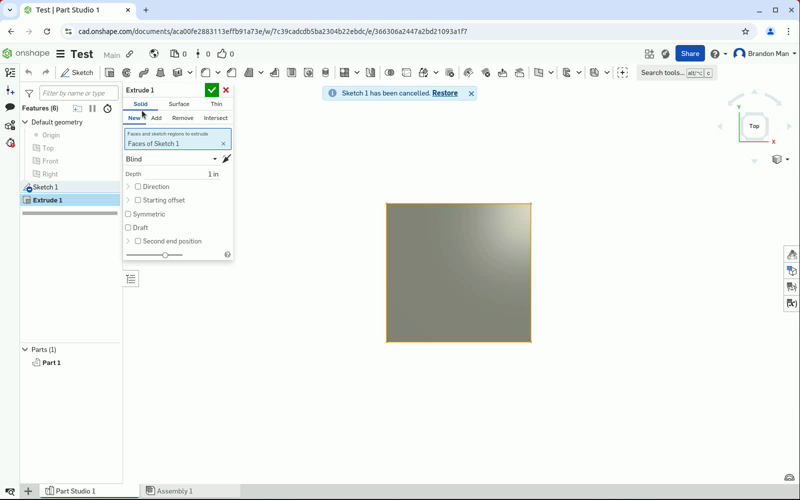
mouse_move(137, 120)
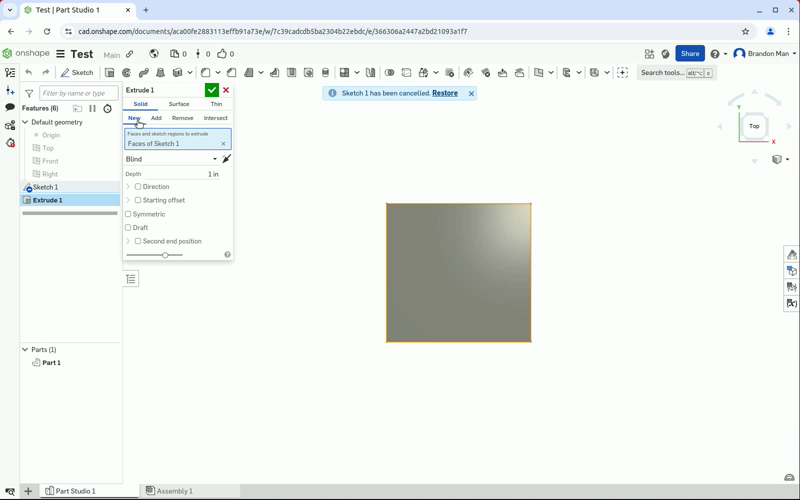
click(137, 120)
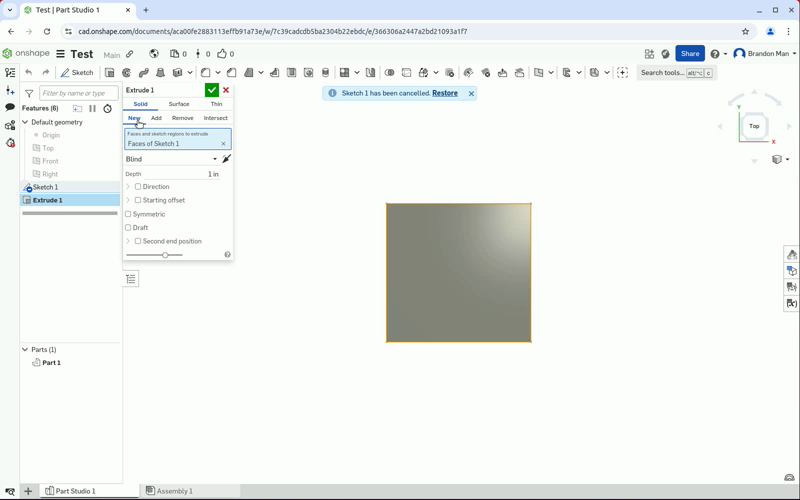
key(tab, 4)
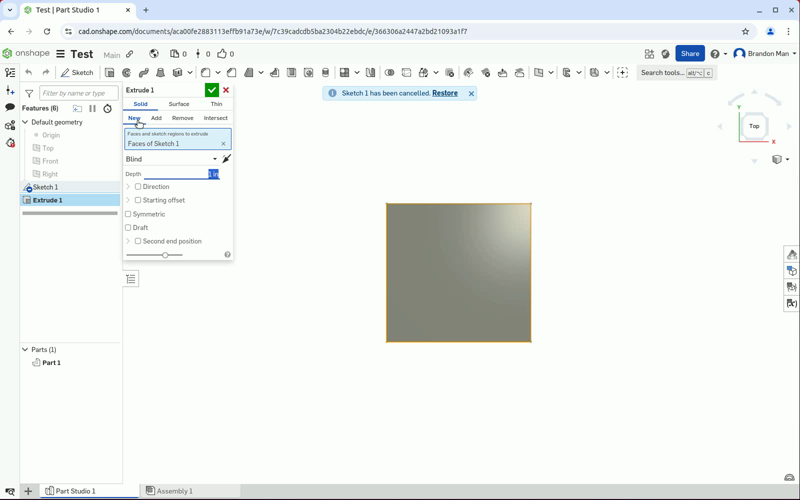
text(1.685)
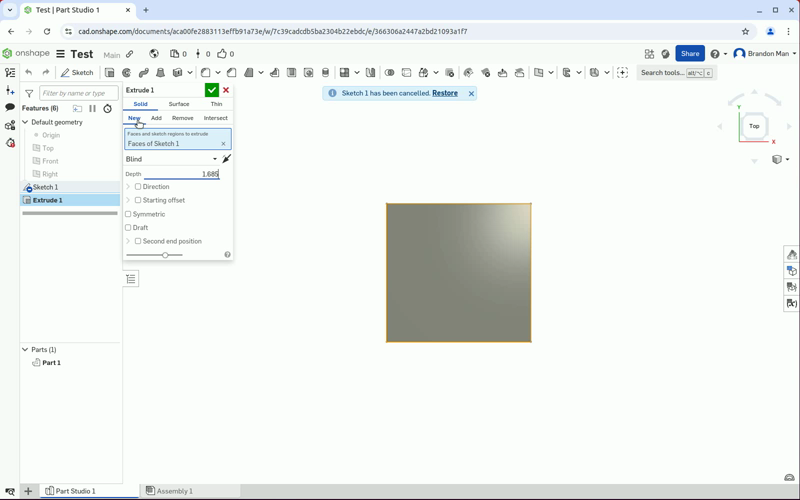
key(enter)
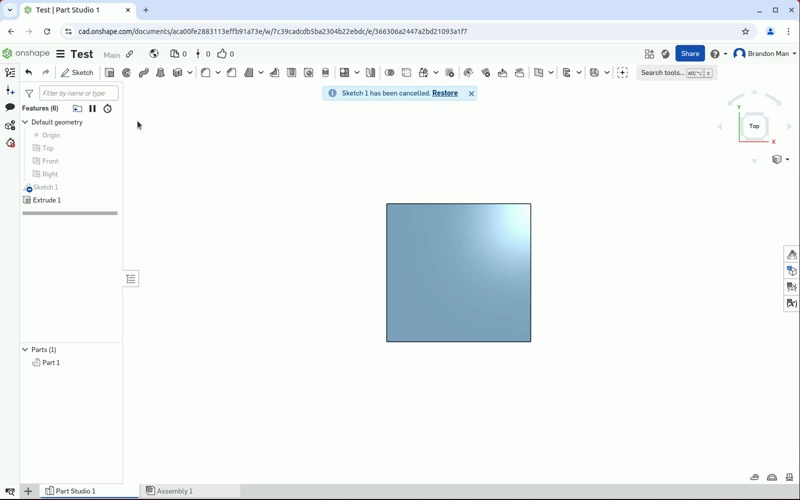
key(shift+h)
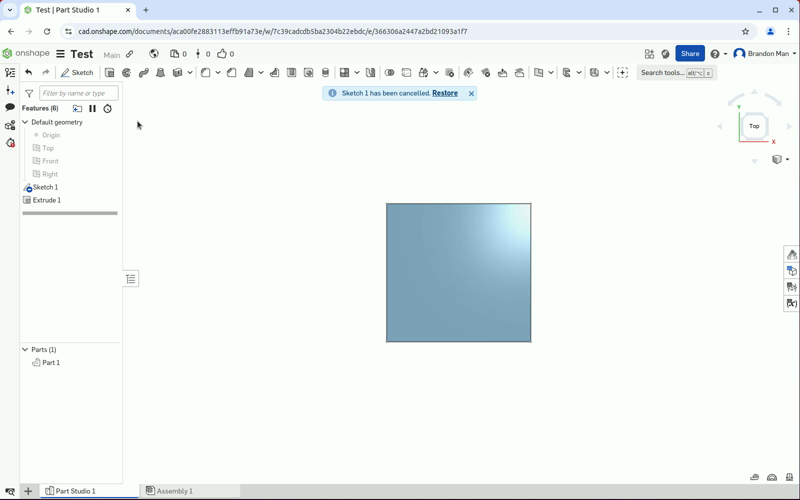
key(shift+h)
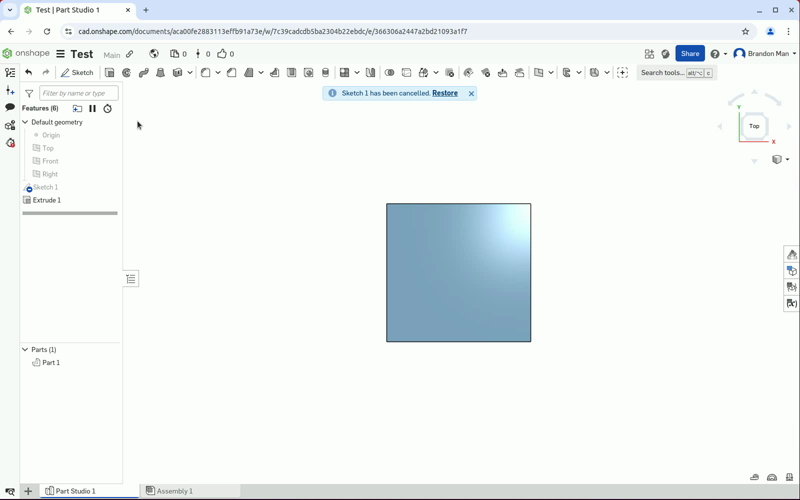
mouse_move(73, 189)
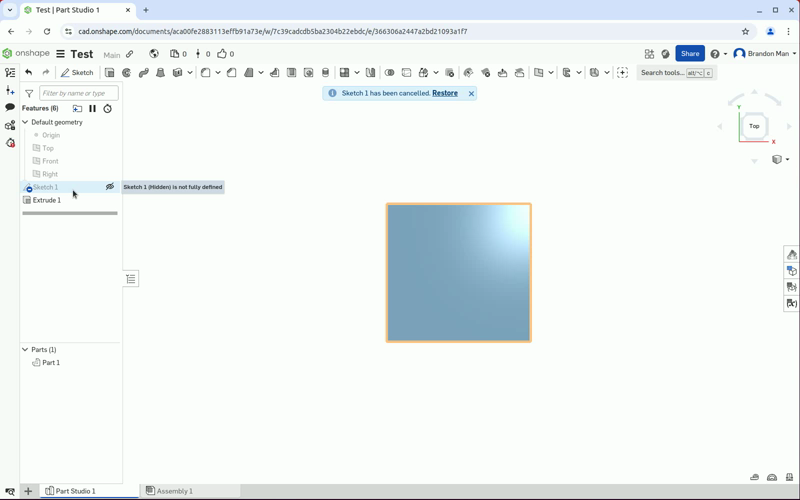
click(73, 189)
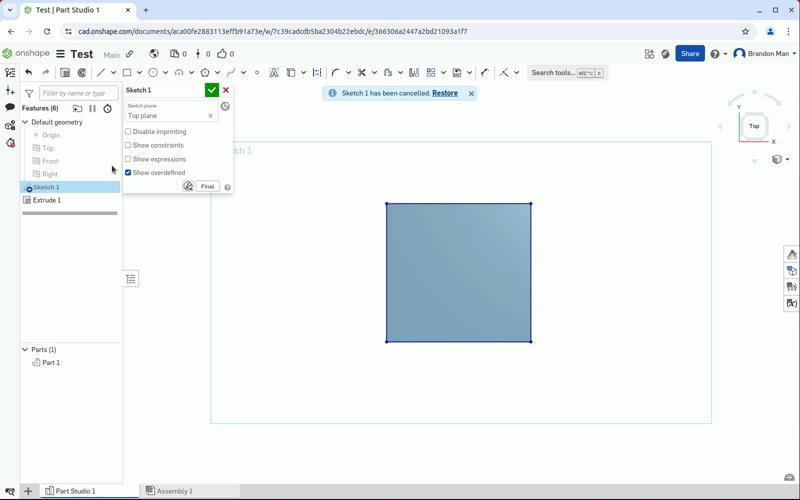
mouse_move(229, 92)
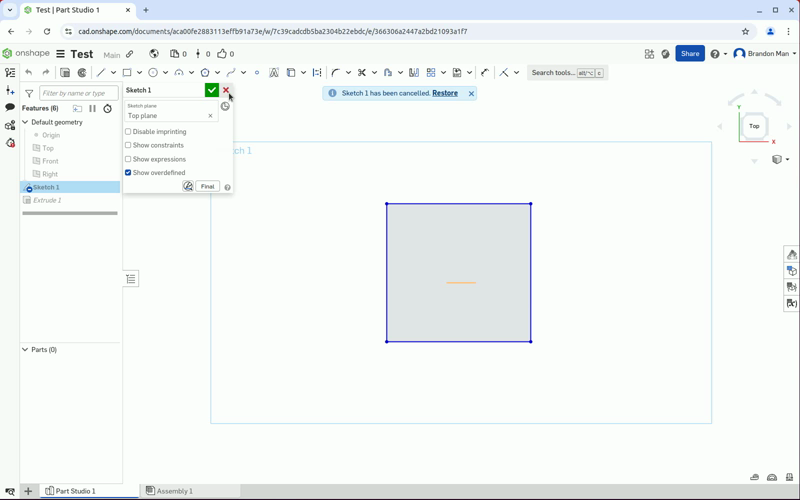
click(229, 92)
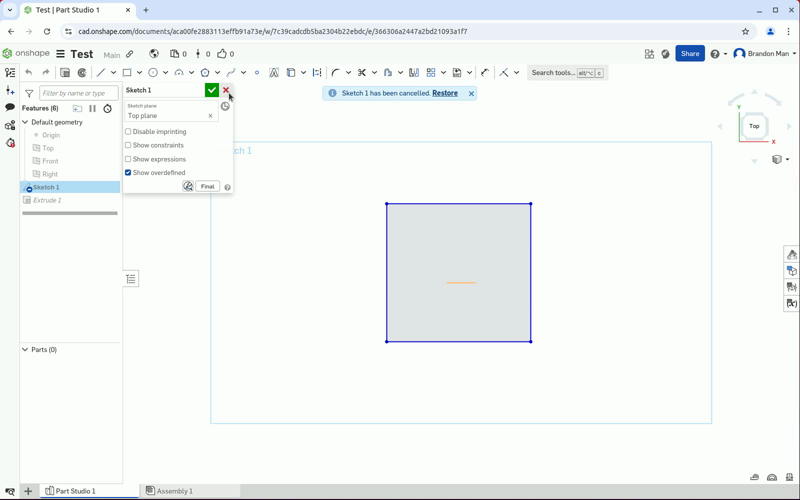
key(shift+s)
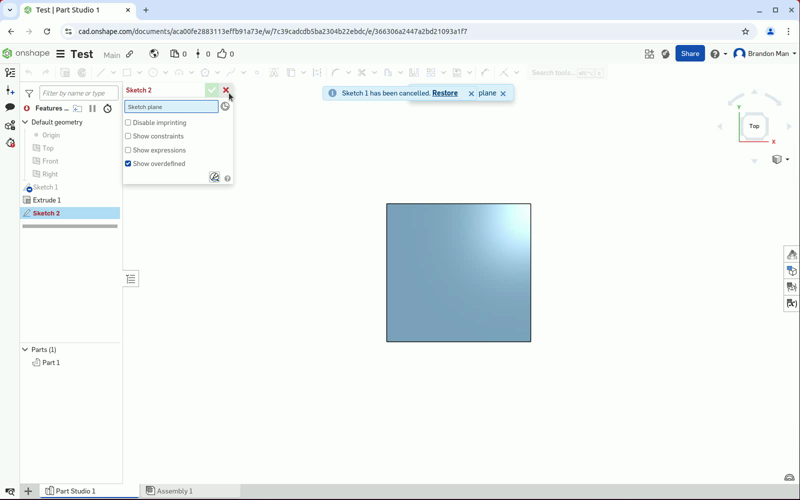
mouse_move(73, 150)
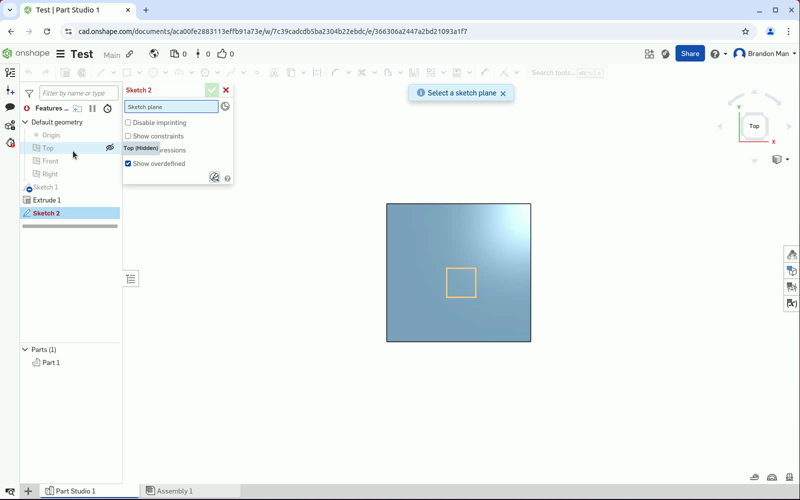
click(73, 150)
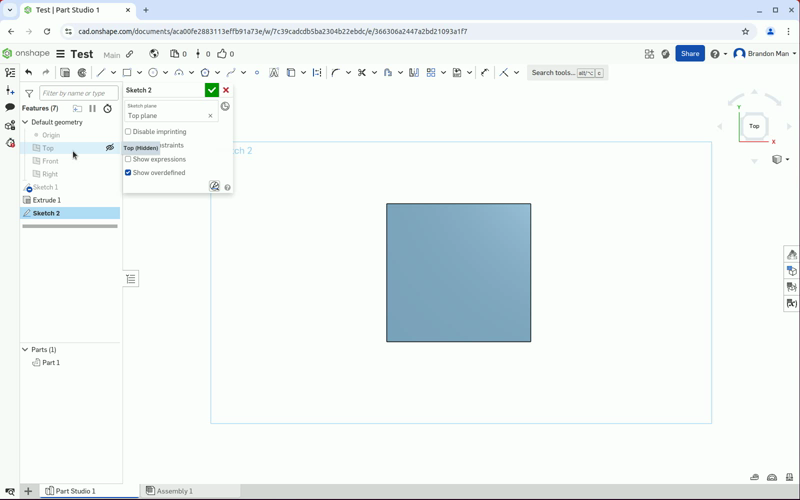
mouse_move(73, 352)
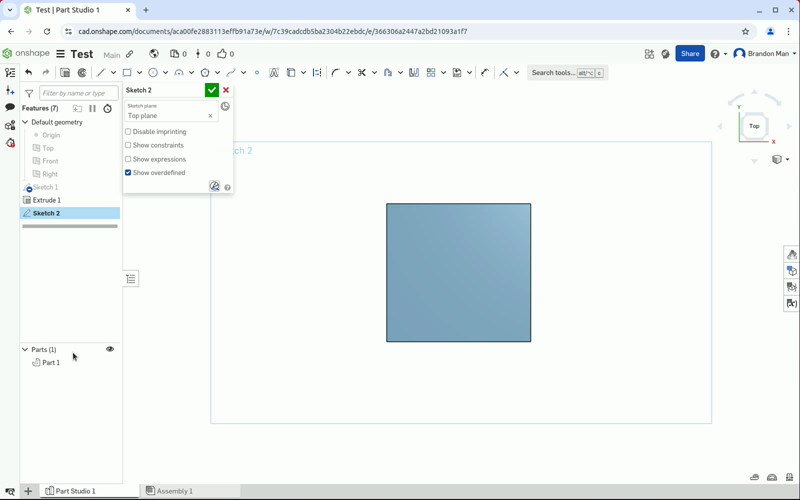
key(y)
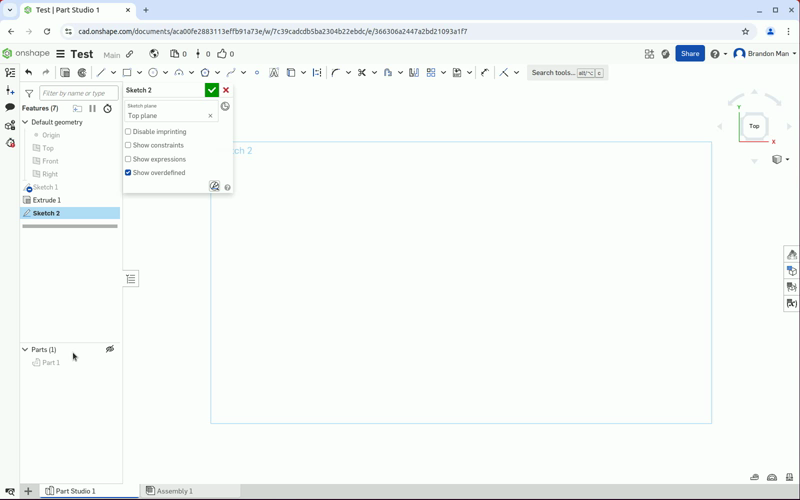
key(l)
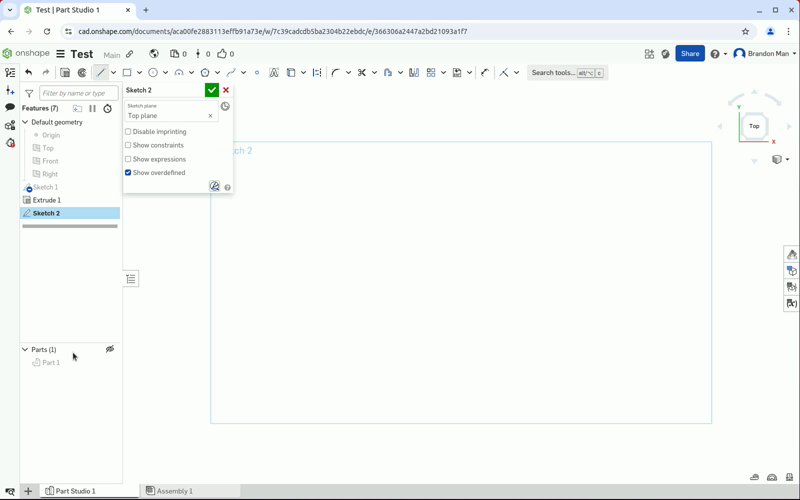
key_down(shift)
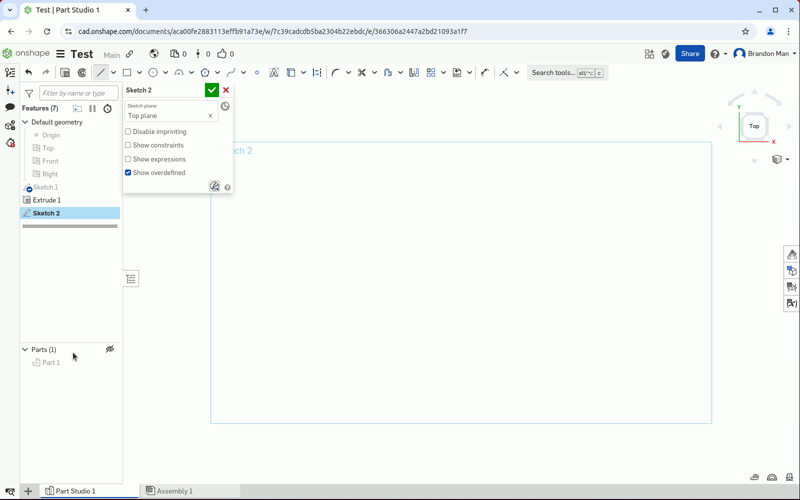
mouse_move(348, 341)
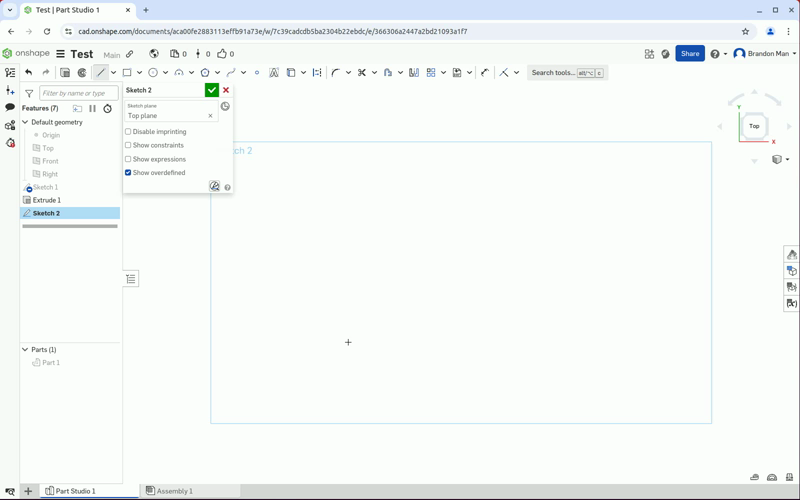
click(348, 341)
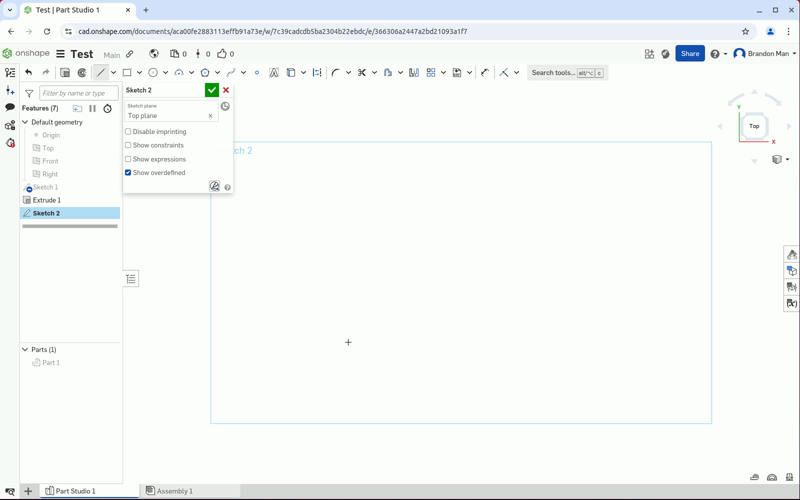
key_up(shift)
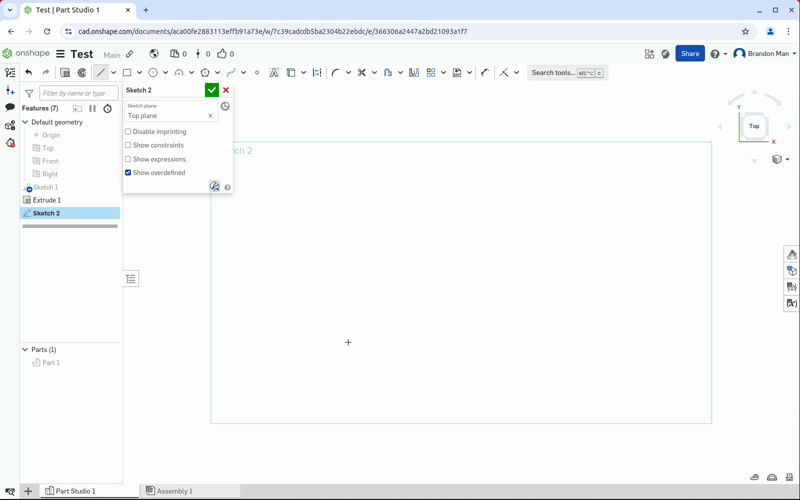
key_down(shift)
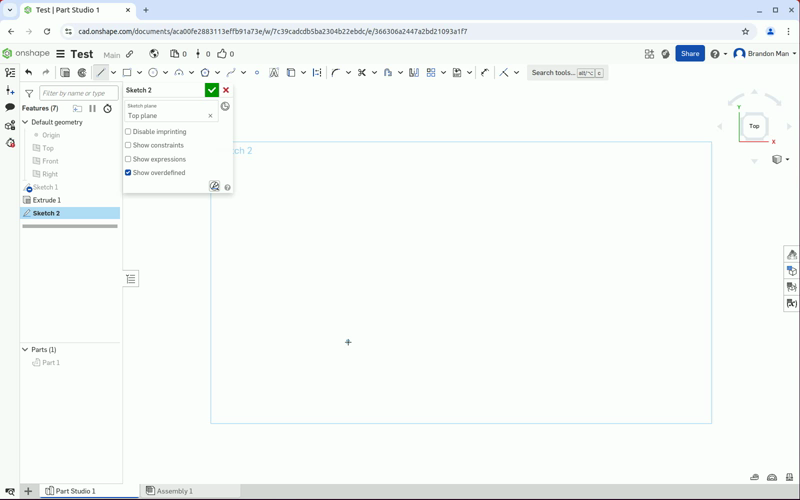
mouse_move(378, 341)
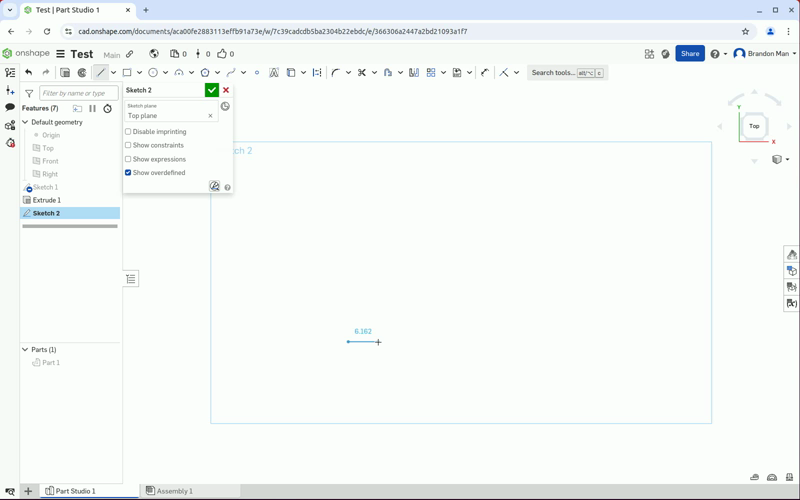
mouse_move(387, 341)
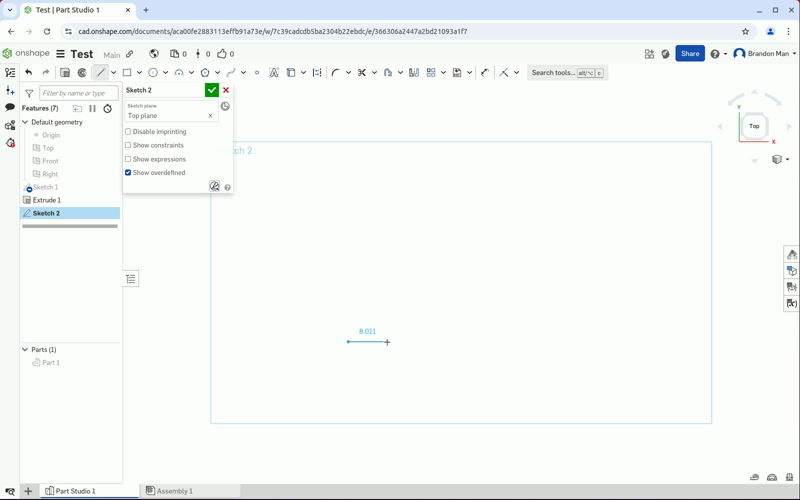
click(387, 341)
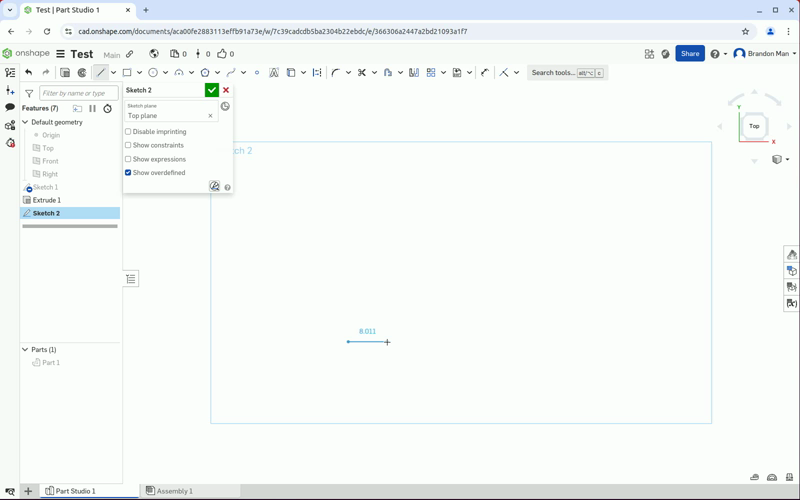
key_up(shift)
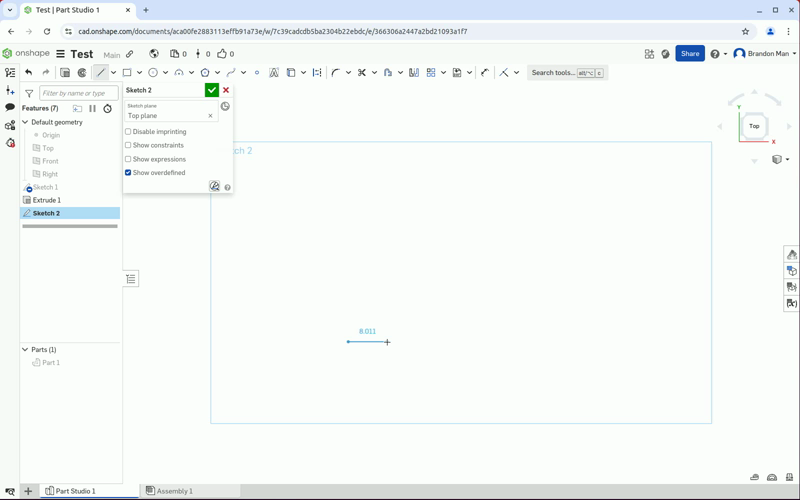
key_down(shift)
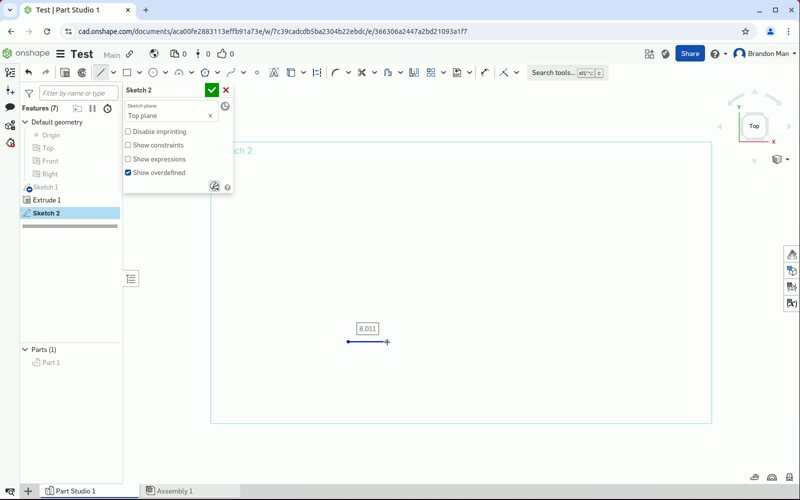
mouse_move(417, 341)
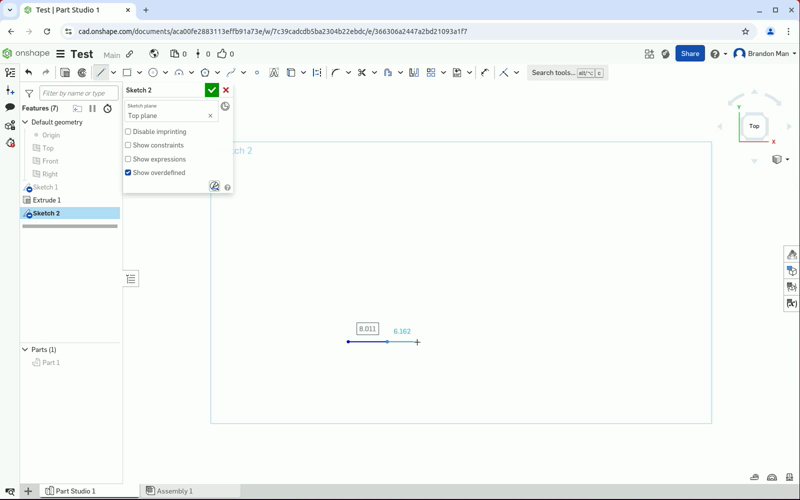
mouse_move(387, 289)
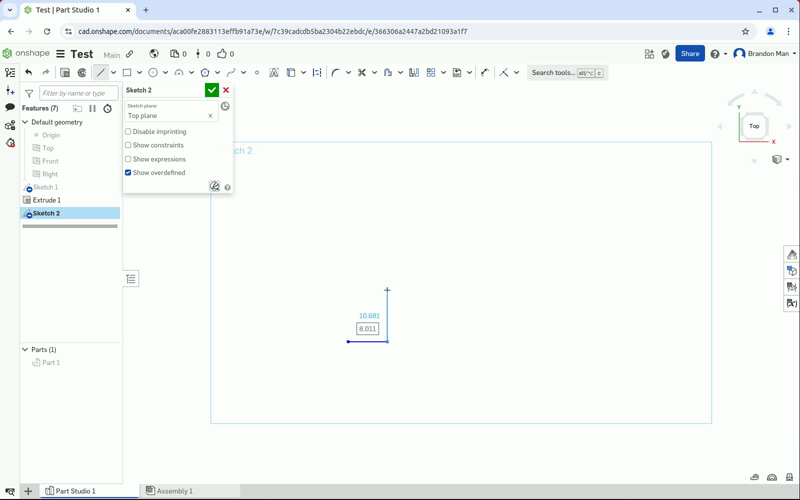
click(387, 289)
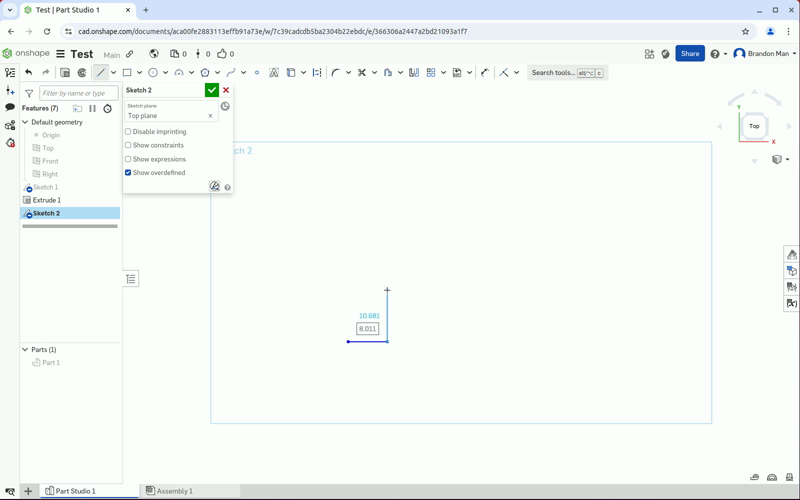
key_up(shift)
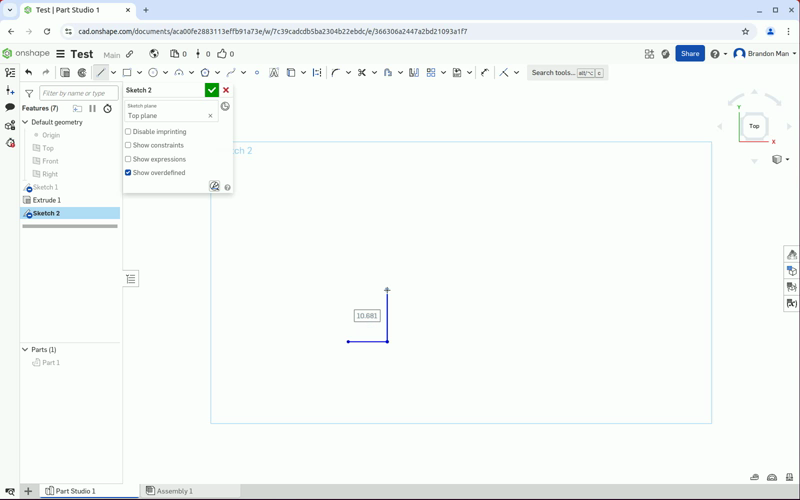
key_down(shift)
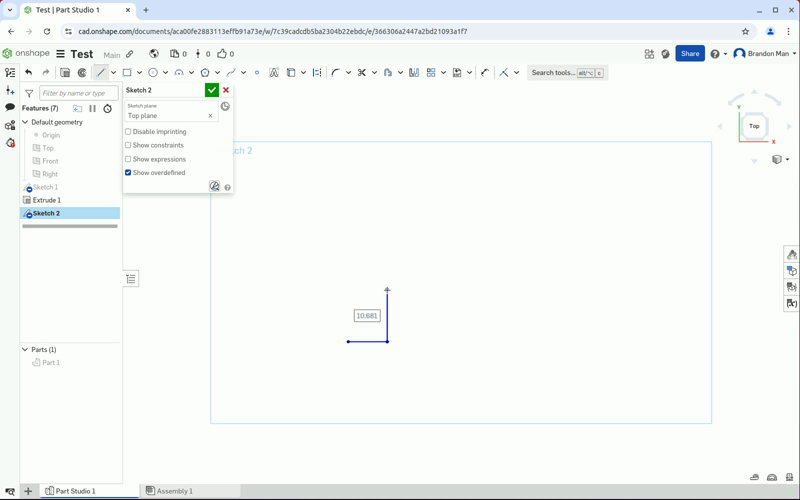
mouse_move(417, 289)
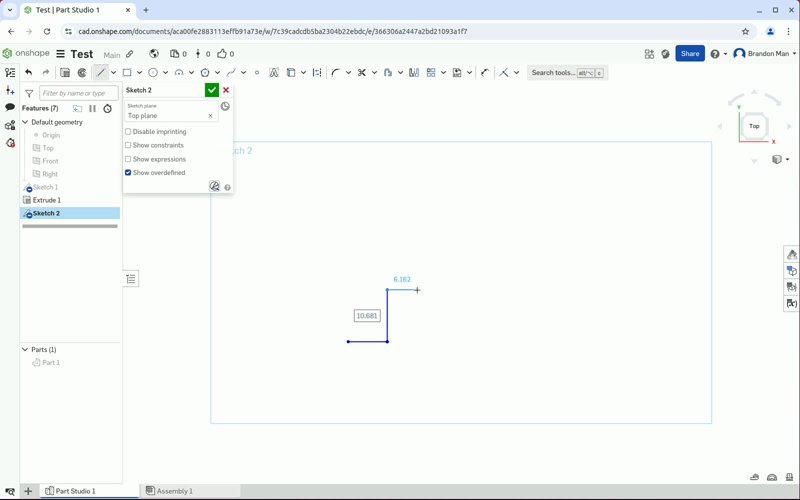
mouse_move(348, 289)
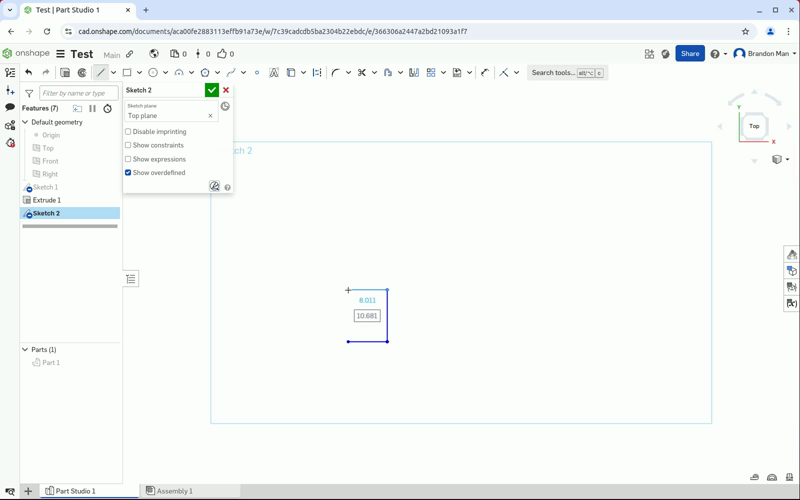
click(348, 289)
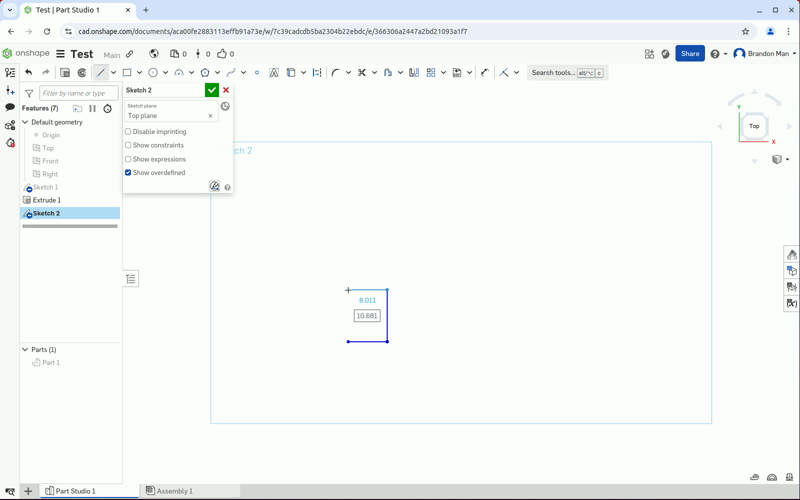
key_up(shift)
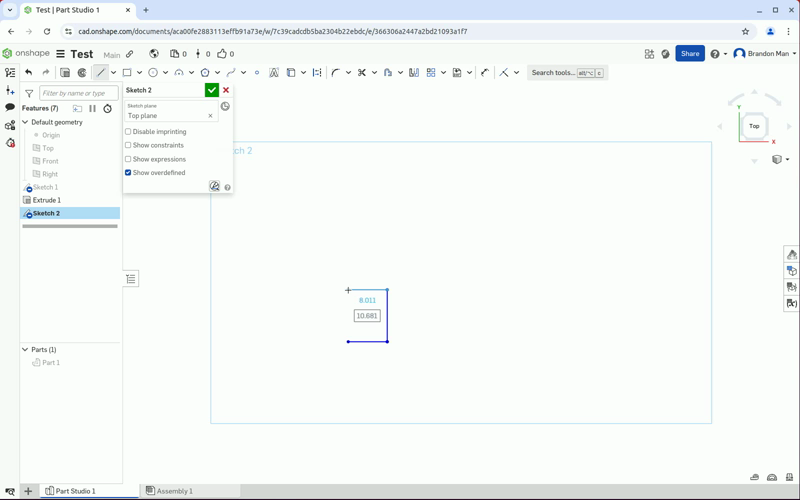
mouse_move(378, 289)
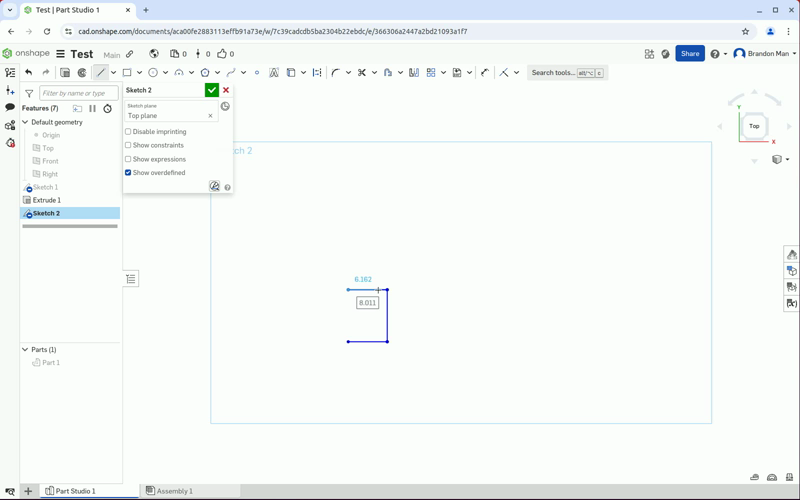
key_down(shift)
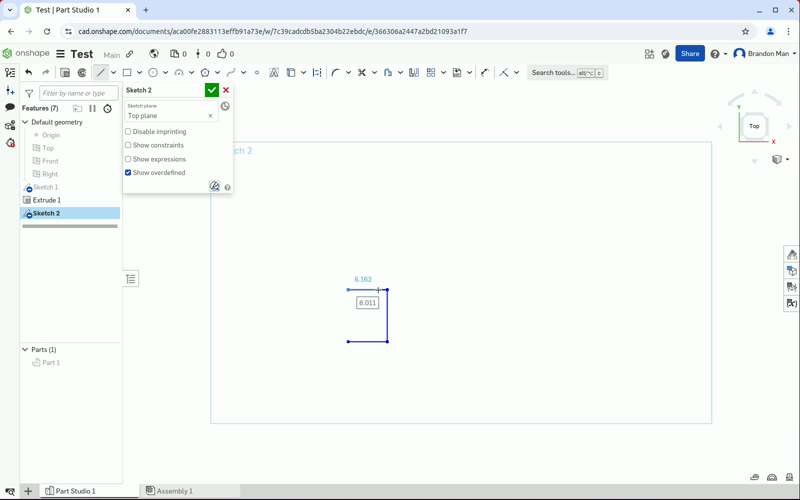
mouse_move(348, 341)
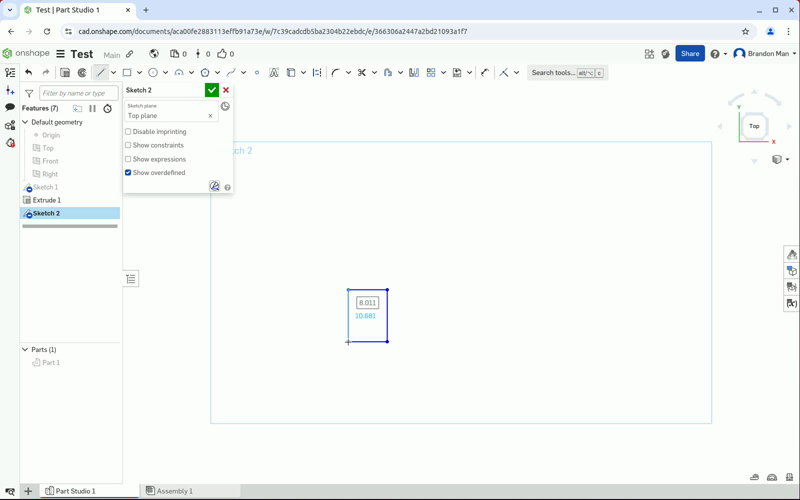
key_up(shift)
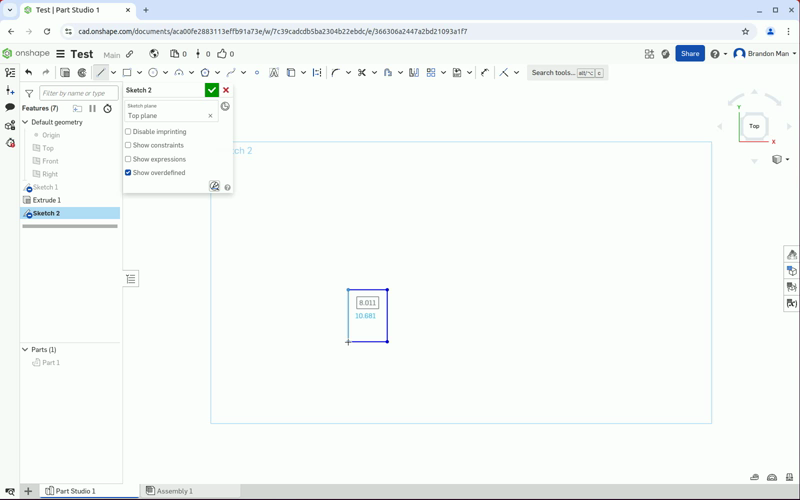
click(348, 341)
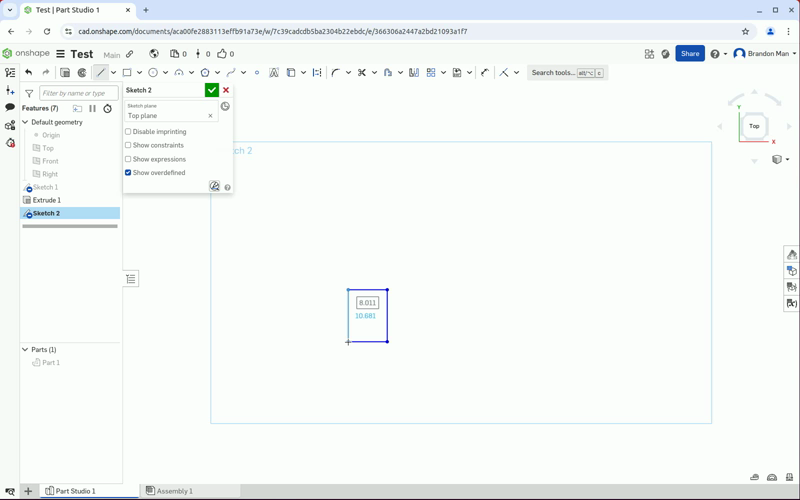
key(esc)
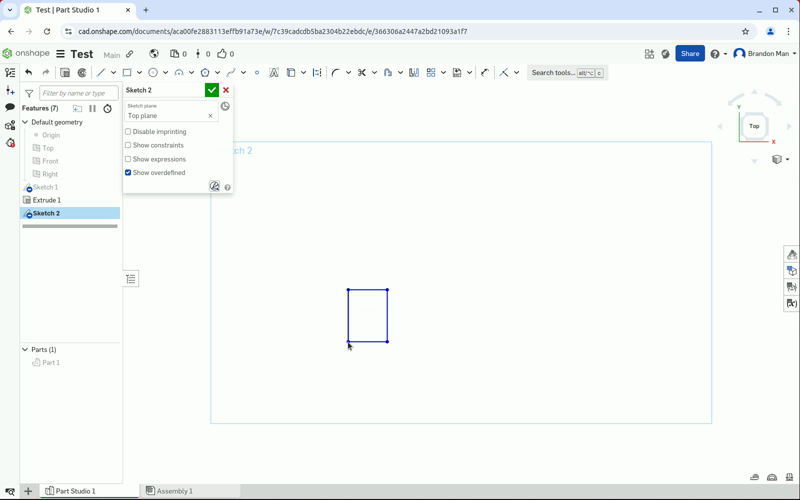
mouse_move(367, 298)
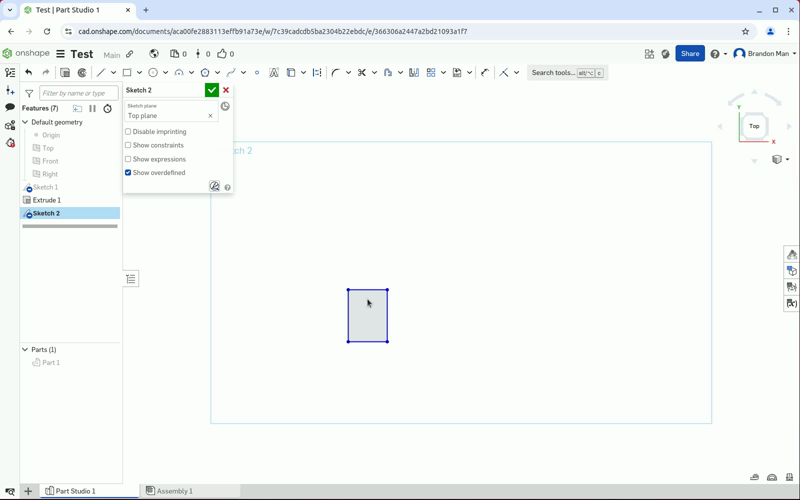
click(367, 298)
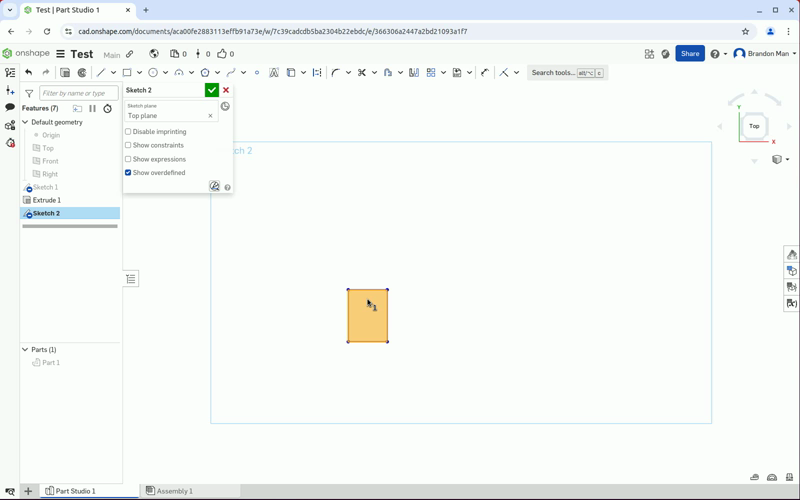
mouse_move(73, 352)
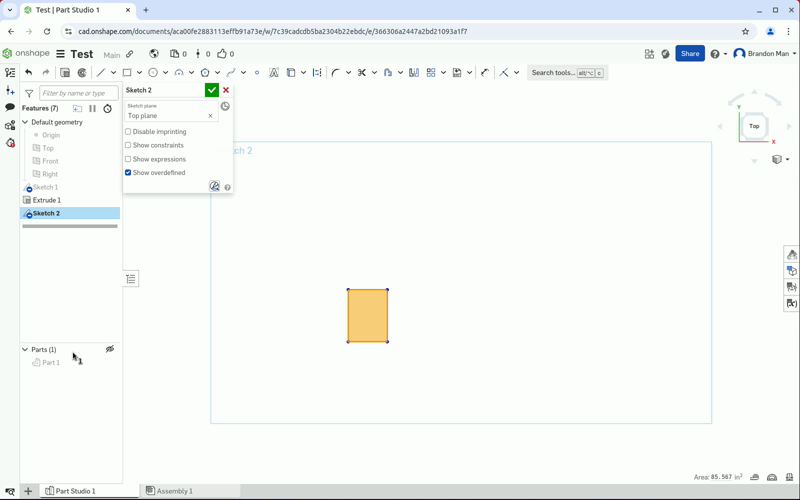
key(shift+y)
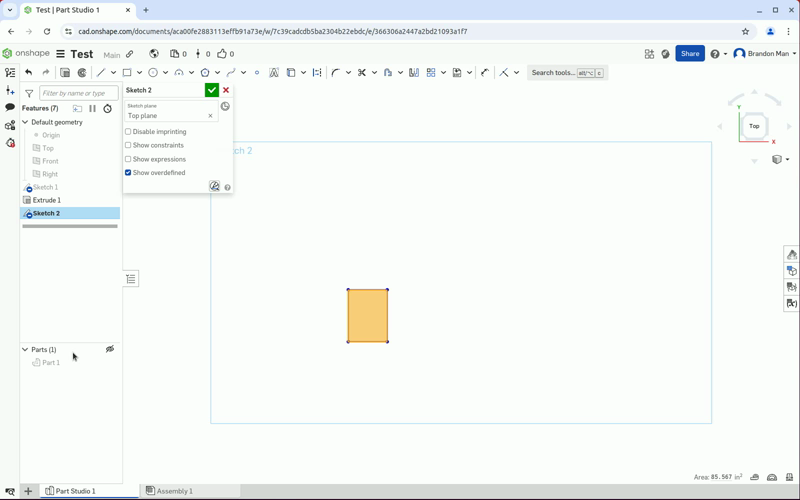
key(shift+e)
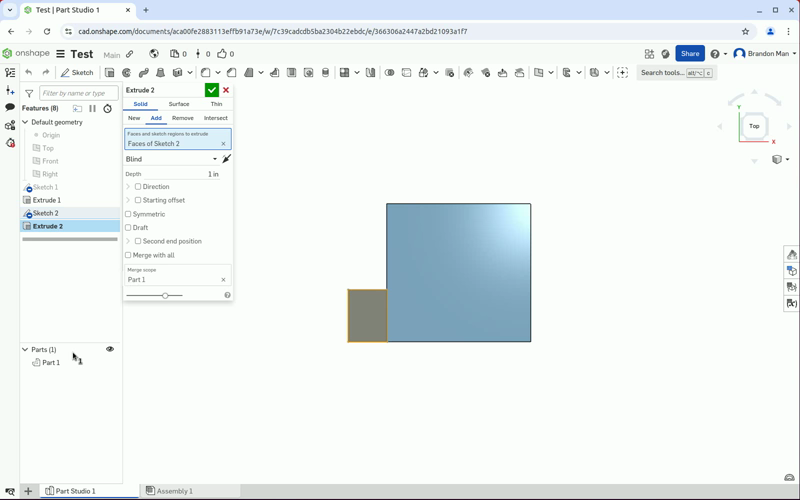
mouse_move(143, 106)
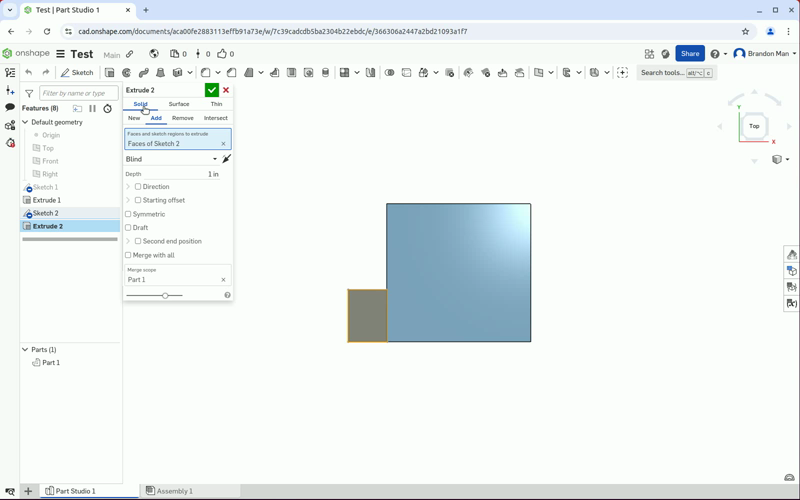
click(143, 106)
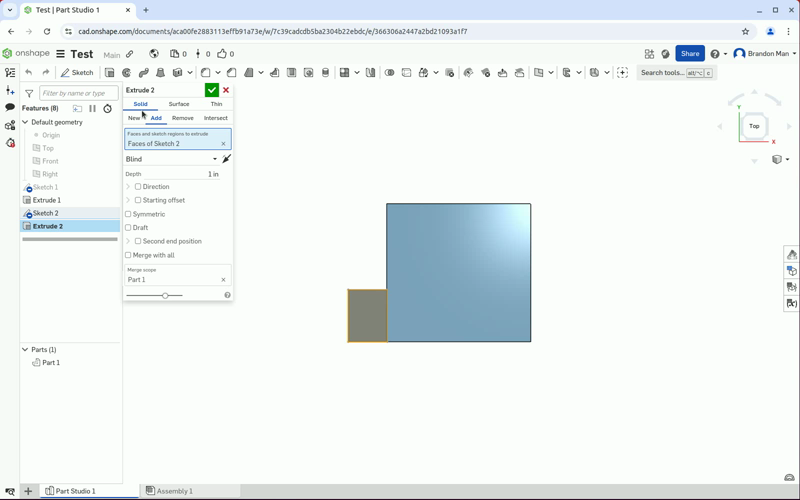
mouse_move(137, 120)
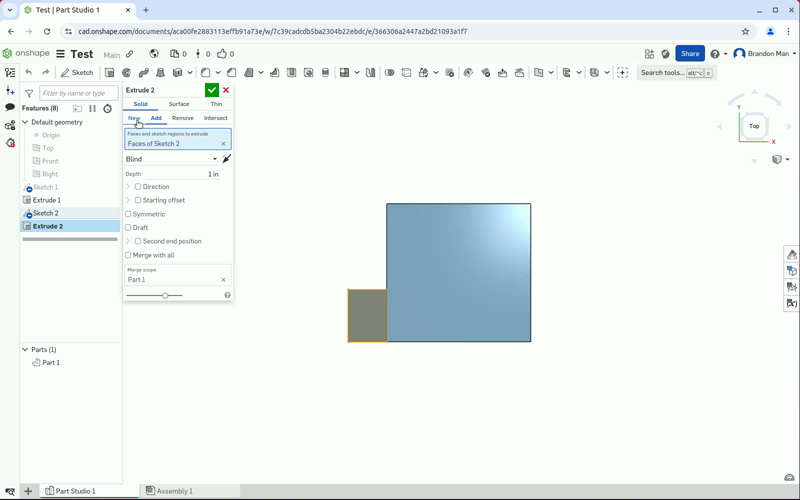
click(137, 120)
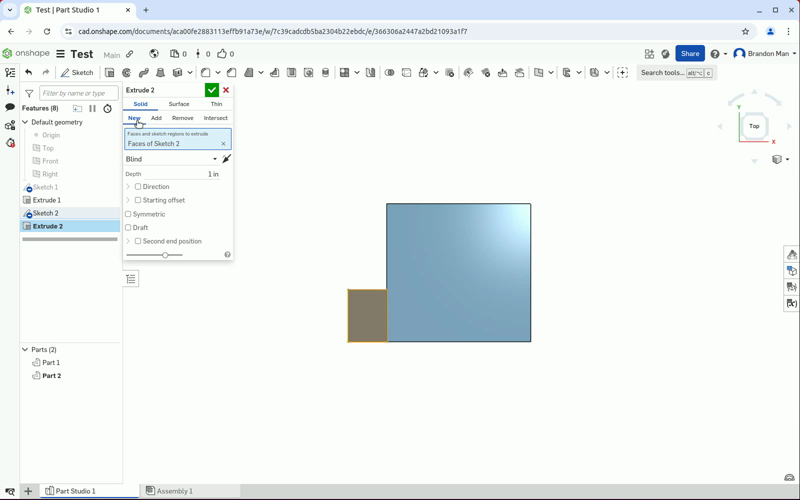
key(tab, 4)
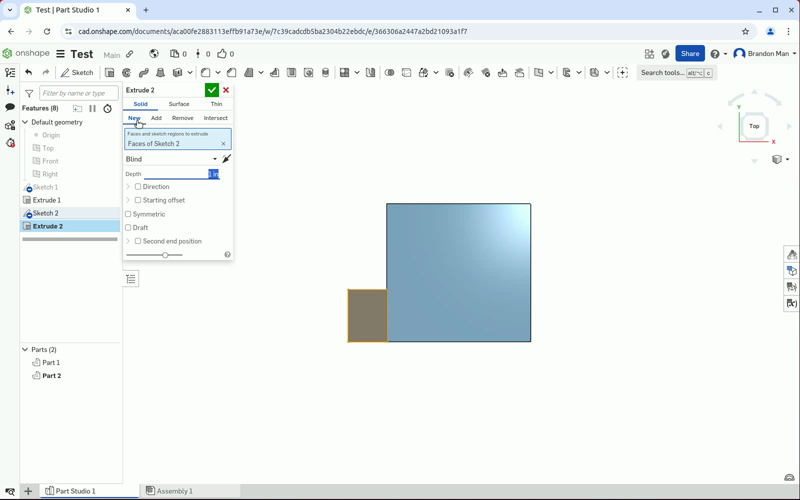
text(1.685)
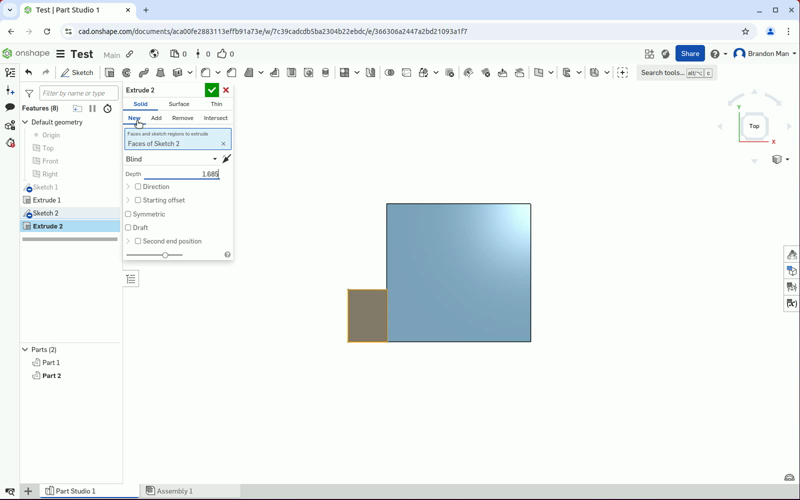
key(enter)
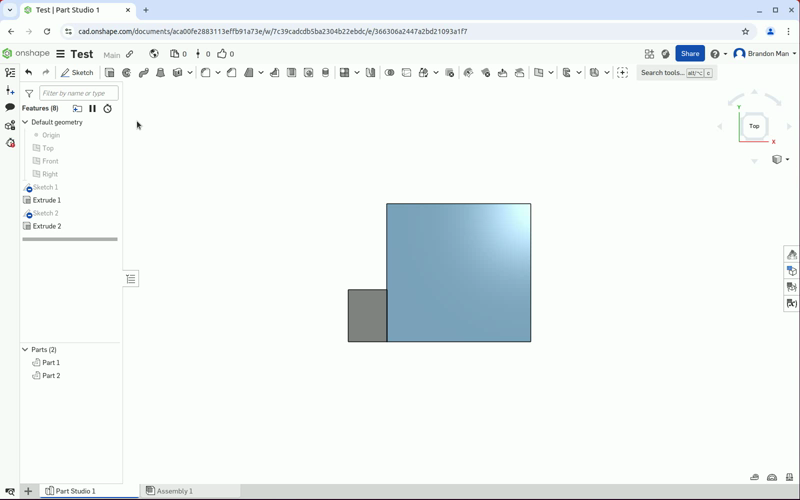
key(shift+h)
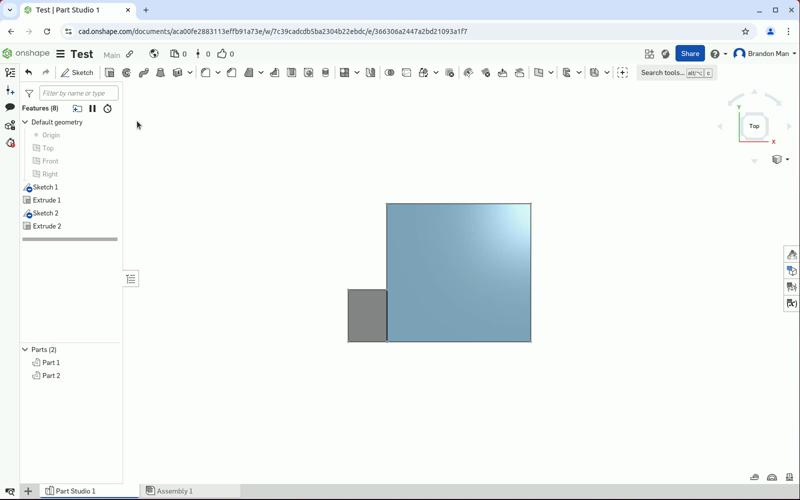
key(shift+h)
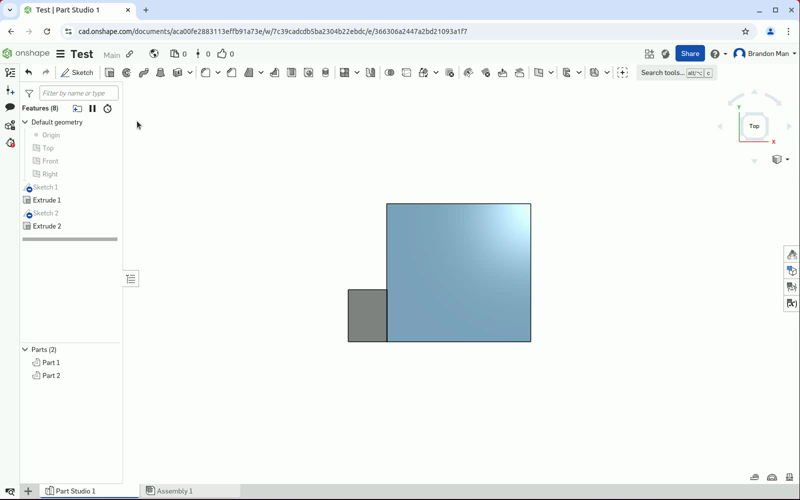
mouse_move(73, 189)
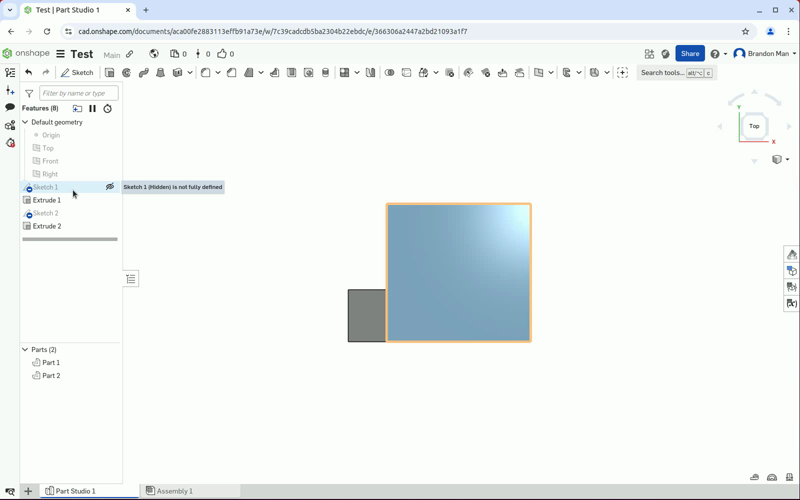
click(73, 189)
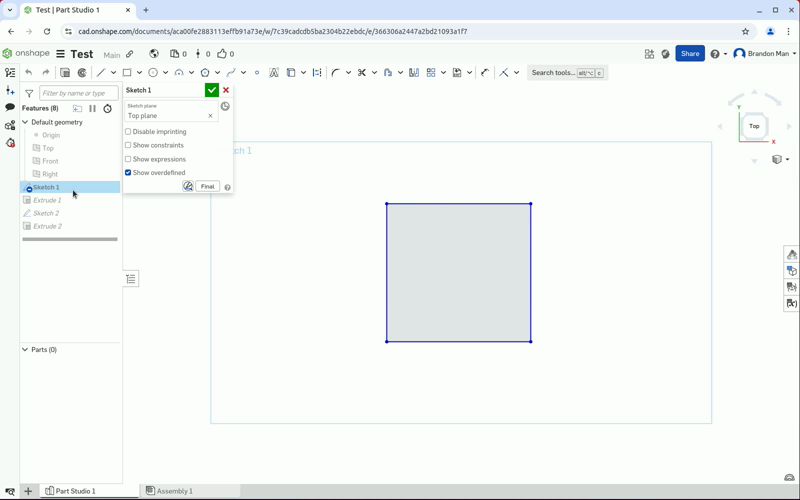
mouse_move(229, 92)
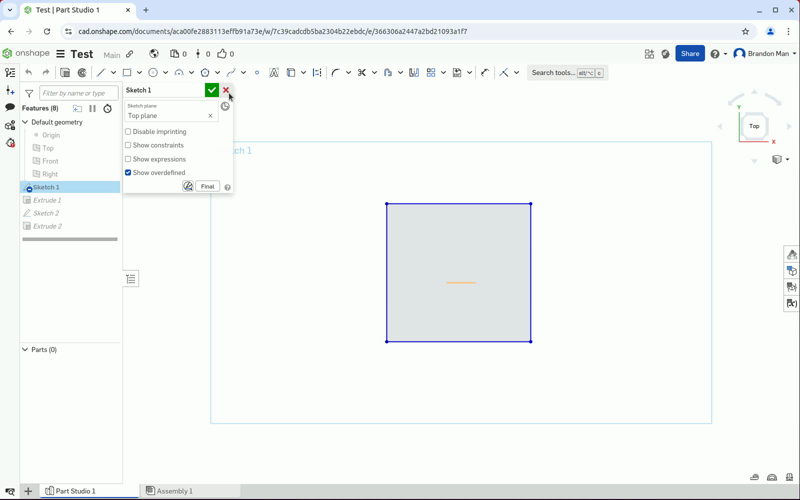
click(229, 92)
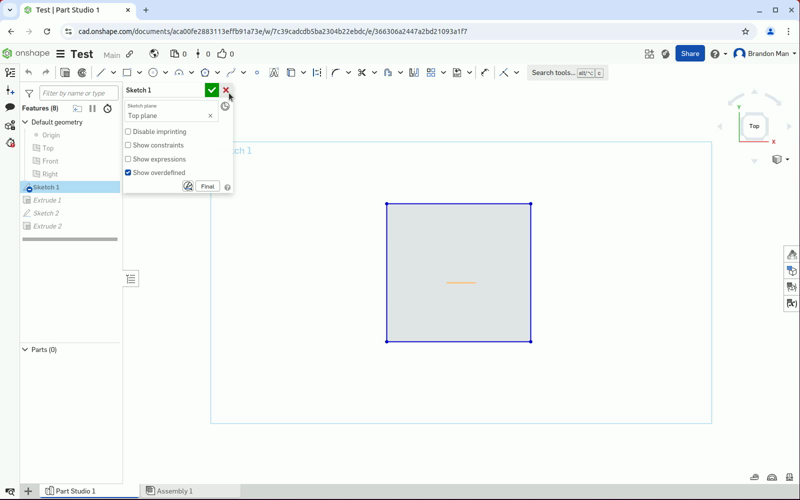
key(shift+s)
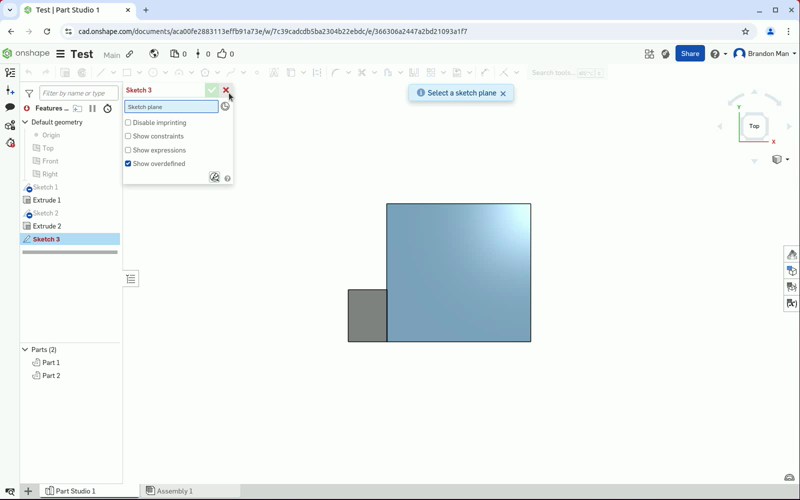
mouse_move(73, 150)
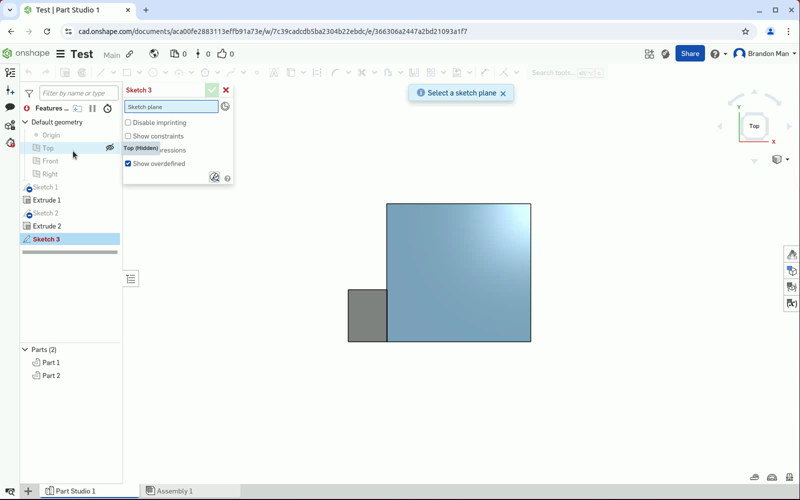
click(73, 150)
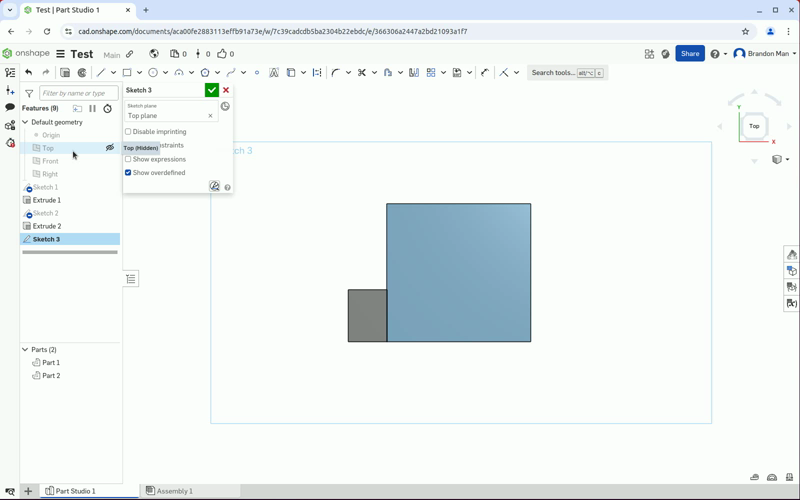
mouse_move(73, 352)
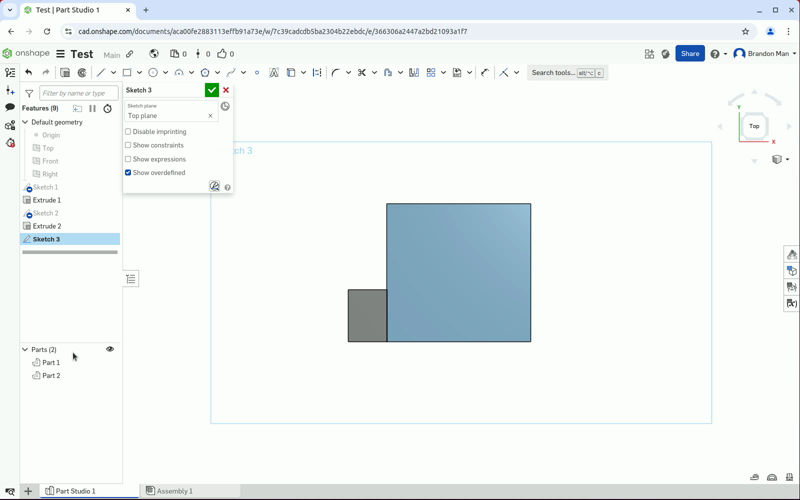
key(y)
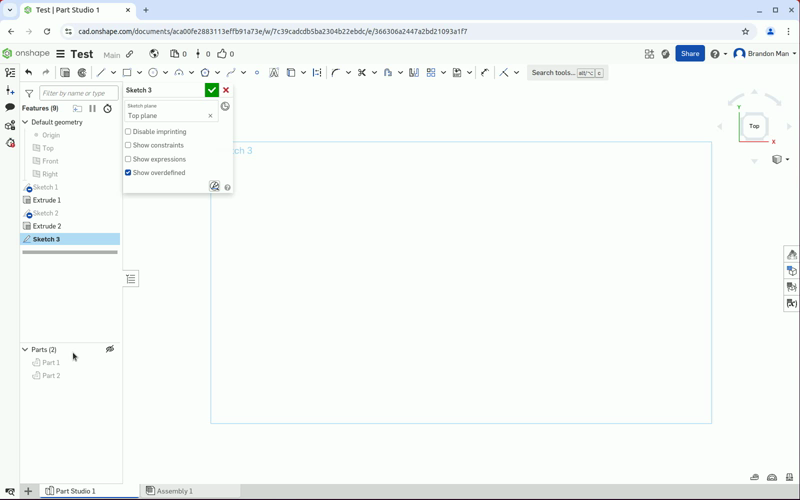
key(l)
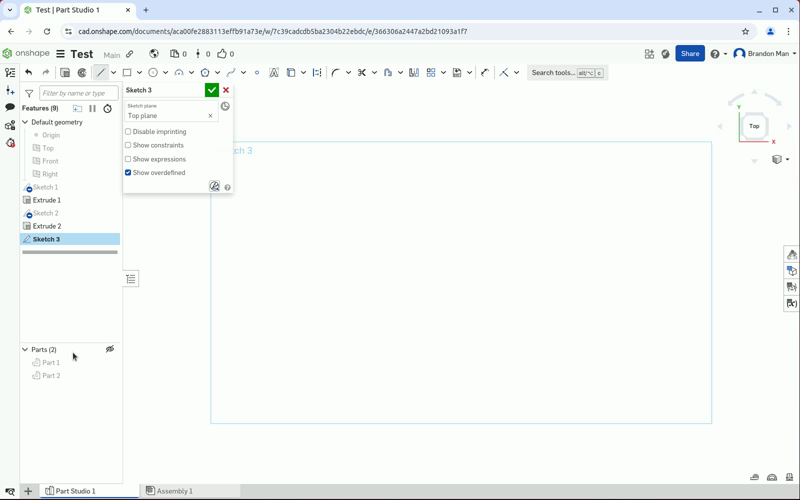
key_down(shift)
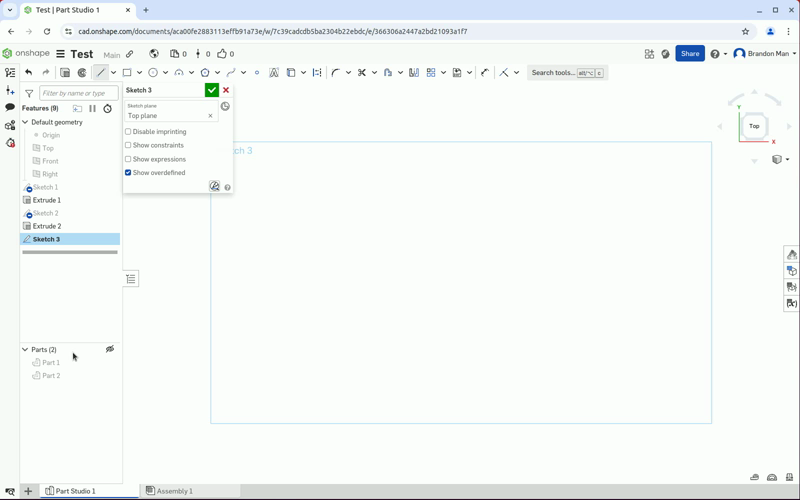
mouse_move(465, 211)
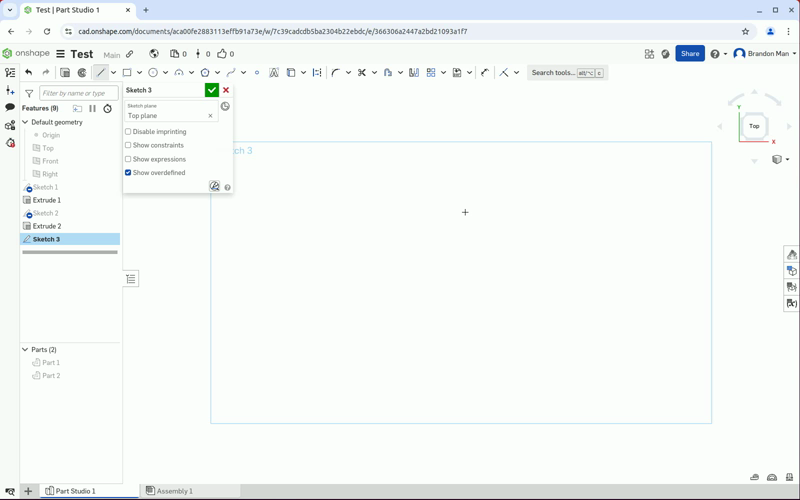
click(465, 211)
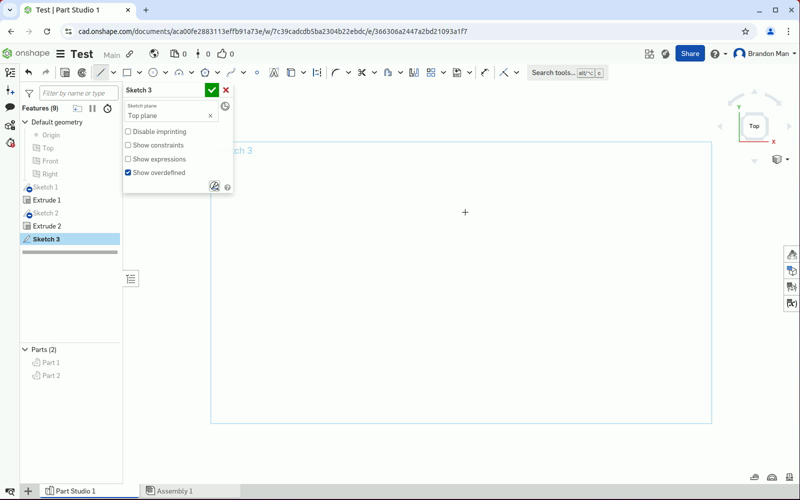
key_up(shift)
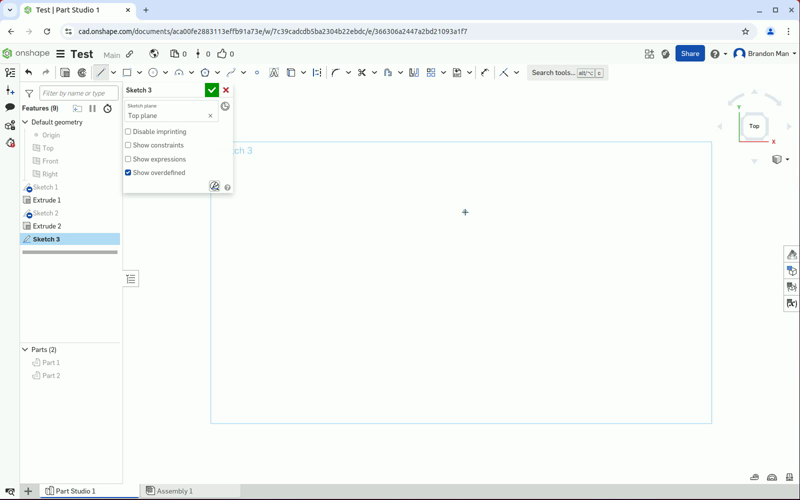
key_down(shift)
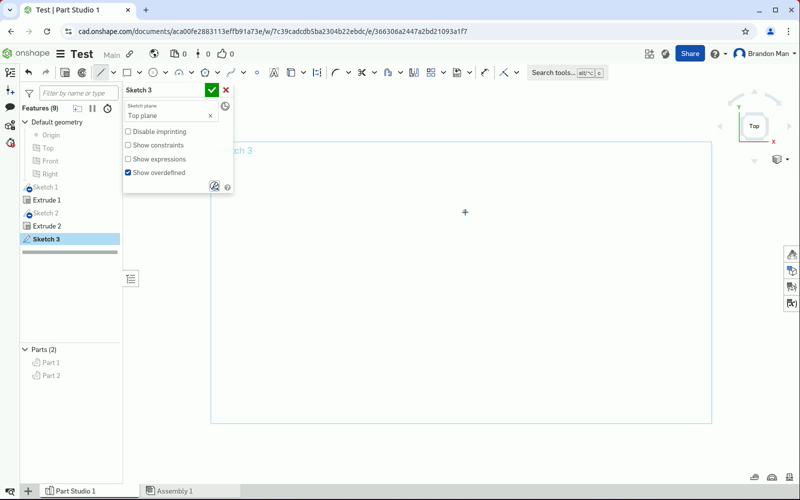
mouse_move(495, 211)
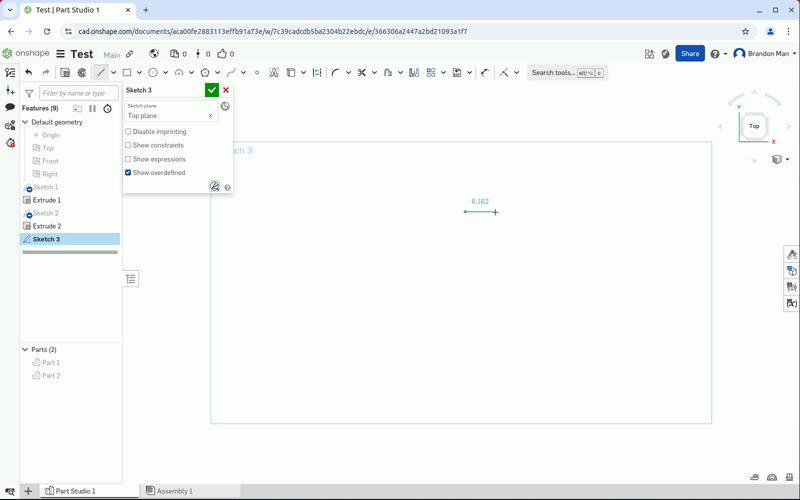
mouse_move(474, 211)
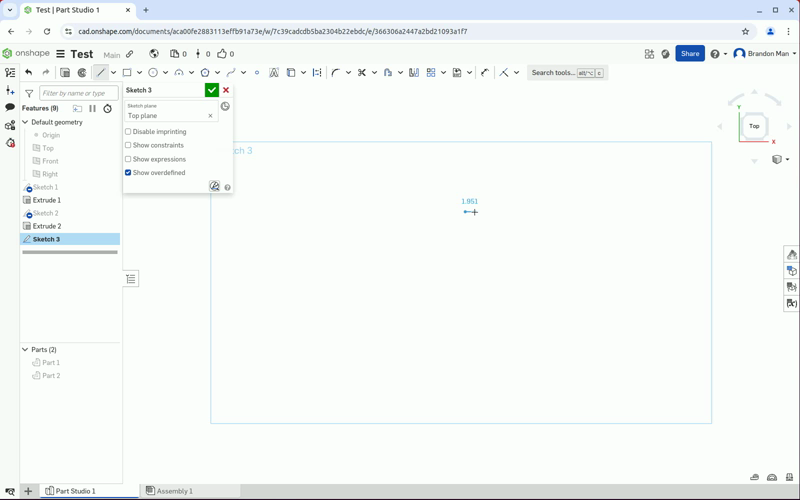
click(474, 211)
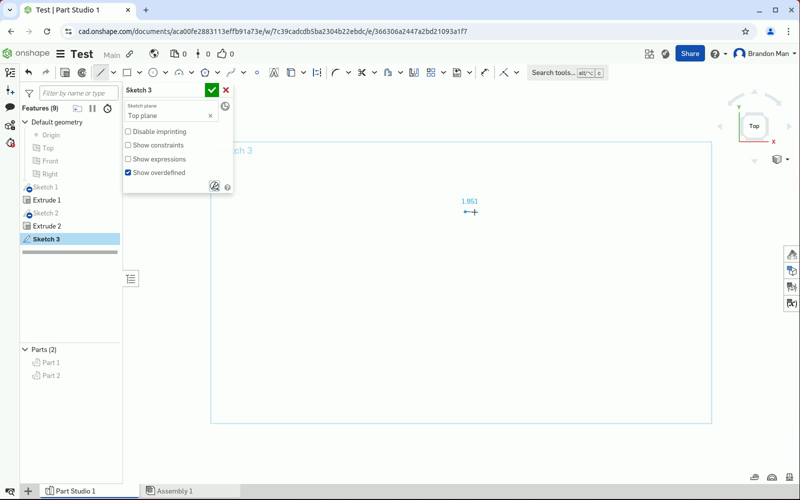
key_up(shift)
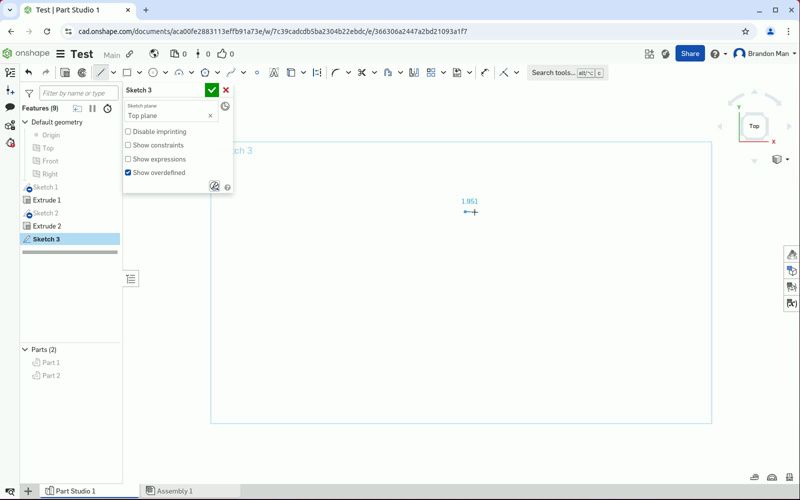
key_down(shift)
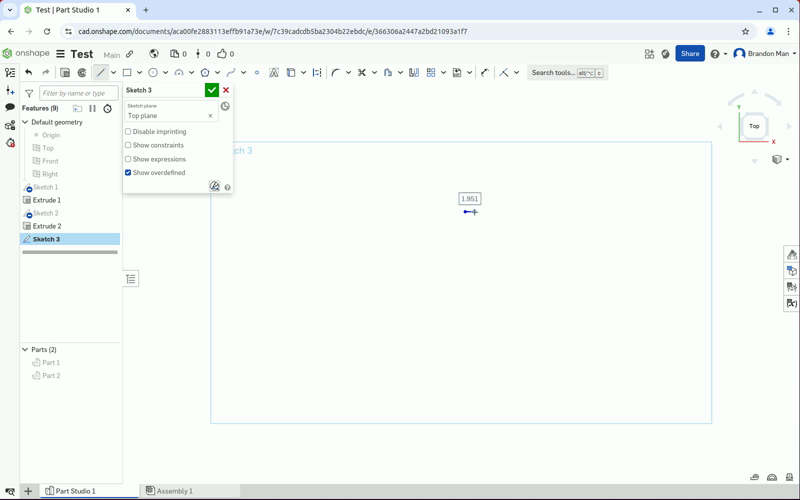
mouse_move(504, 211)
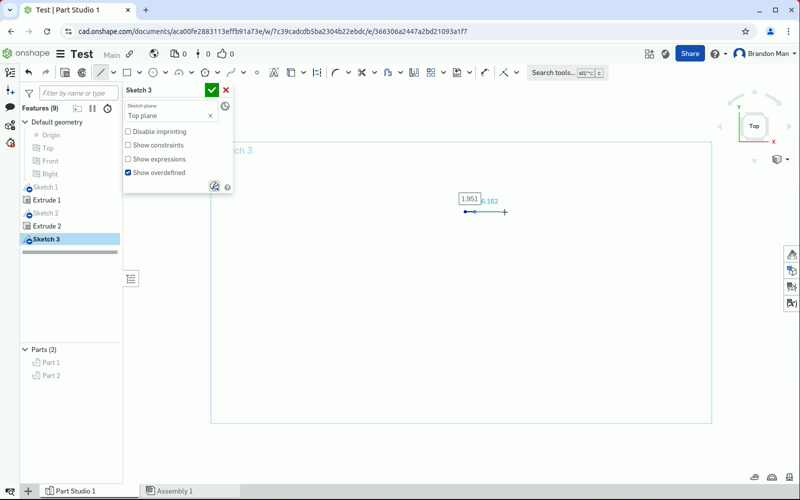
mouse_move(474, 202)
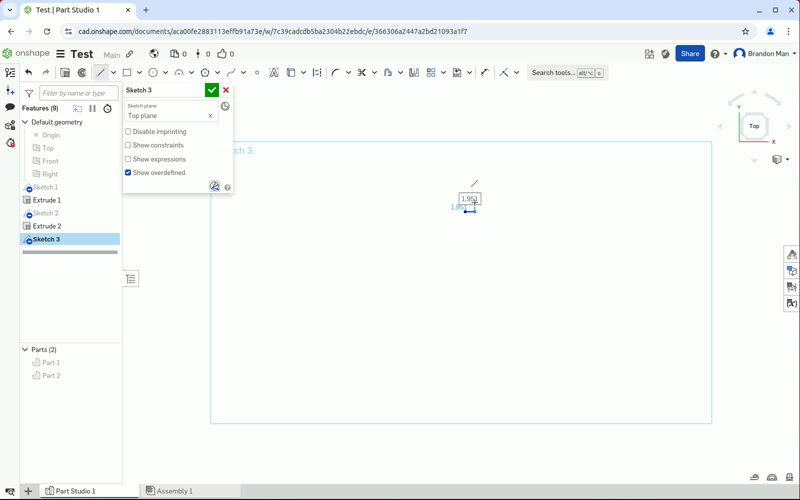
click(474, 202)
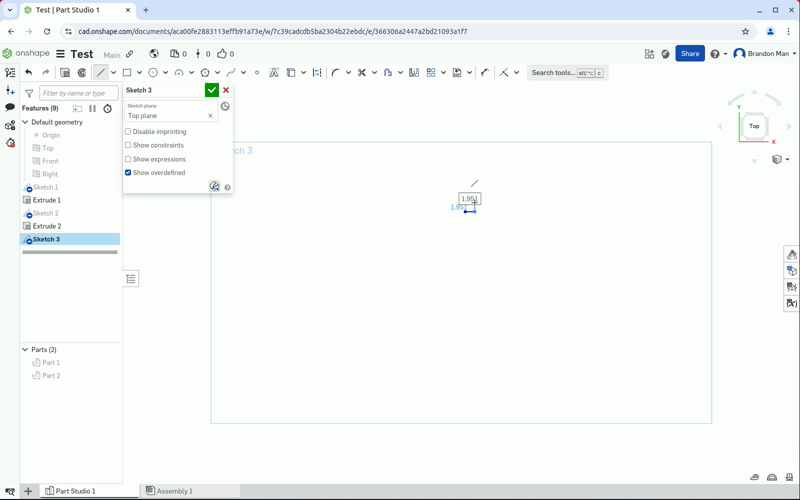
key_up(shift)
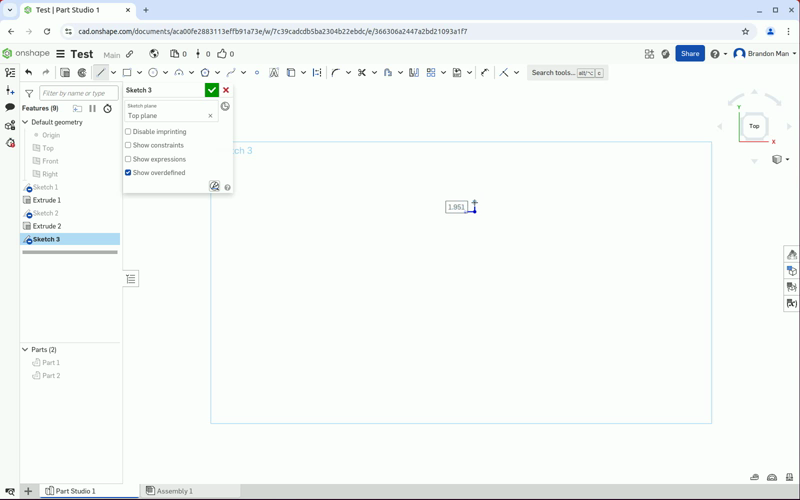
key_down(shift)
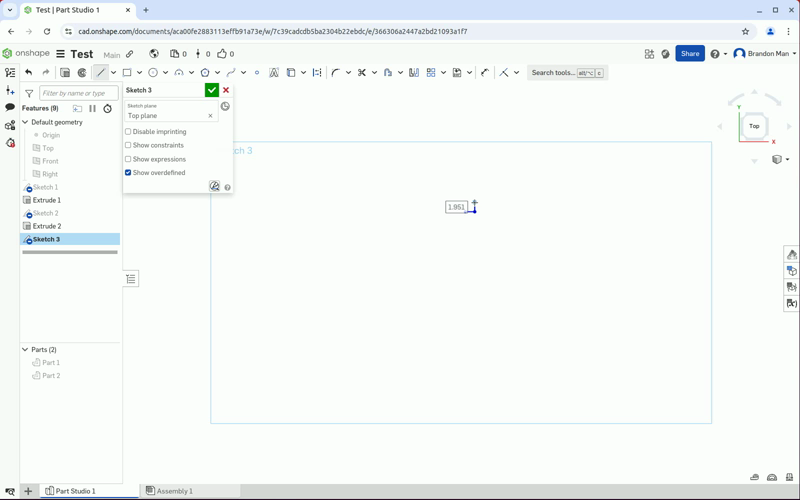
mouse_move(504, 202)
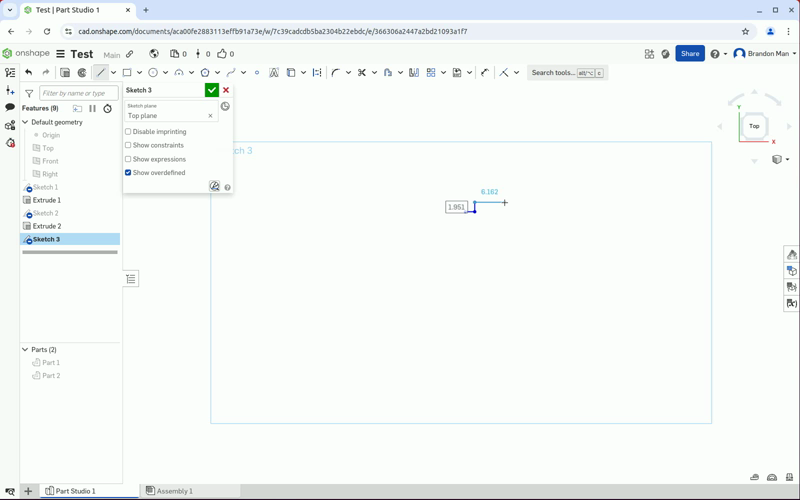
mouse_move(465, 202)
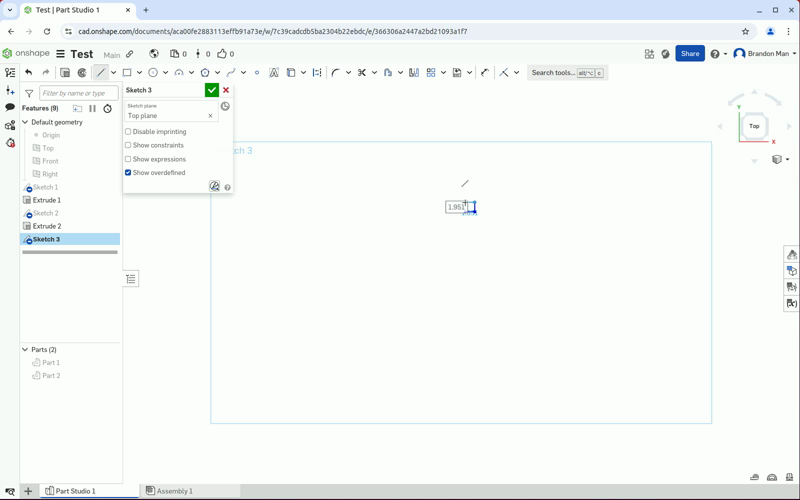
click(465, 202)
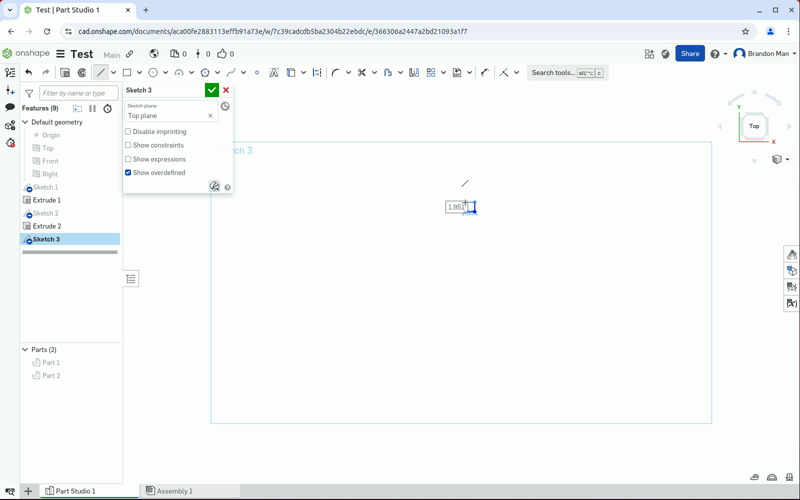
key_up(shift)
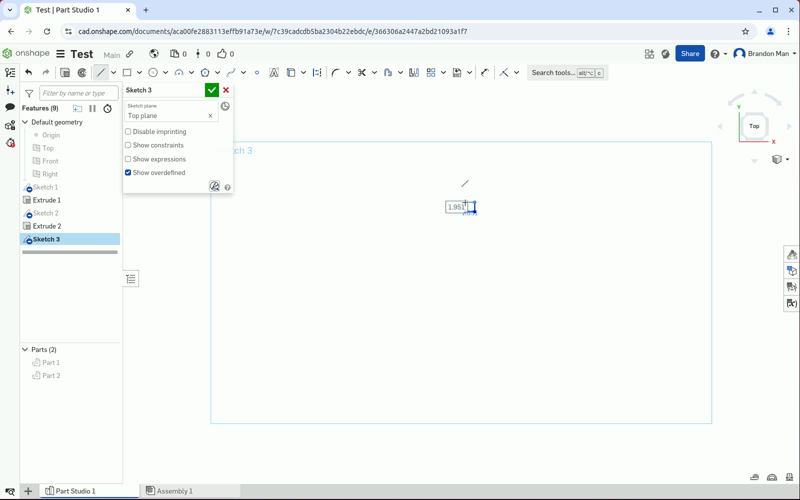
mouse_move(495, 202)
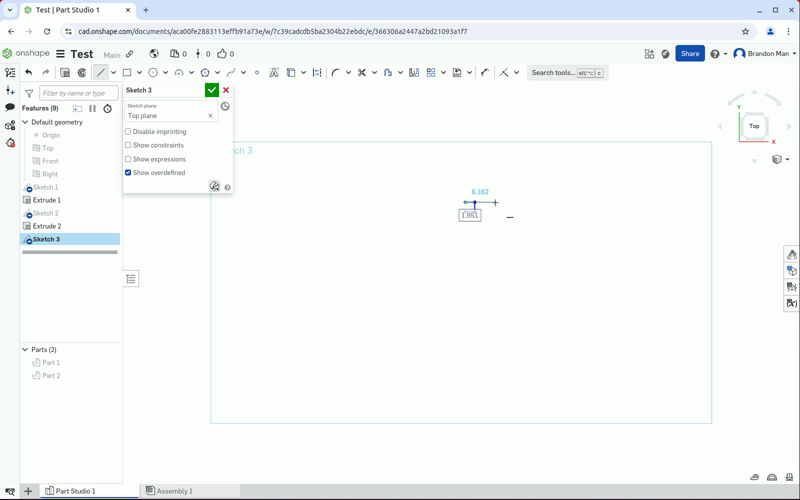
key_down(shift)
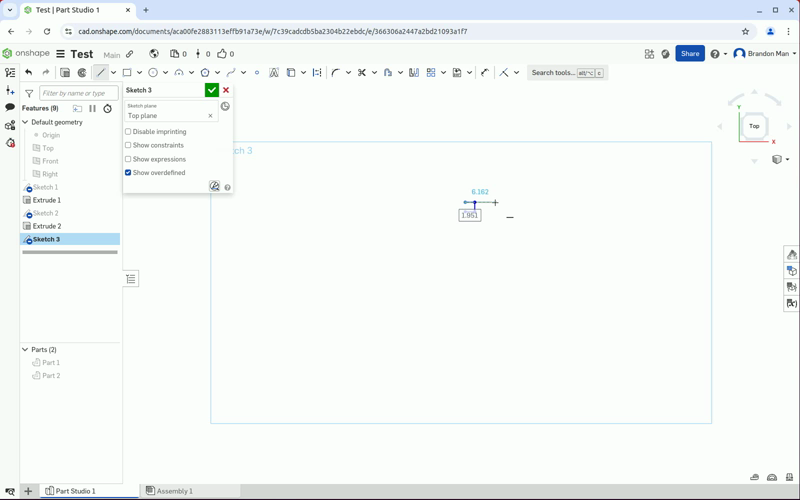
mouse_move(465, 211)
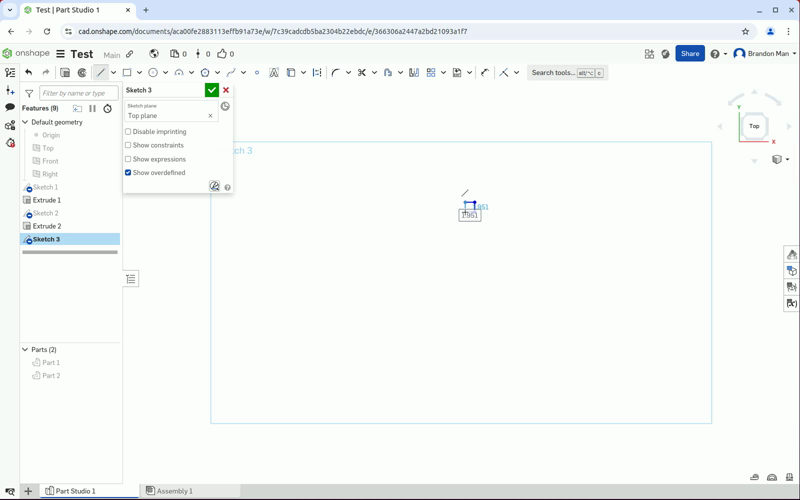
key_up(shift)
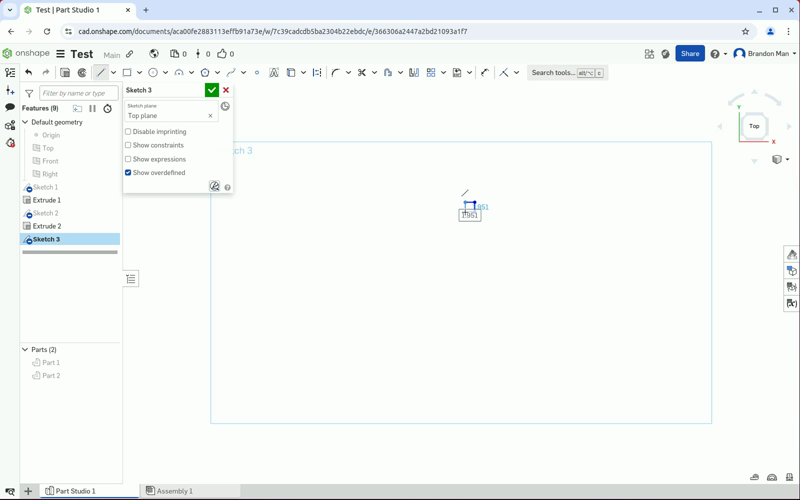
click(465, 211)
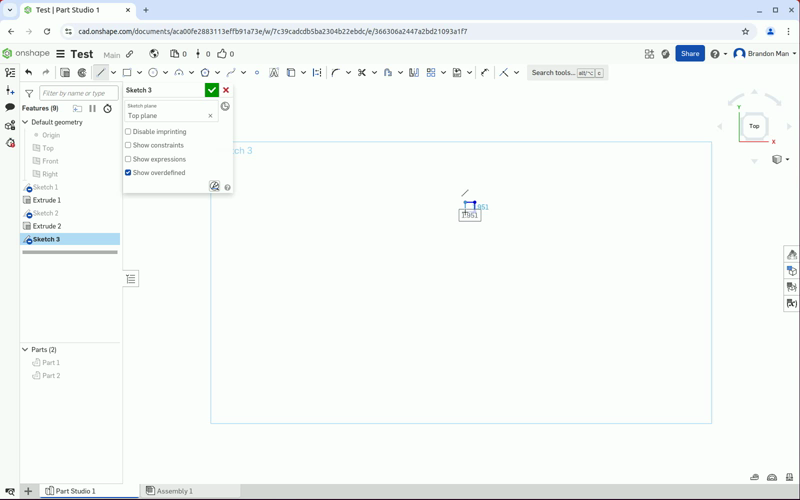
key(esc)
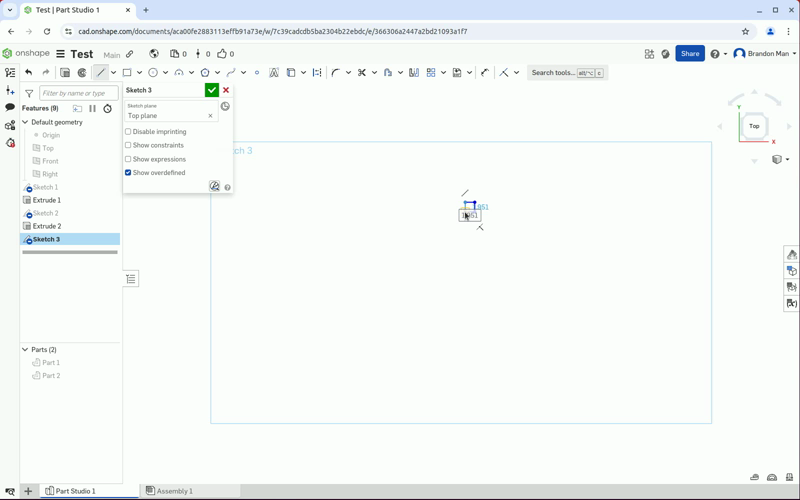
mouse_move(466, 207)
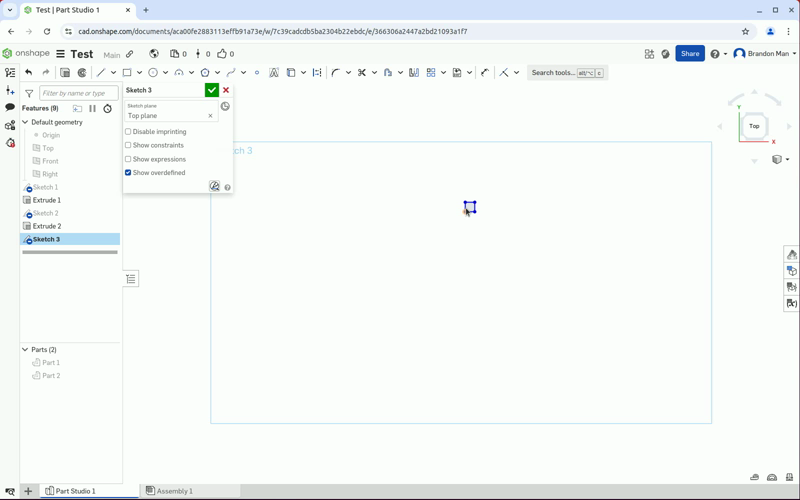
scroll(6)
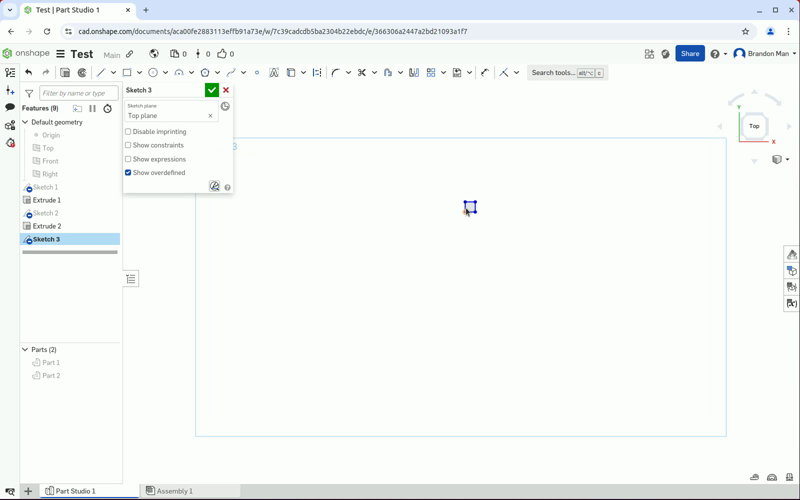
scroll(6)
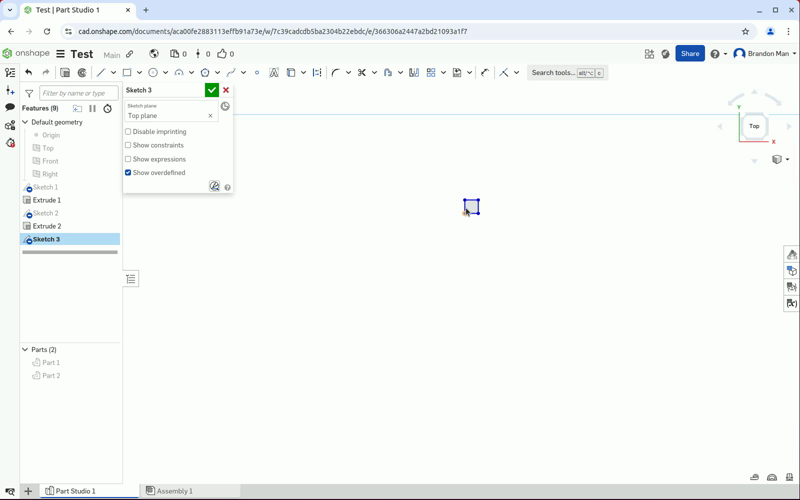
scroll(6)
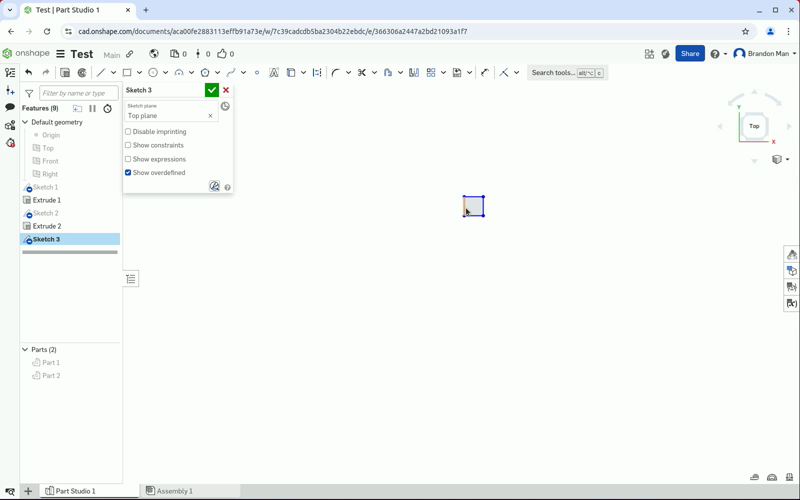
scroll(6)
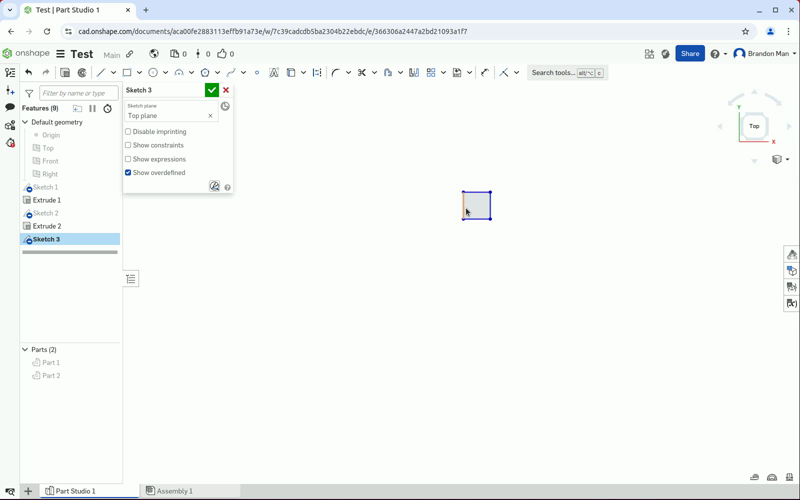
scroll(6)
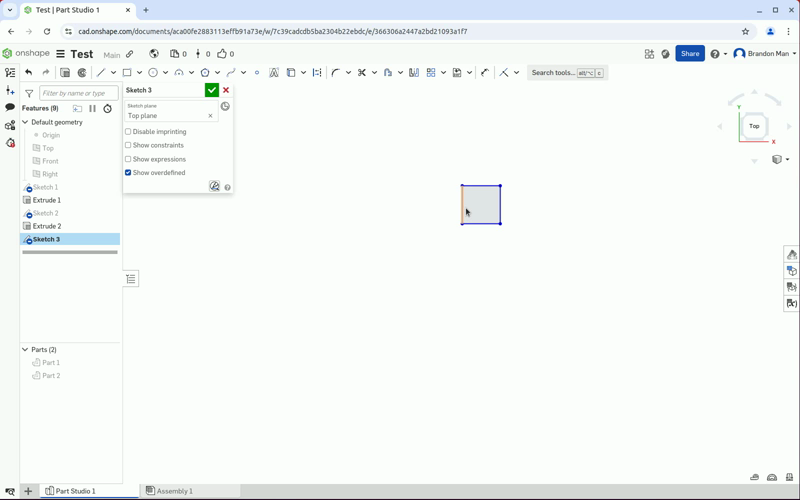
scroll(6)
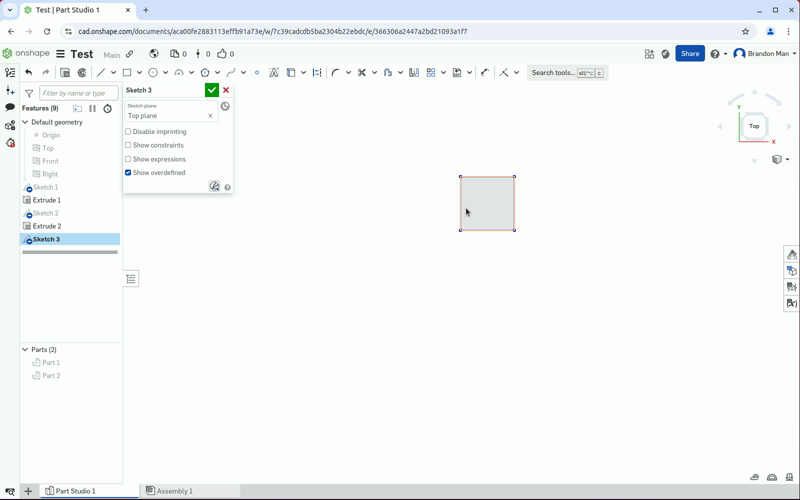
scroll(6)
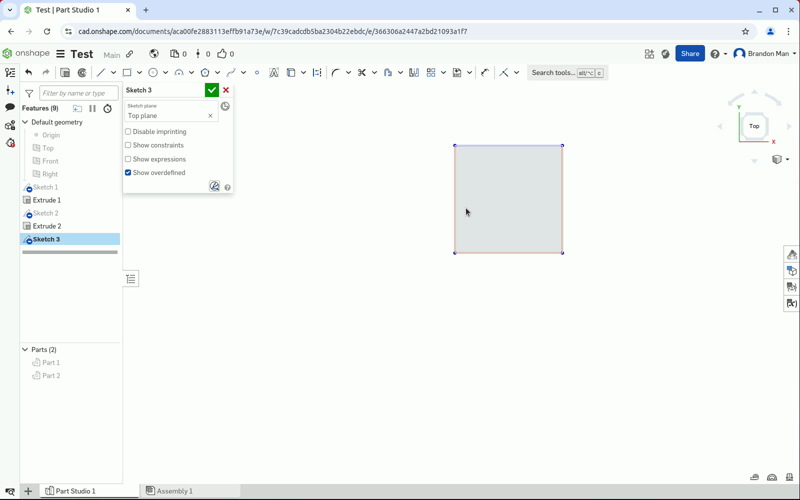
click(466, 207)
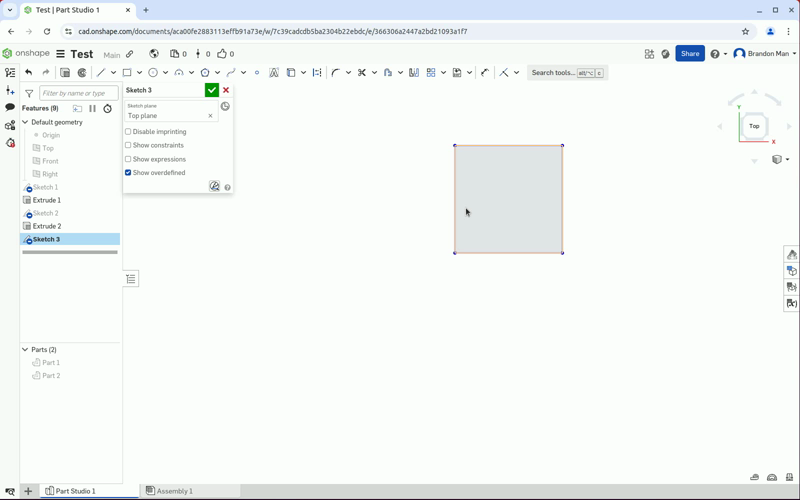
scroll(-6)
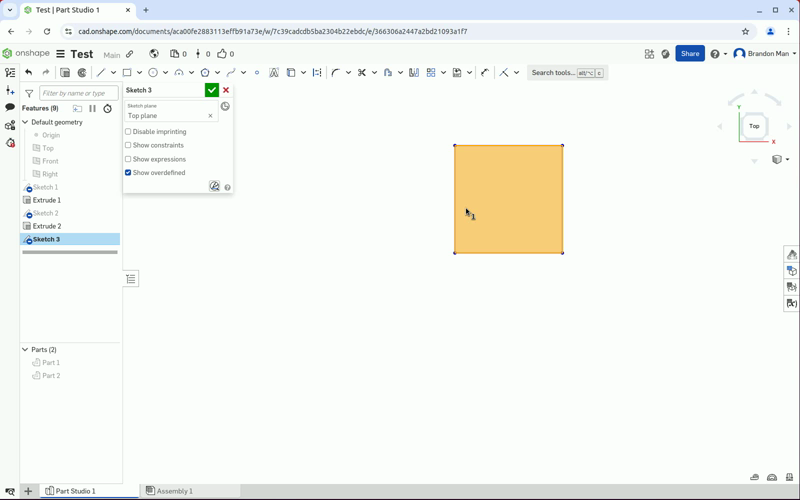
scroll(-6)
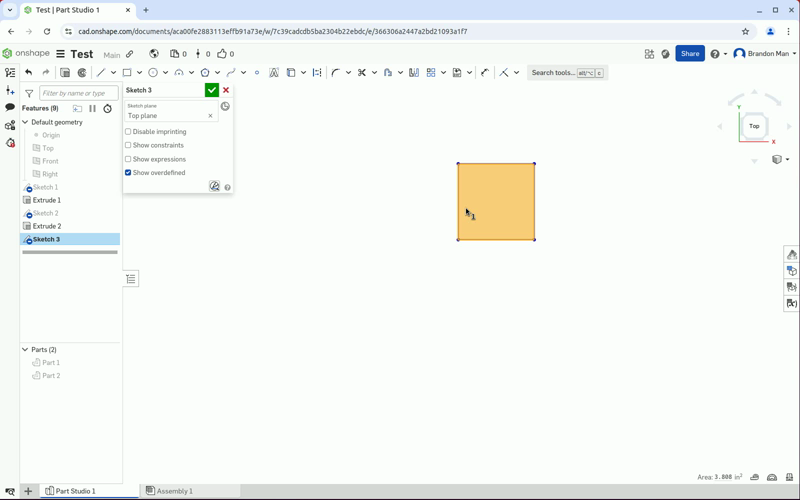
scroll(-6)
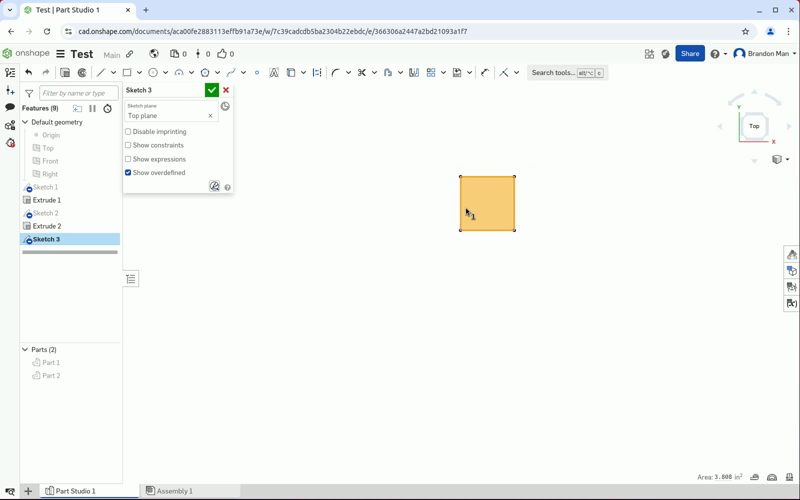
scroll(-6)
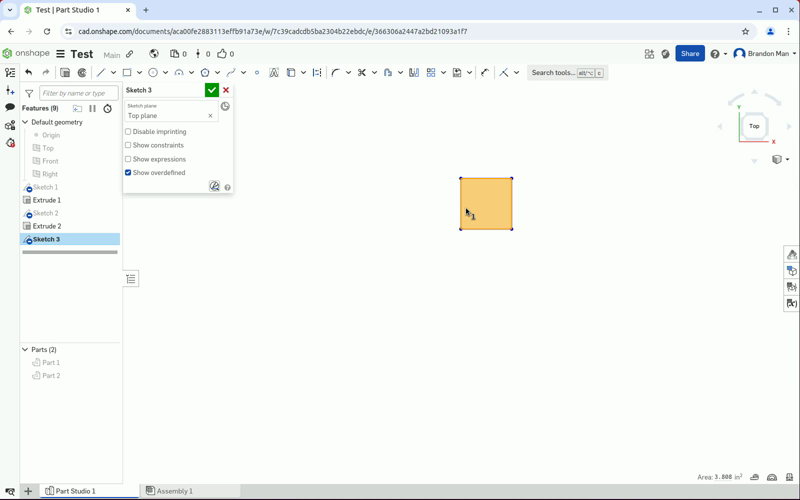
scroll(-6)
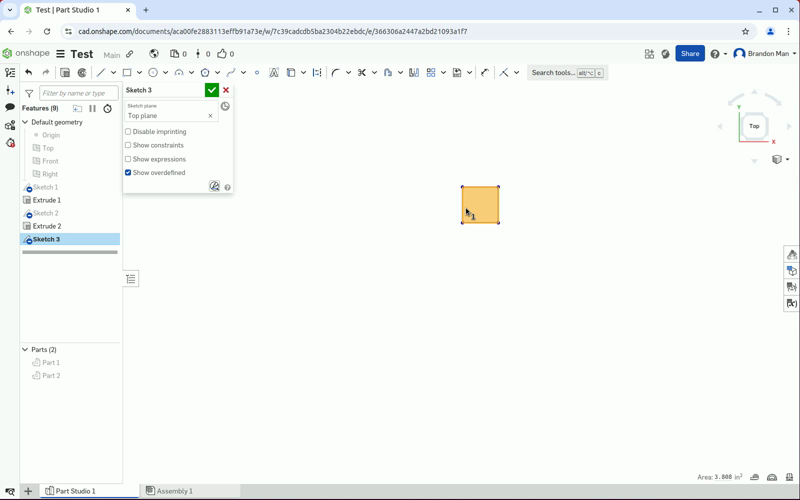
scroll(-6)
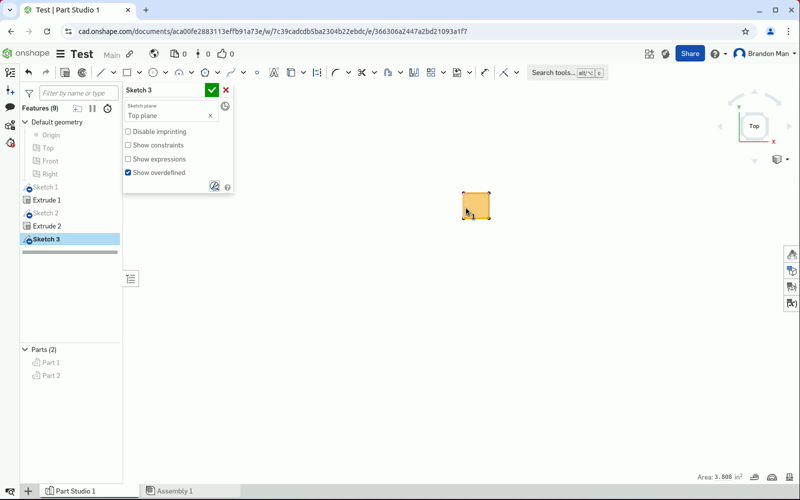
scroll(-6)
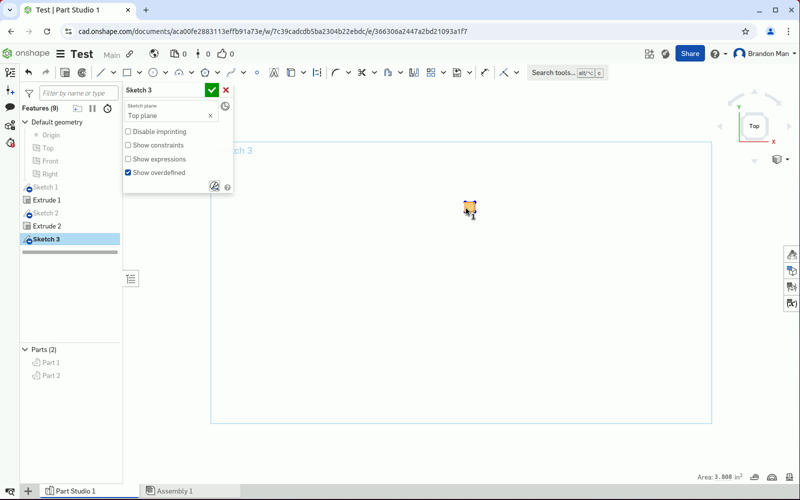
mouse_move(73, 352)
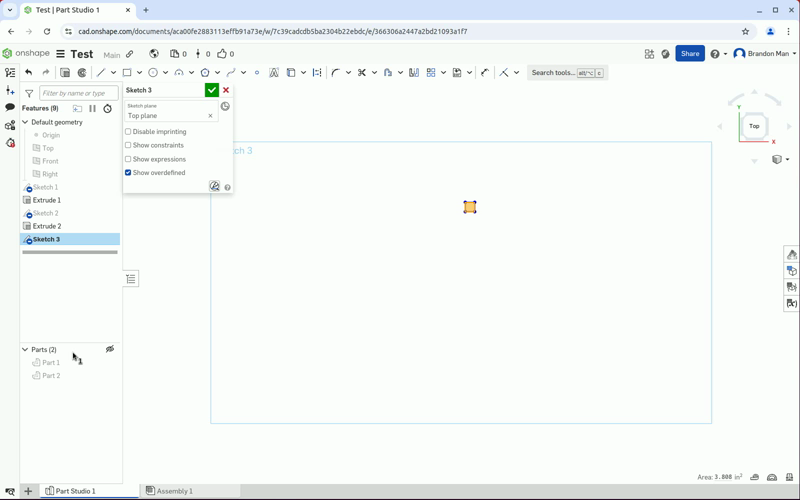
key(shift+y)
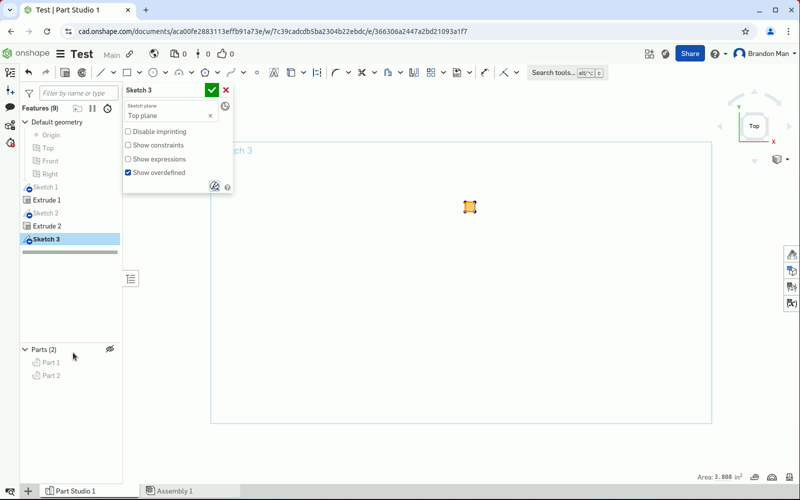
key(shift+e)
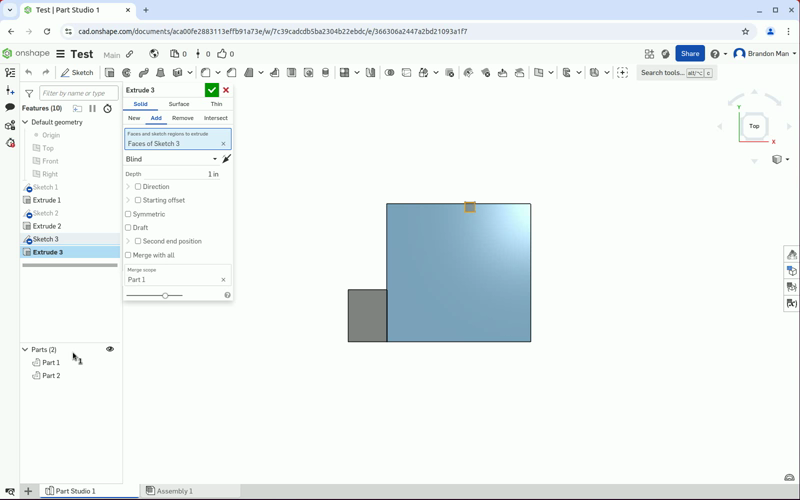
mouse_move(143, 106)
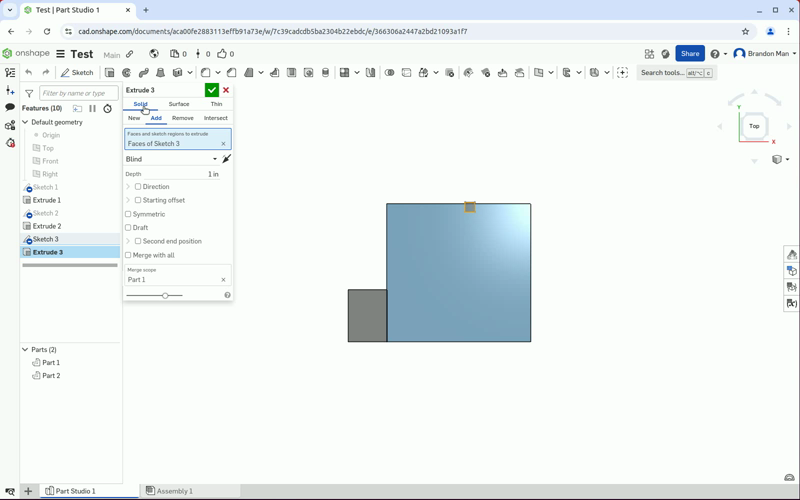
click(143, 106)
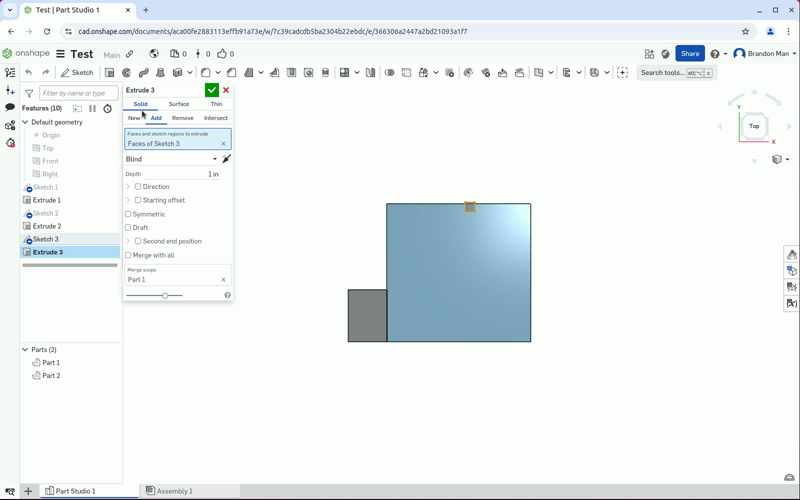
mouse_move(137, 120)
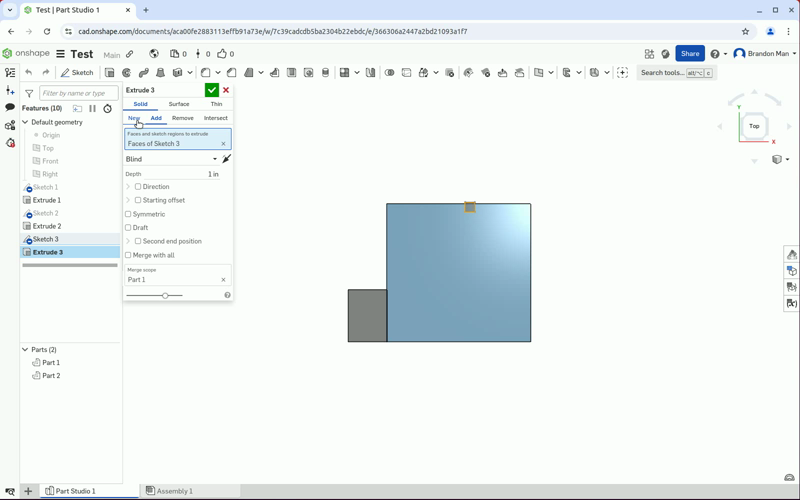
click(137, 120)
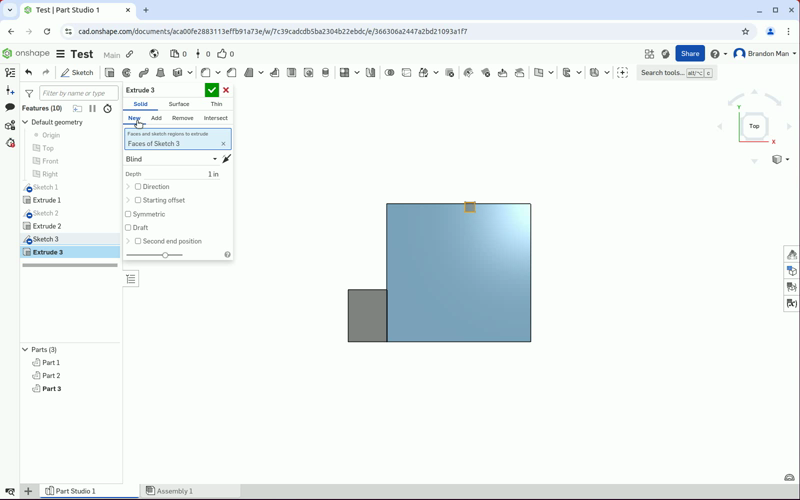
key(tab, 4)
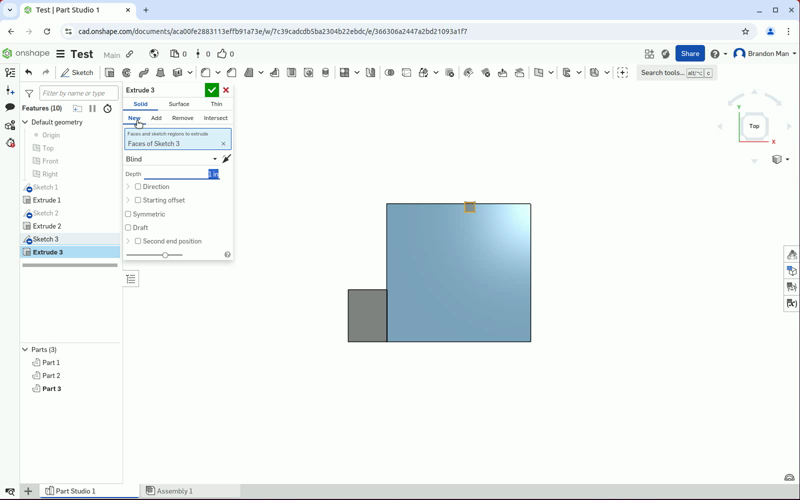
text(4.333)
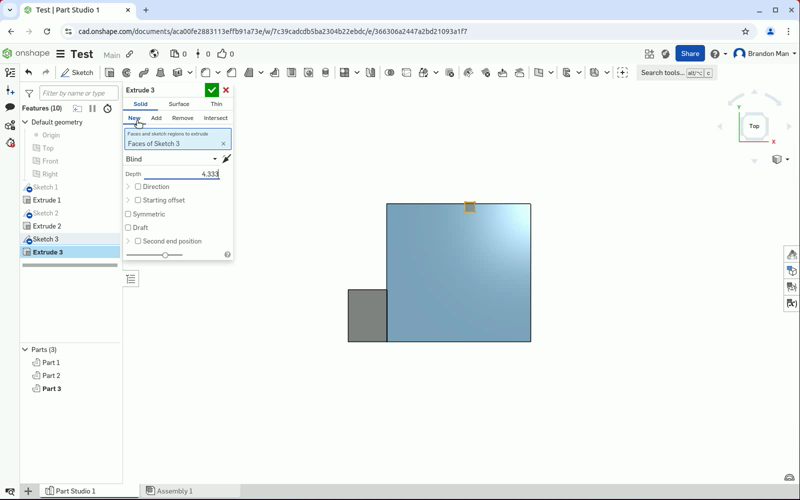
key(enter)
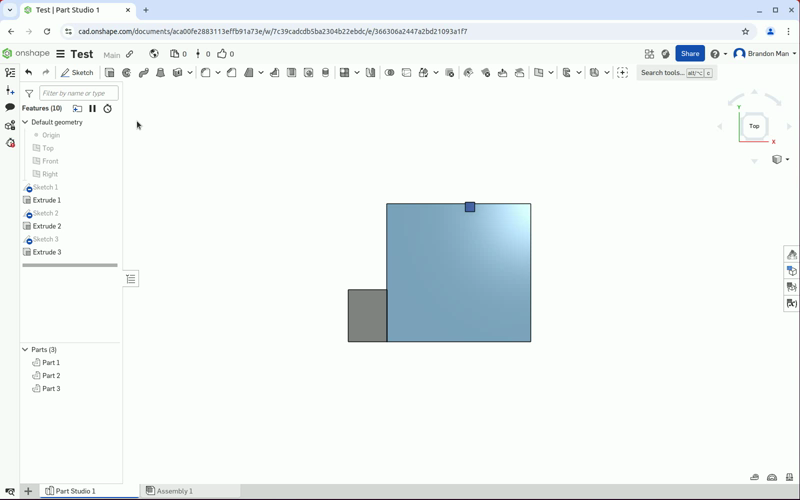
key(shift+h)
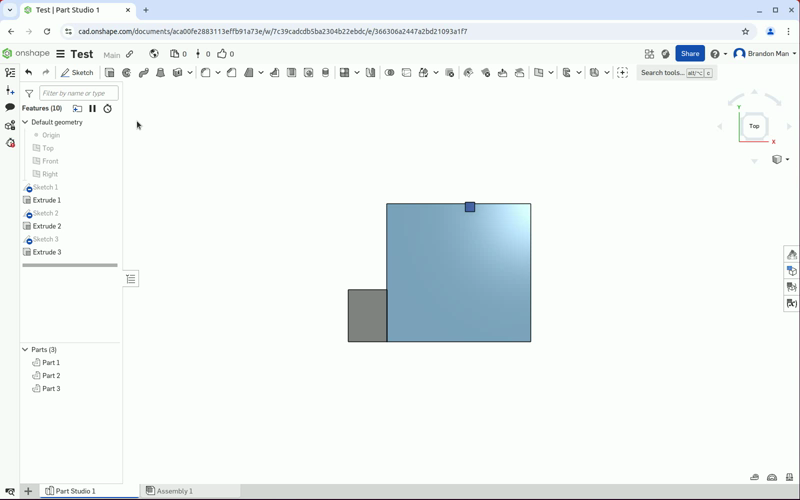
key(shift+h)
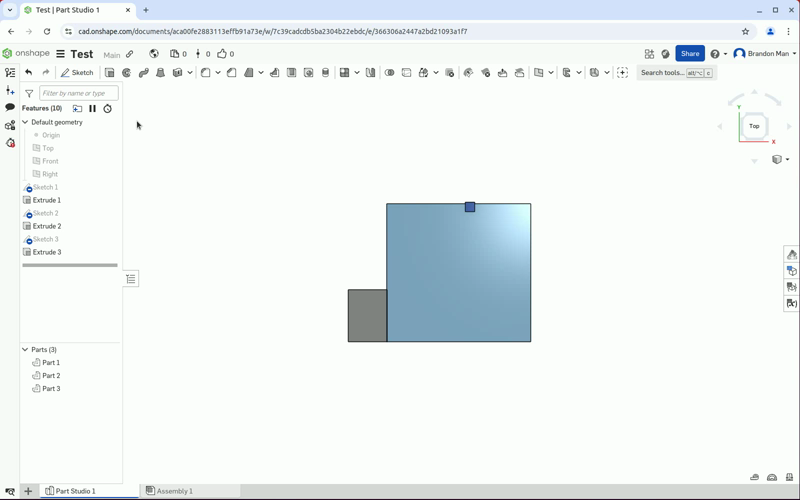
mouse_move(73, 189)
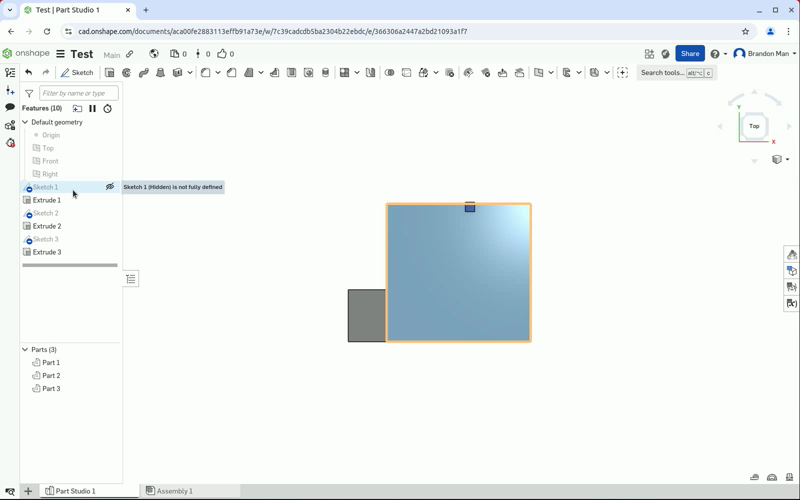
click(73, 189)
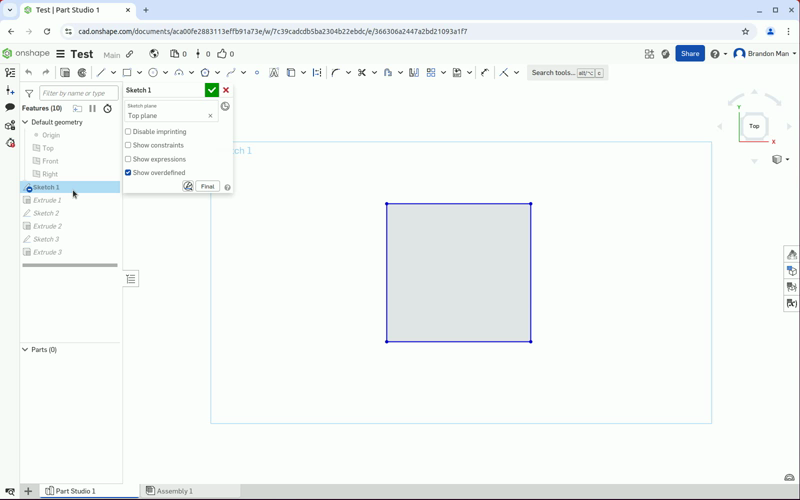
mouse_move(229, 92)
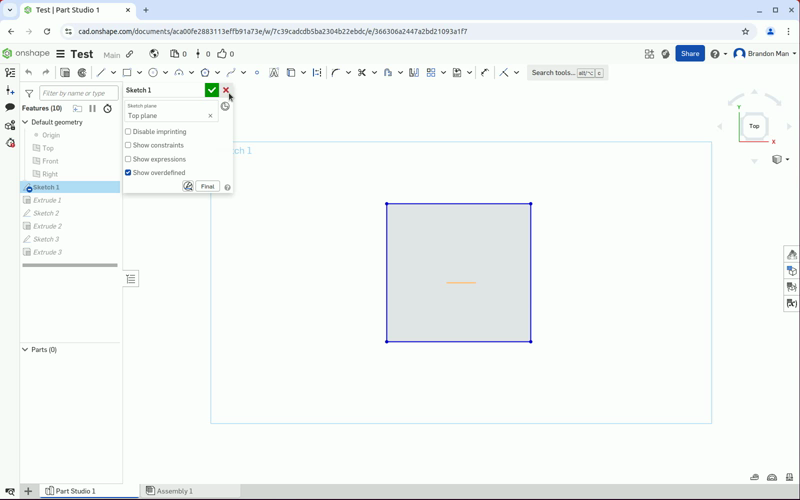
click(229, 92)
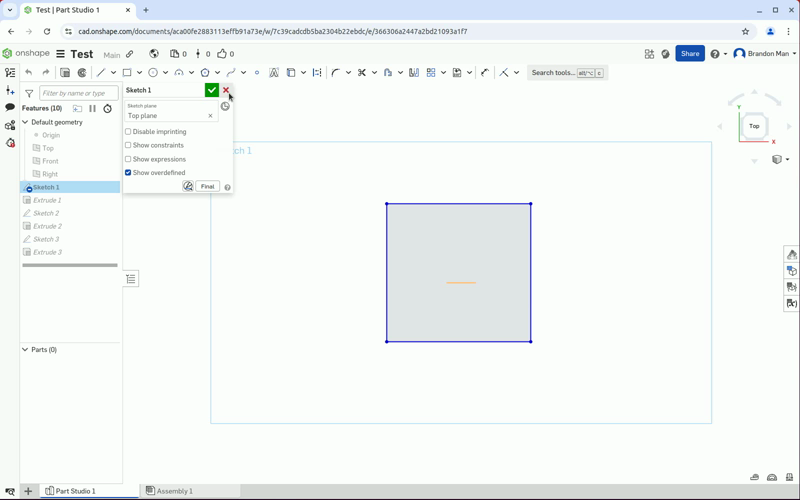
key(shift+s)
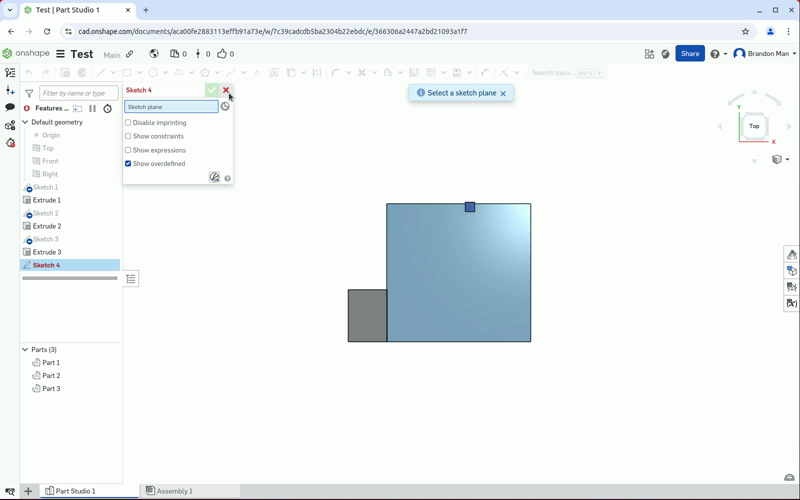
mouse_move(73, 150)
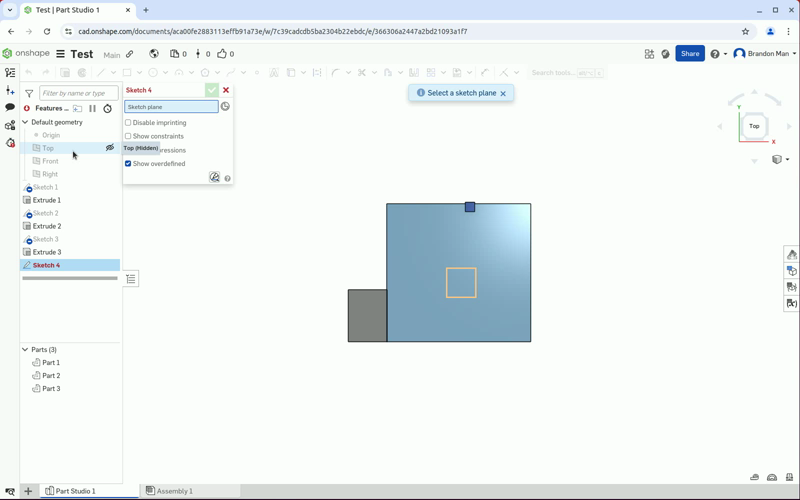
click(73, 150)
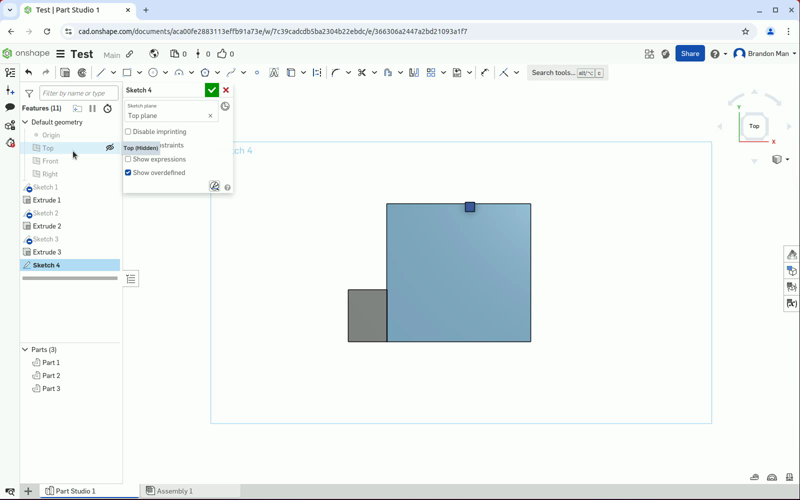
mouse_move(73, 352)
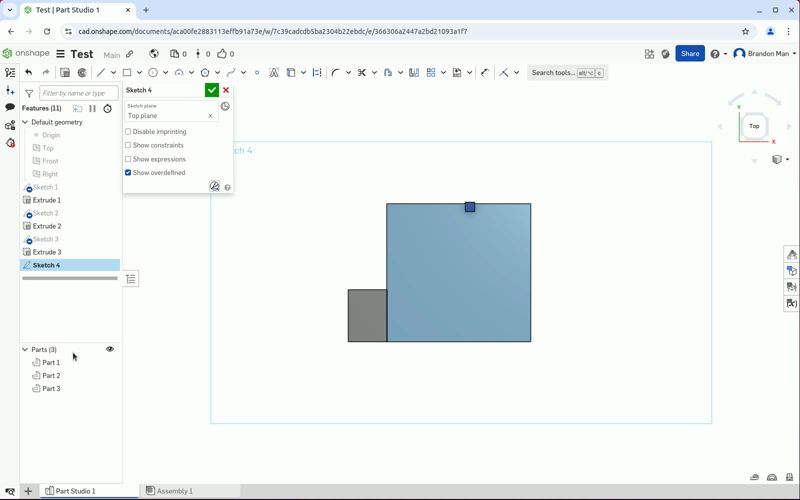
key(y)
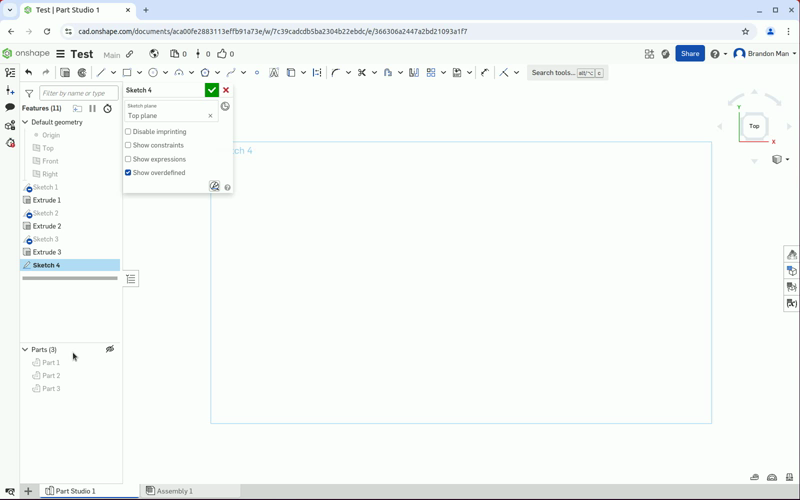
key(l)
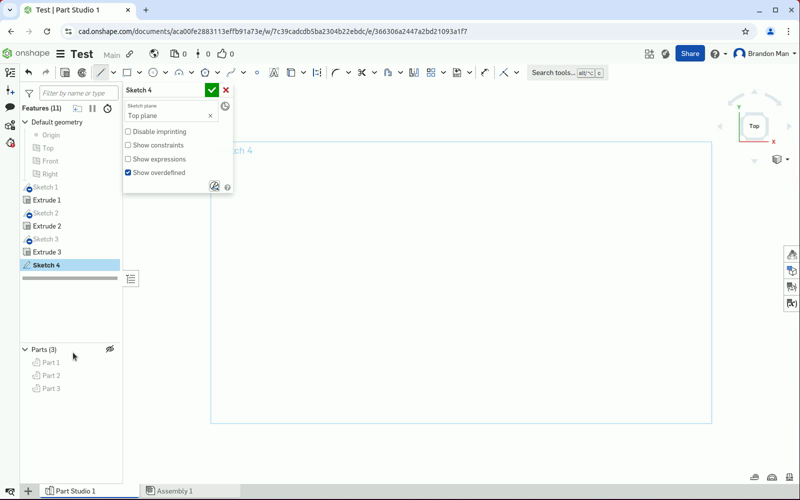
key_down(shift)
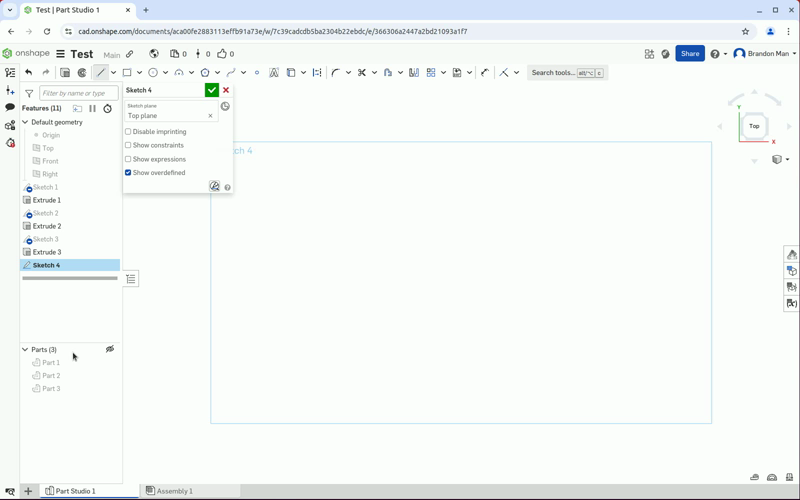
mouse_move(386, 341)
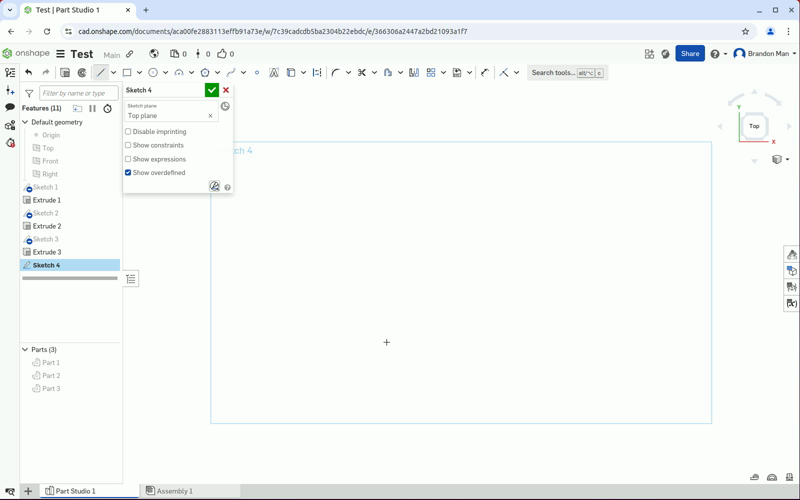
click(386, 341)
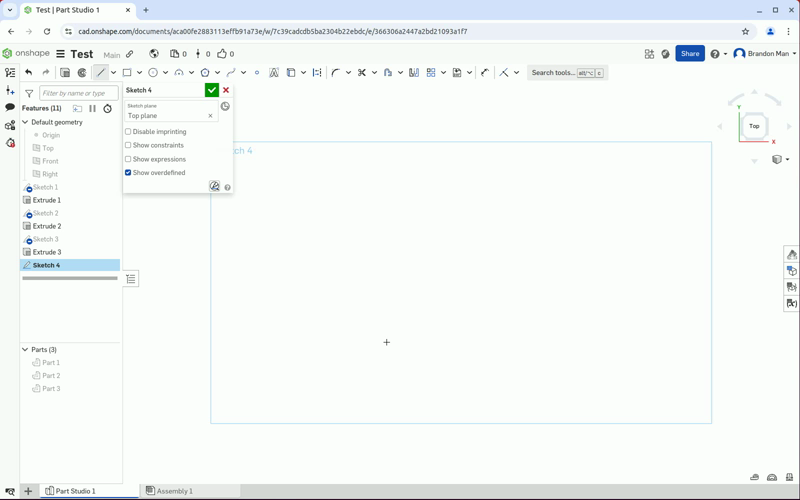
key_up(shift)
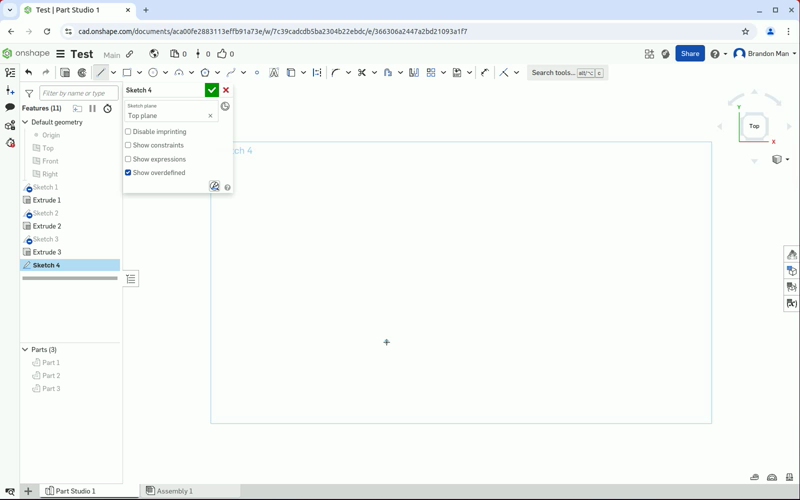
key_down(shift)
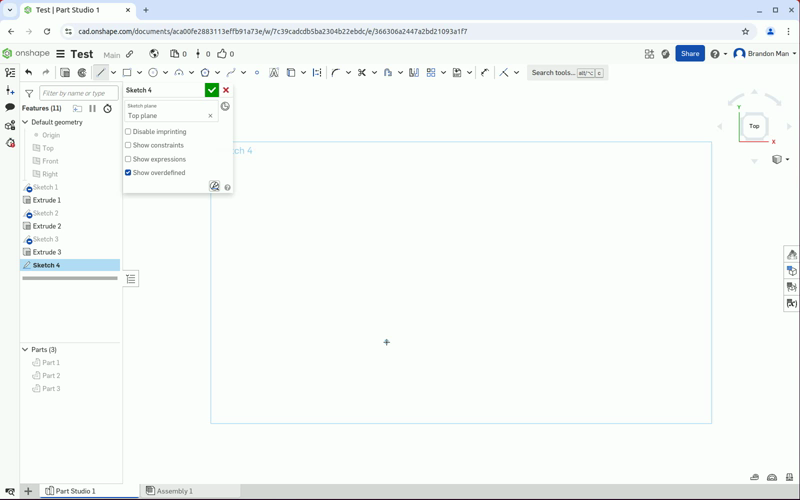
mouse_move(417, 341)
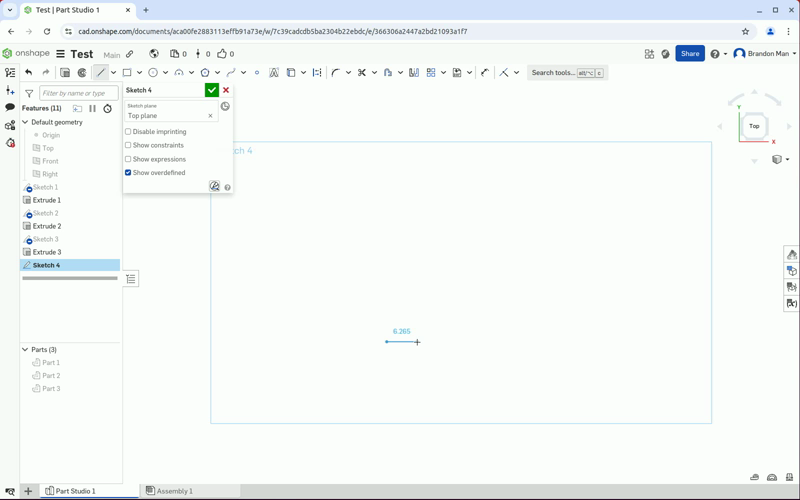
mouse_move(396, 341)
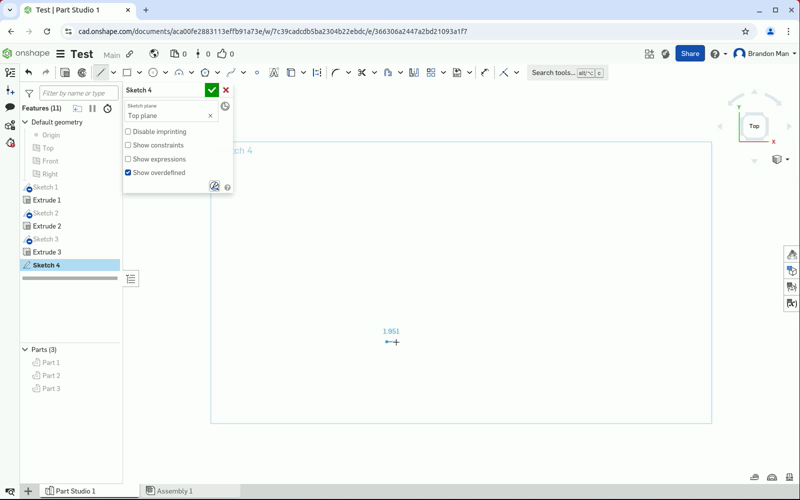
click(396, 341)
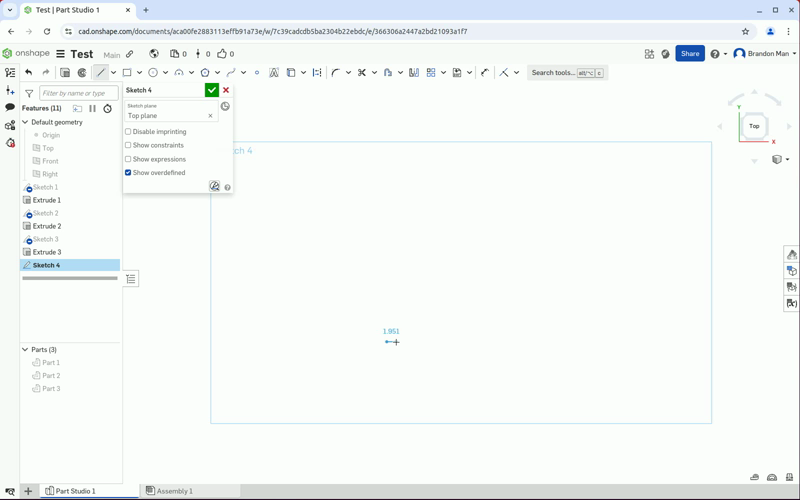
key_up(shift)
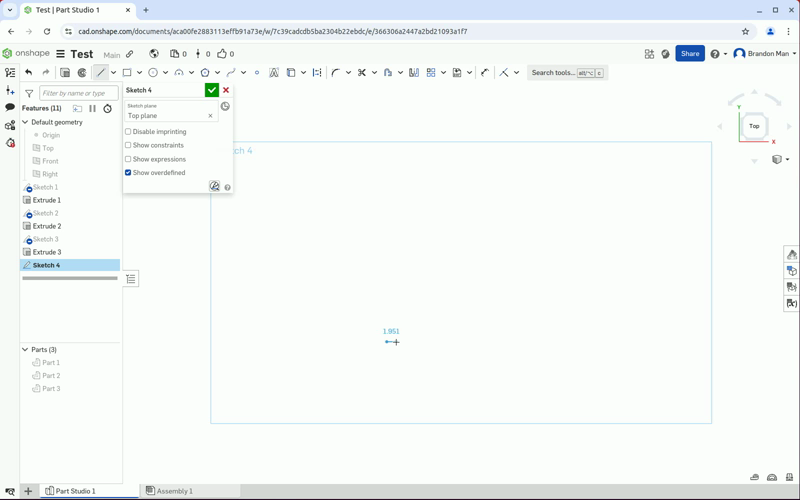
key_down(shift)
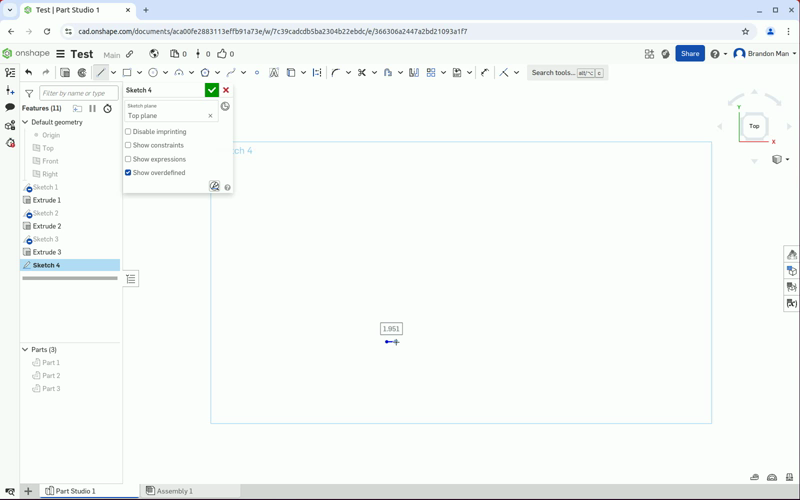
mouse_move(426, 341)
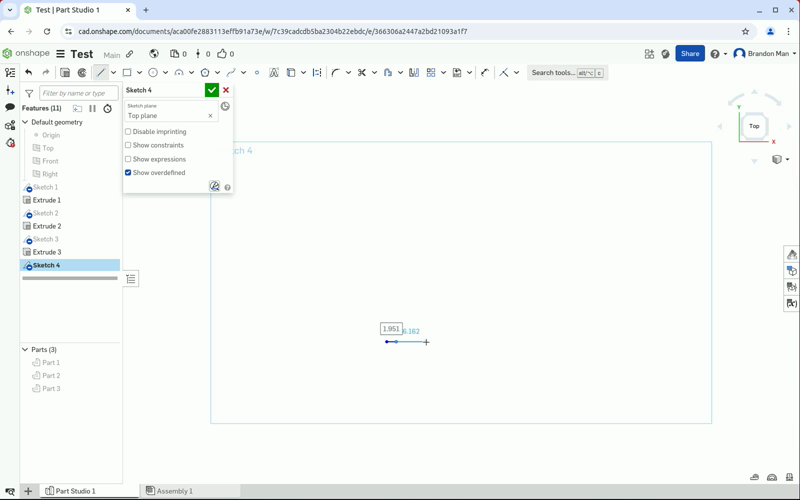
mouse_move(396, 332)
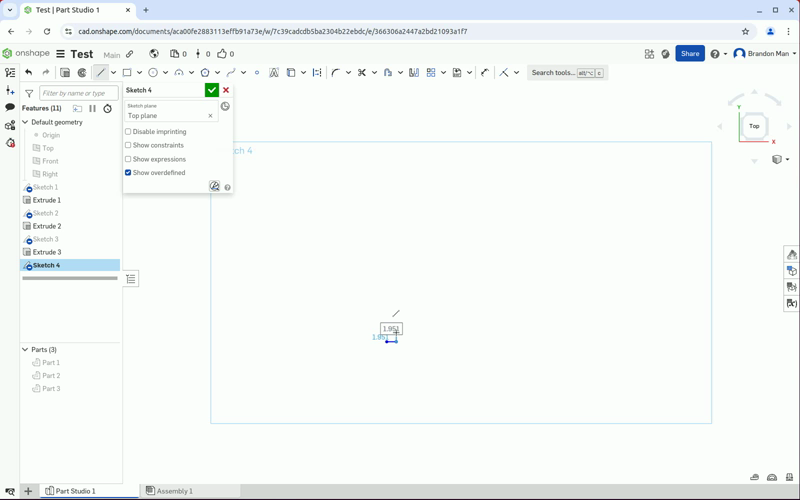
click(396, 332)
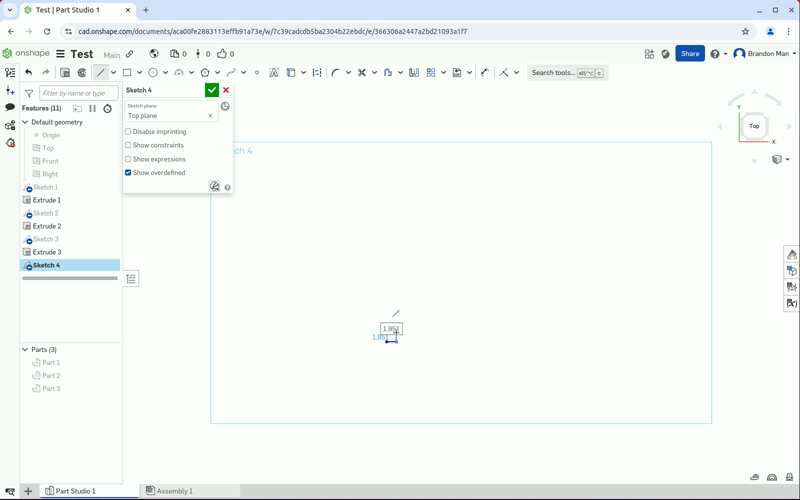
key_up(shift)
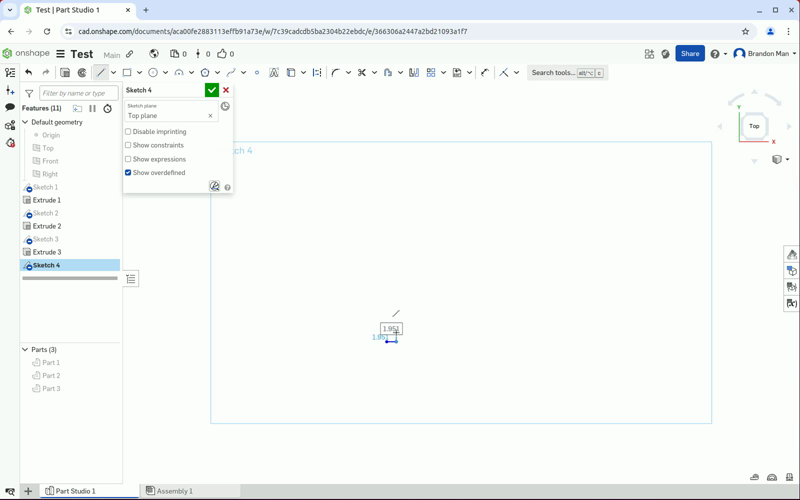
key_down(shift)
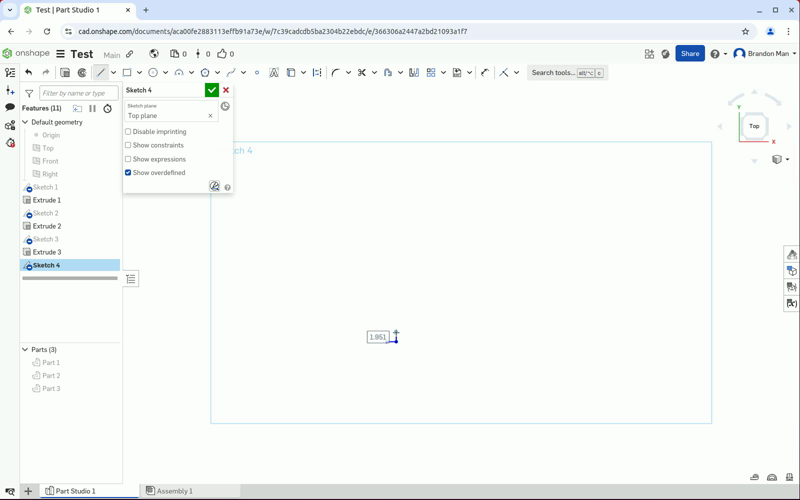
mouse_move(426, 332)
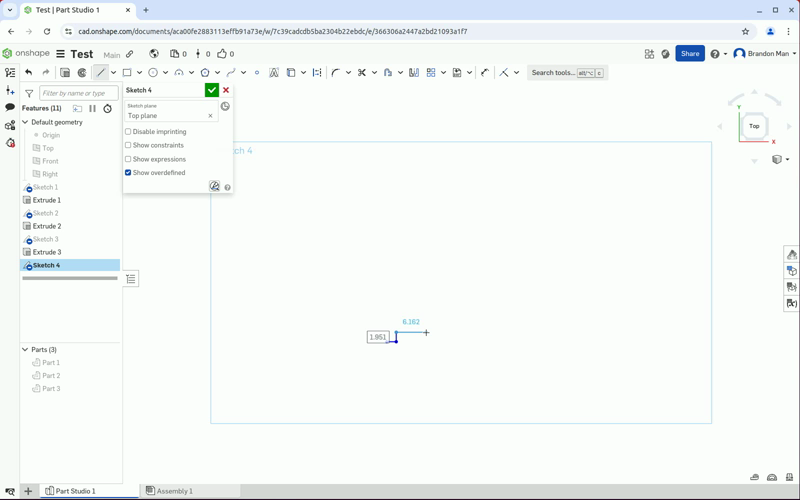
mouse_move(386, 332)
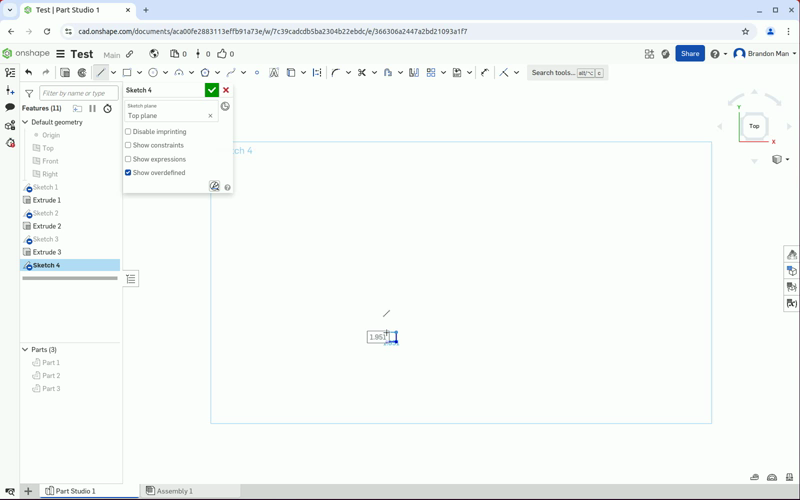
click(386, 332)
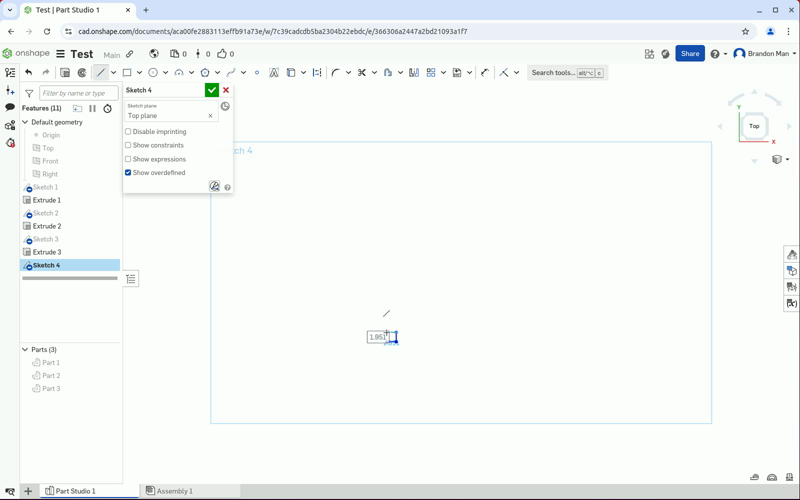
key_up(shift)
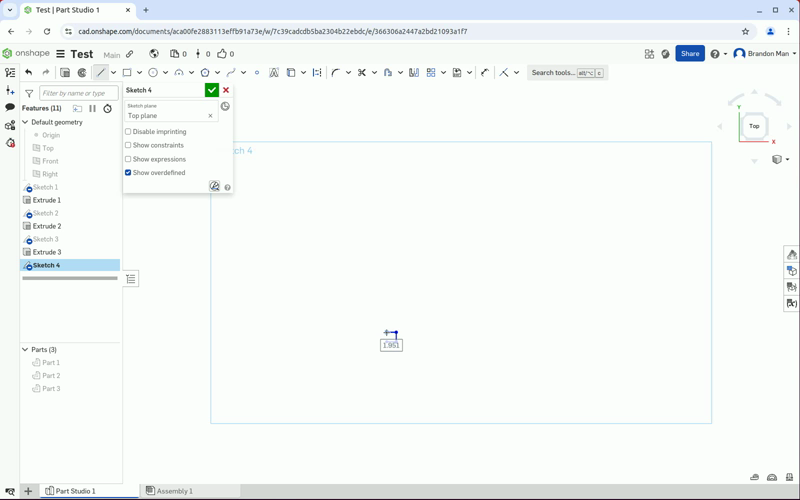
mouse_move(417, 332)
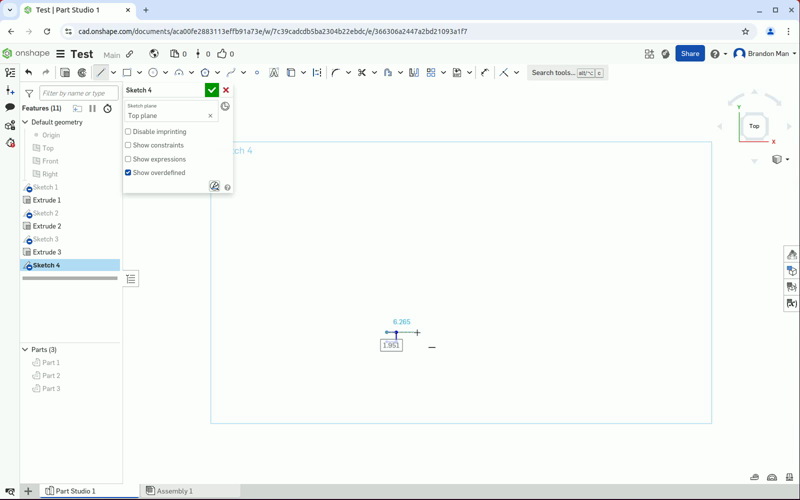
key_down(shift)
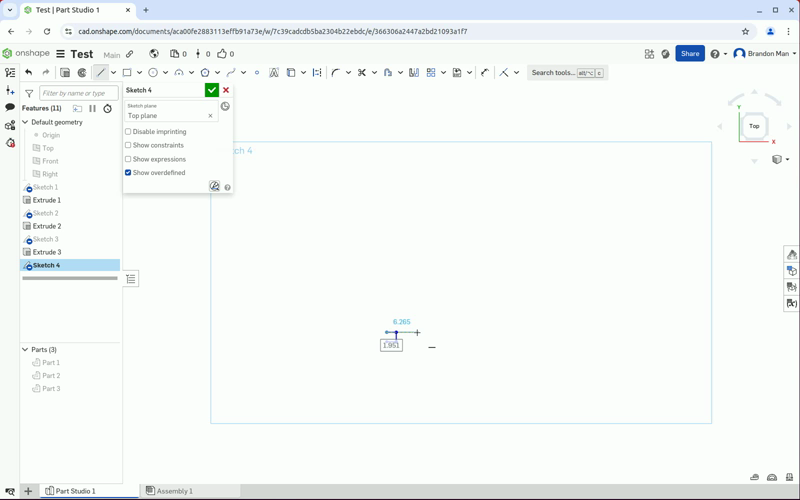
mouse_move(386, 341)
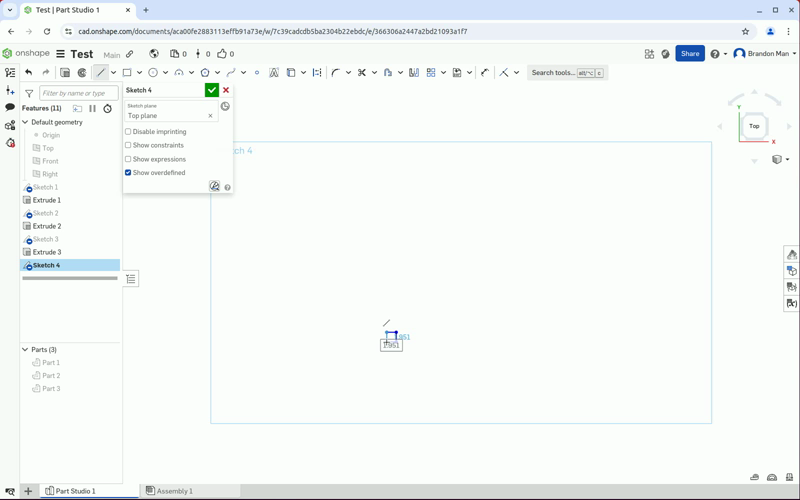
key_up(shift)
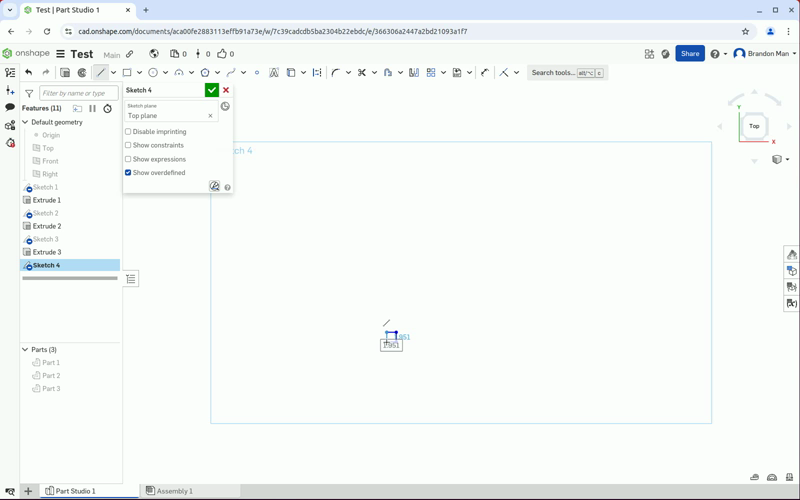
click(386, 341)
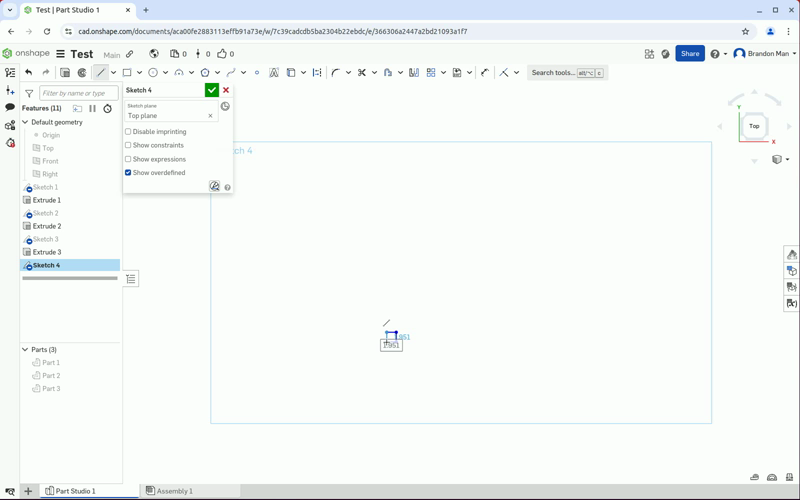
key(esc)
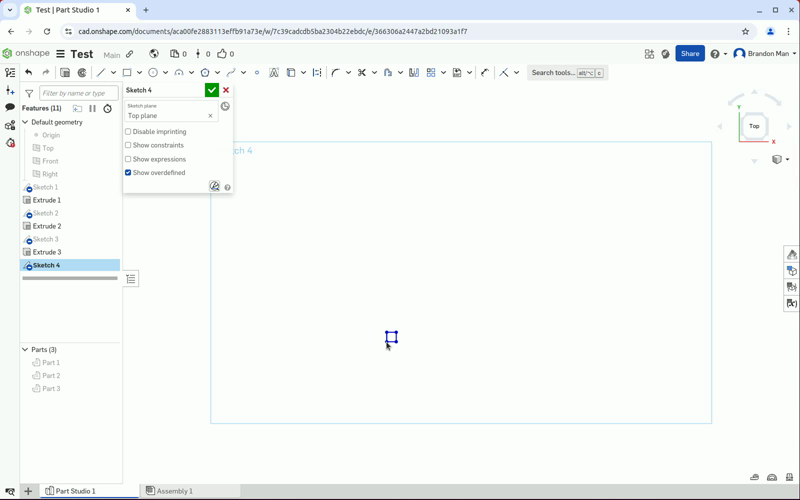
mouse_move(394, 336)
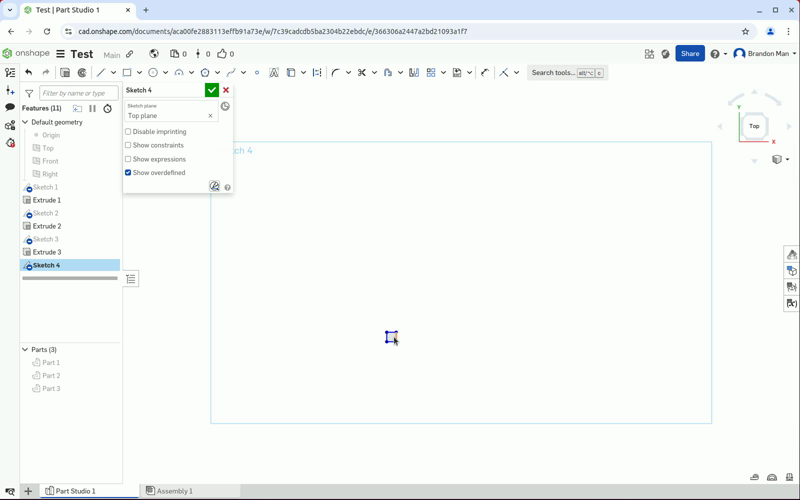
scroll(6)
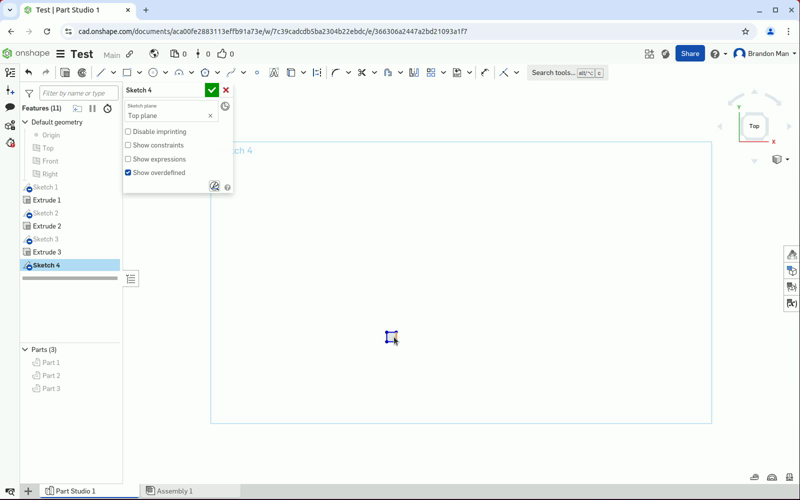
scroll(6)
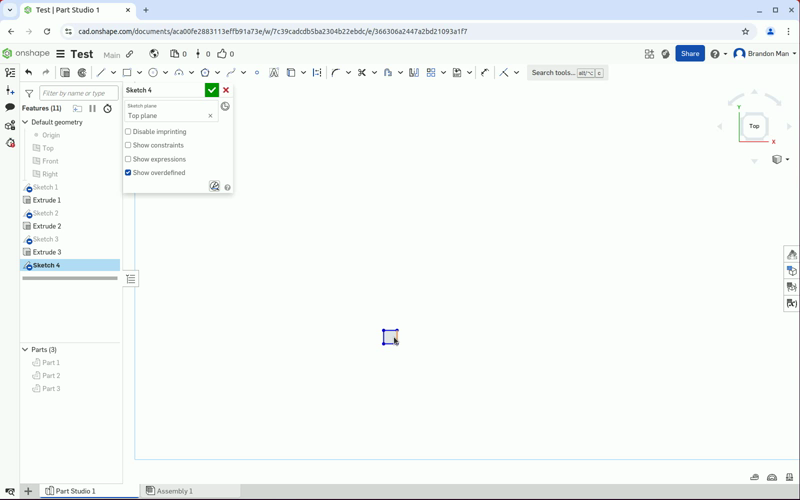
scroll(6)
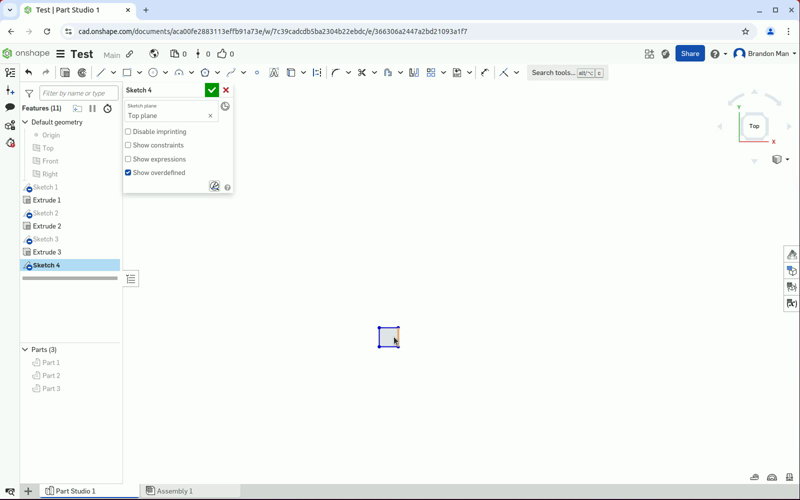
scroll(6)
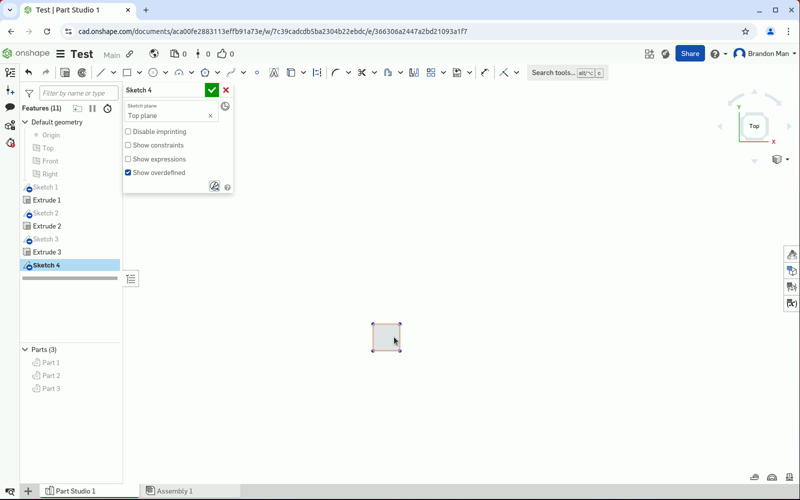
scroll(6)
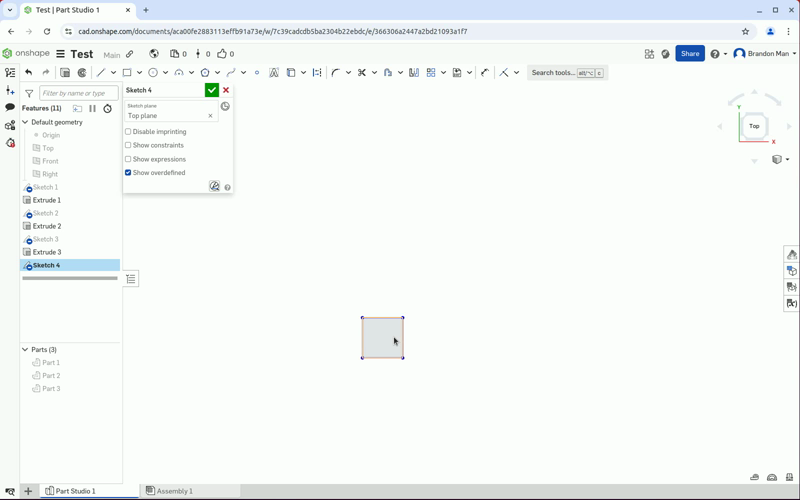
scroll(6)
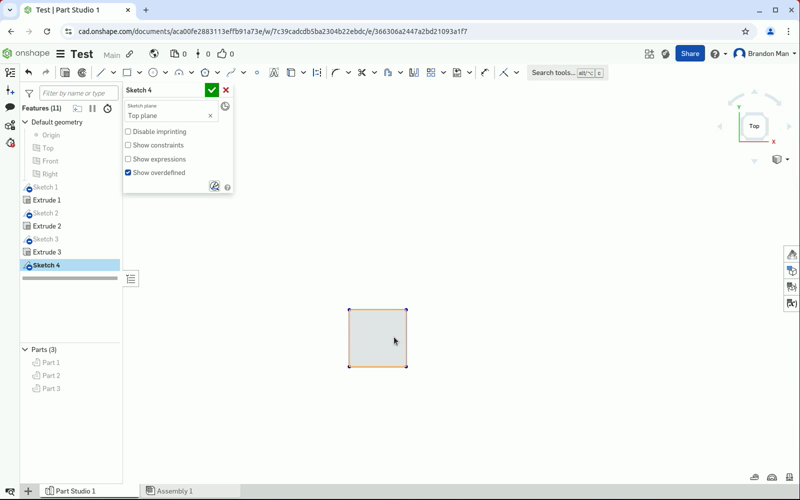
scroll(6)
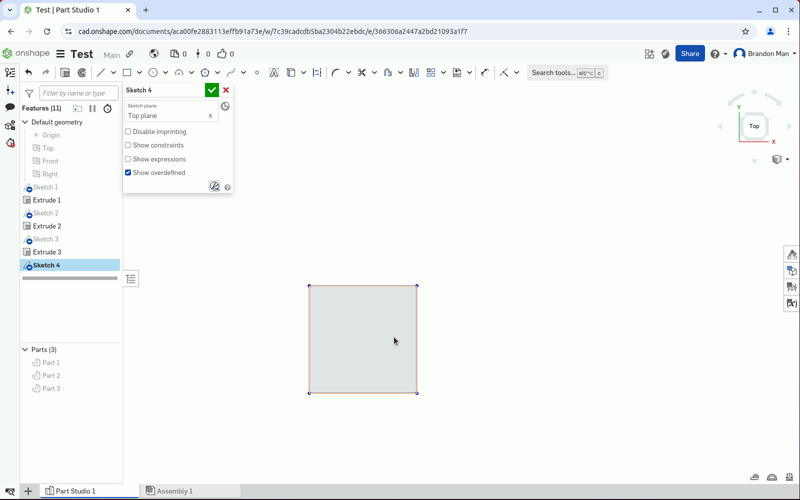
click(394, 336)
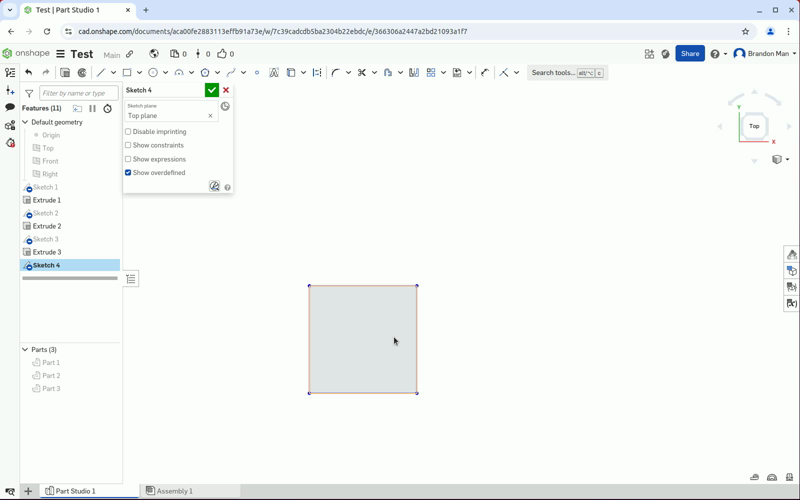
scroll(-6)
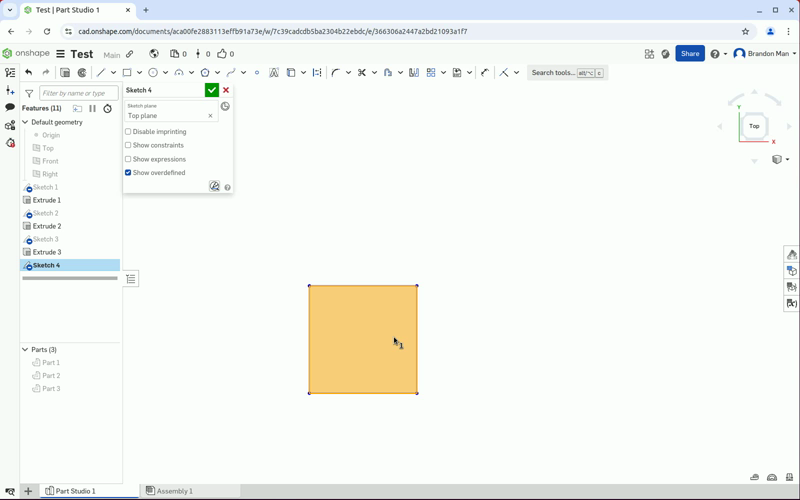
scroll(-6)
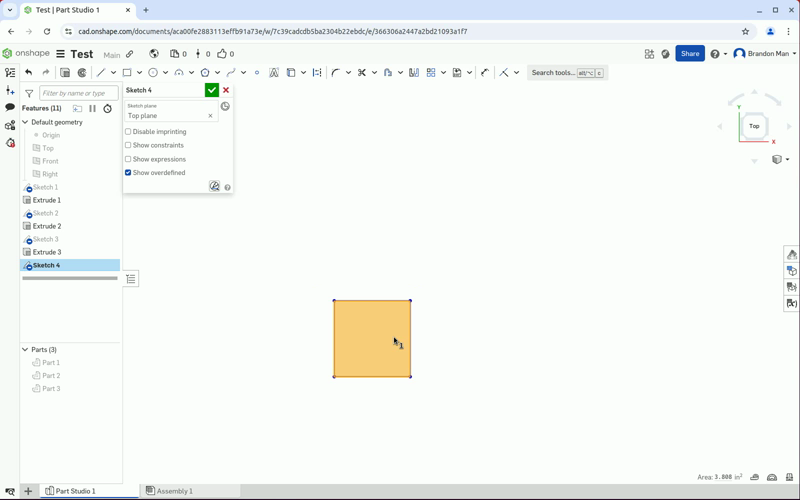
scroll(-6)
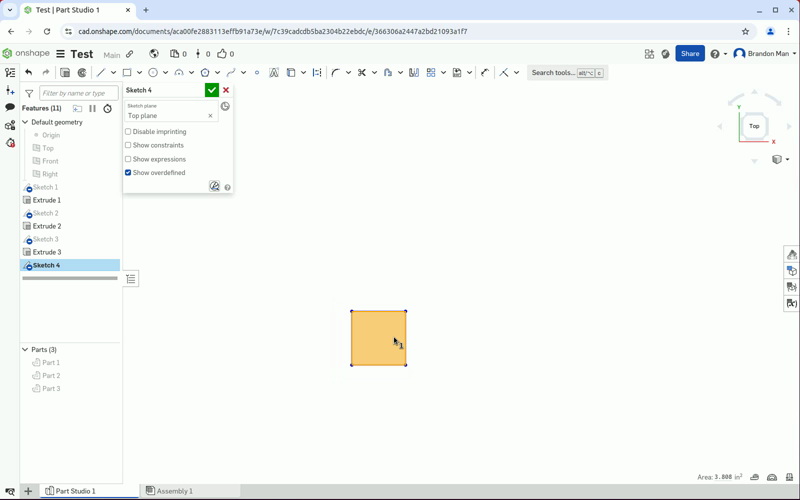
scroll(-6)
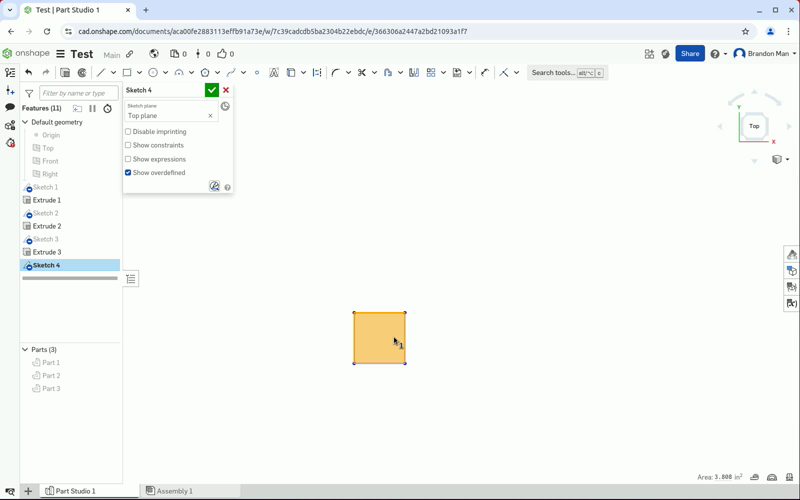
scroll(-6)
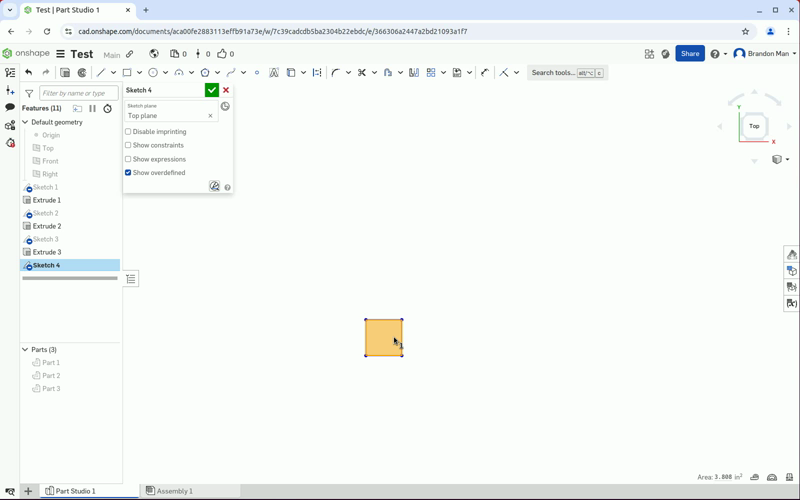
scroll(-6)
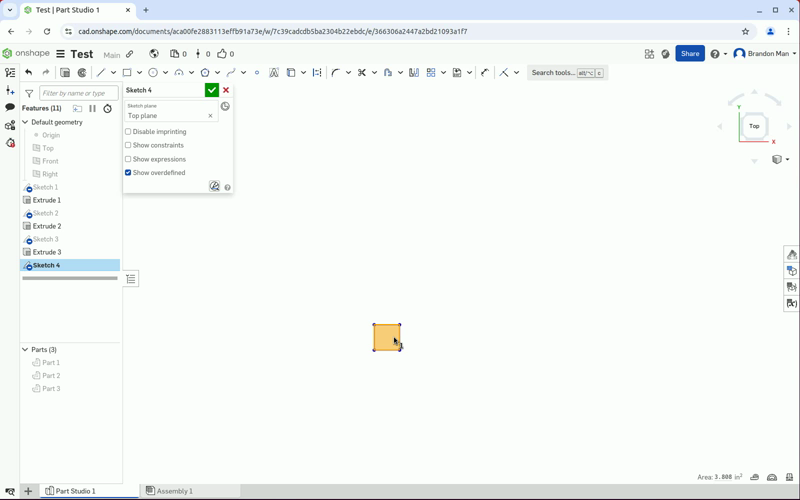
scroll(-6)
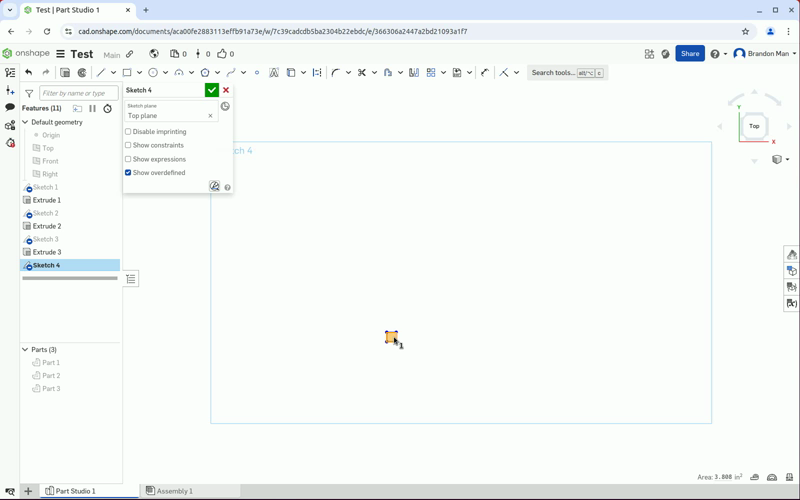
mouse_move(73, 352)
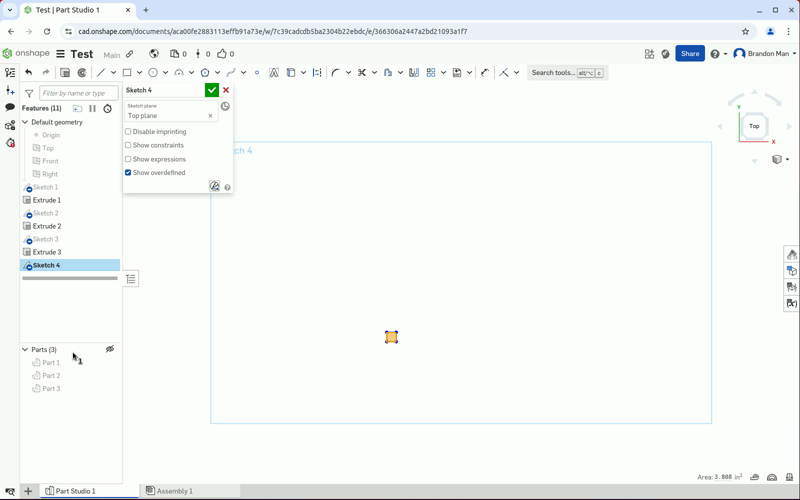
key(shift+y)
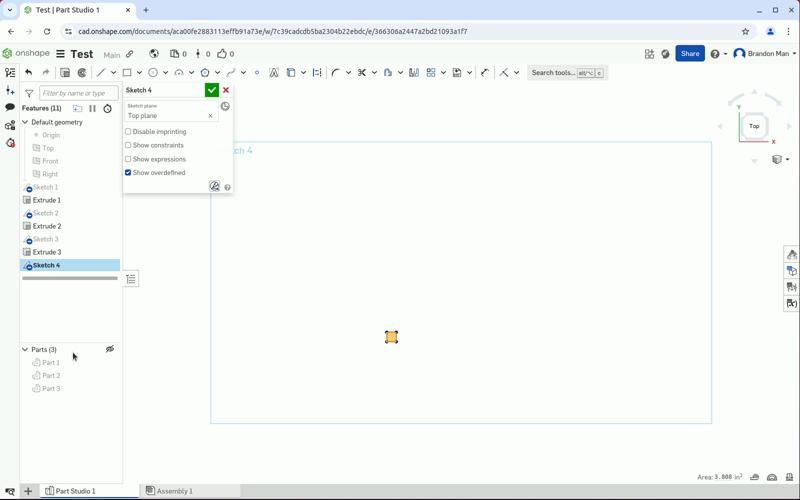
key(shift+e)
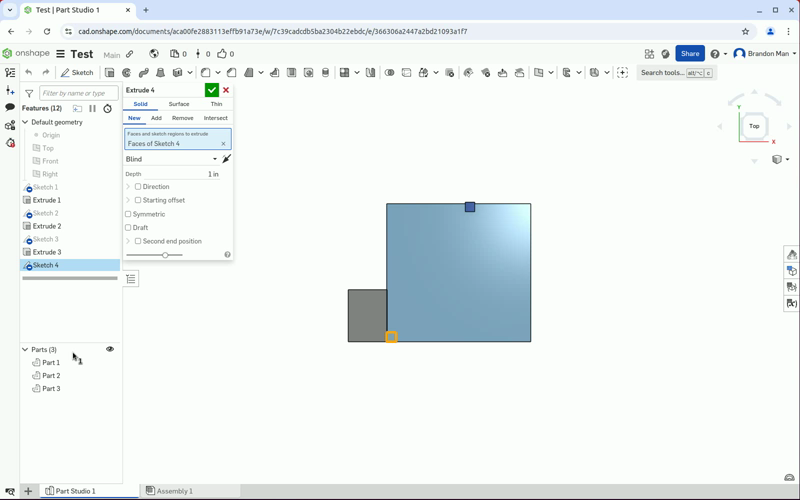
mouse_move(143, 106)
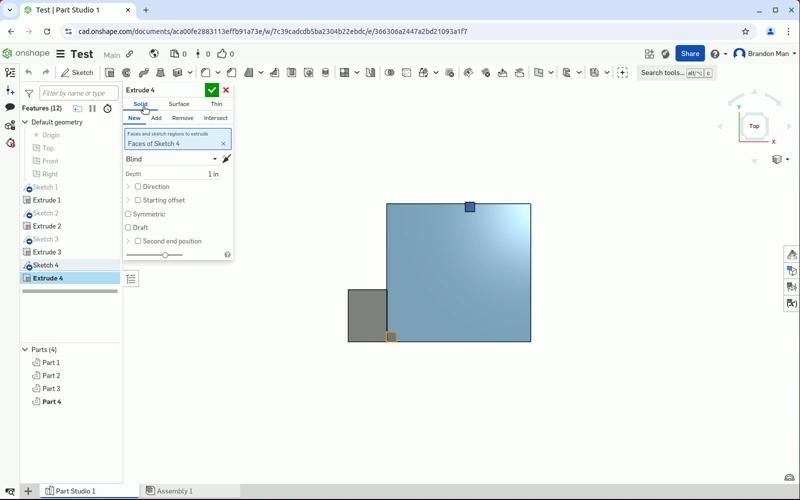
click(143, 106)
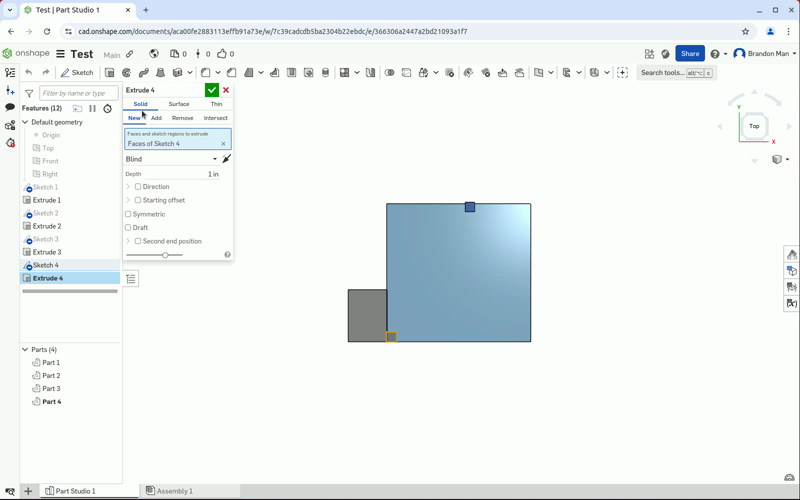
mouse_move(137, 120)
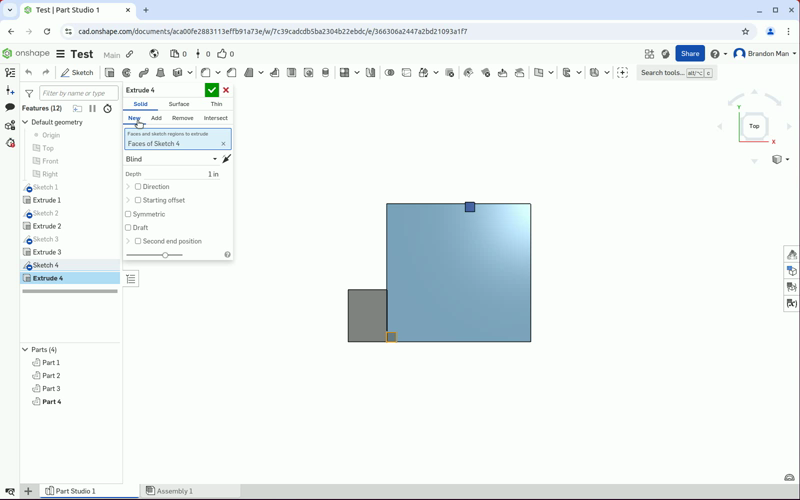
click(137, 120)
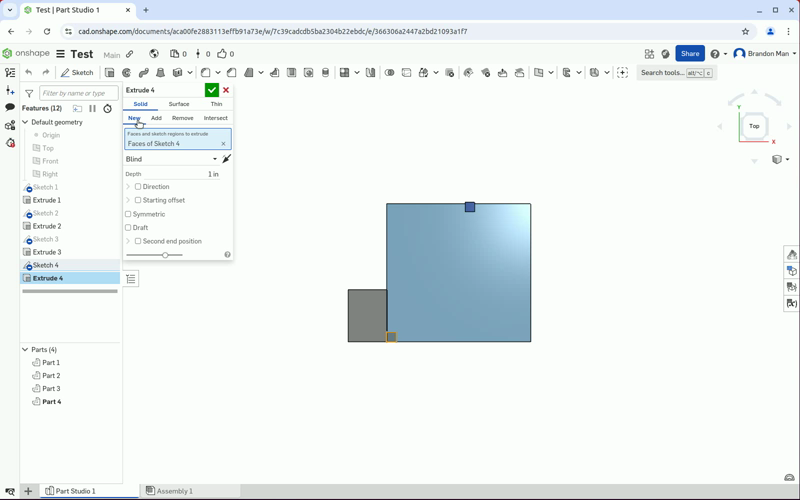
key(tab, 4)
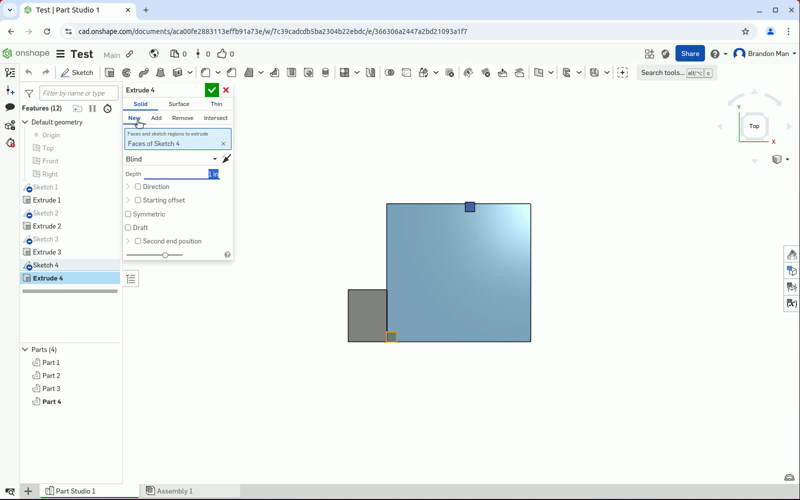
text(4.333)
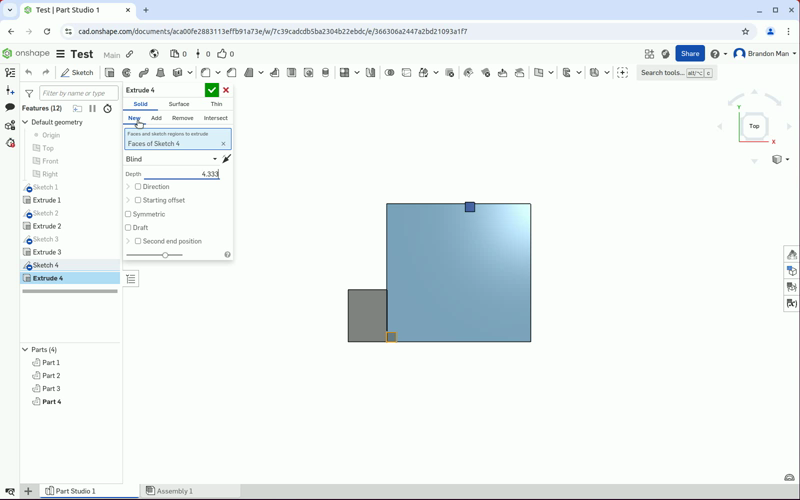
key(enter)
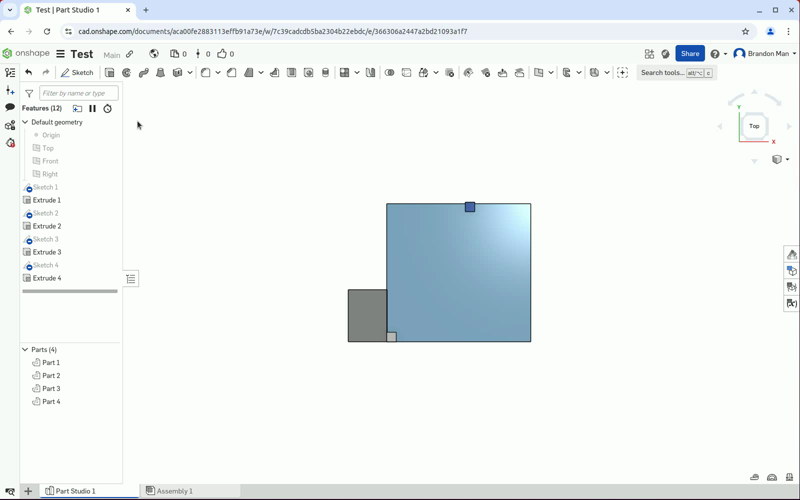
key(shift+h)
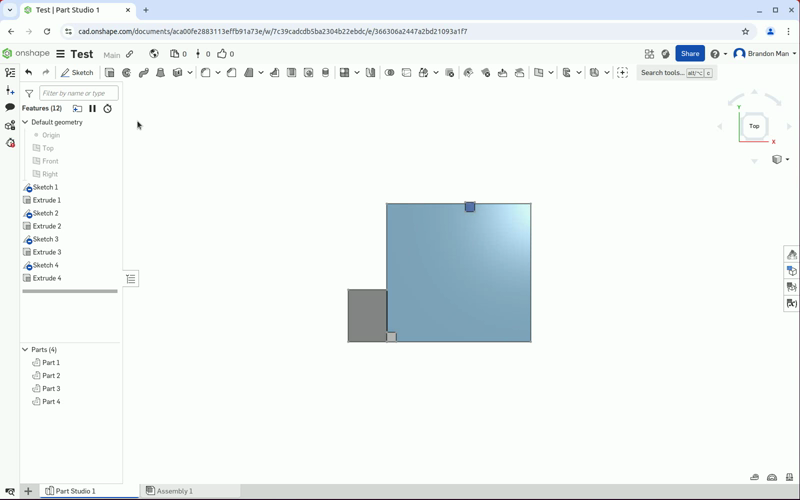
key(shift+h)
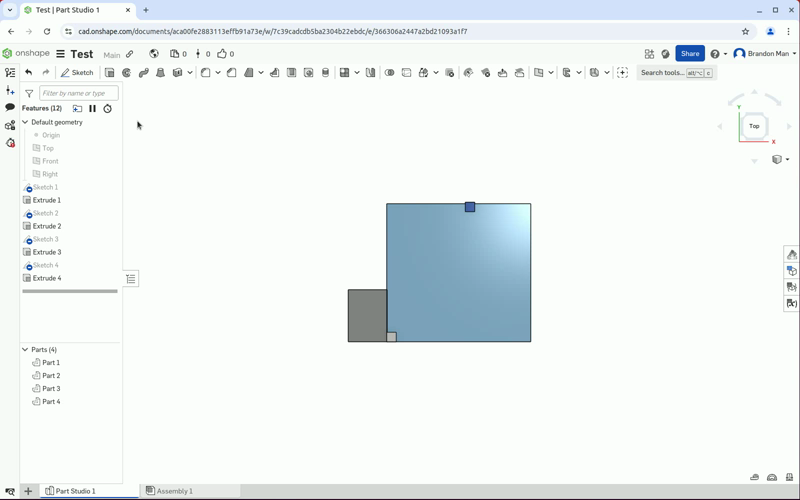
mouse_move(73, 189)
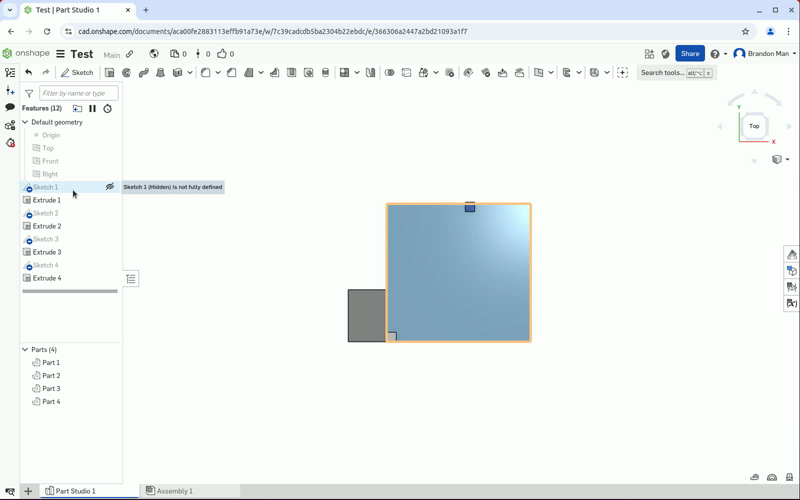
click(73, 189)
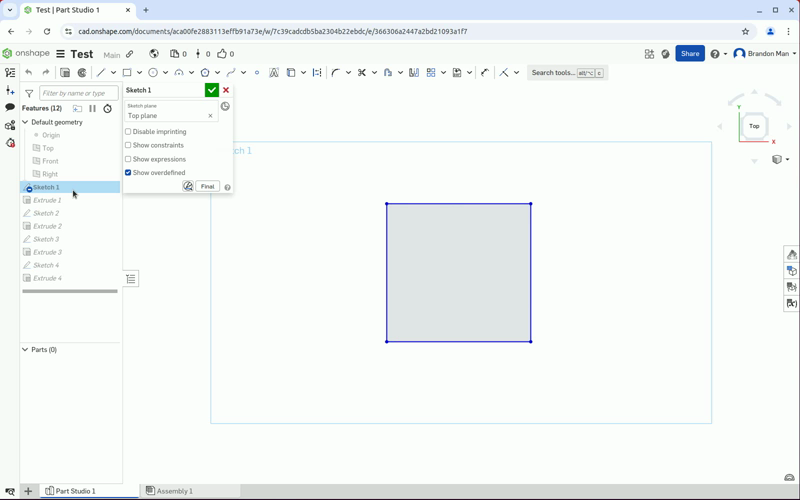
mouse_move(229, 92)
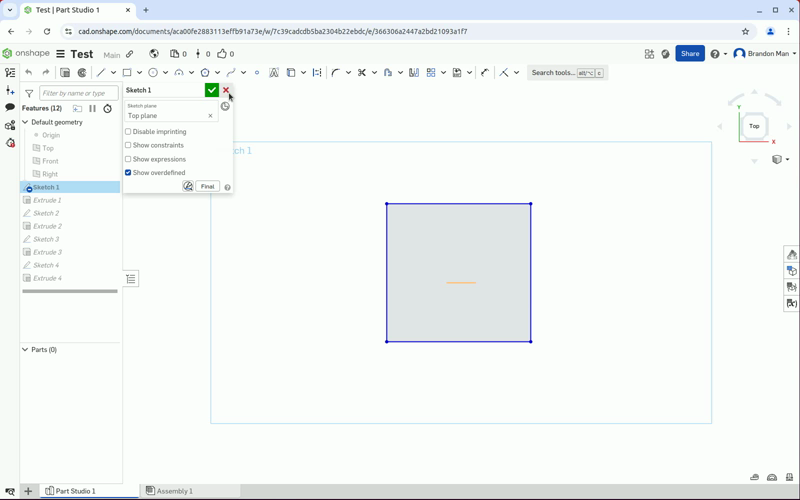
click(229, 92)
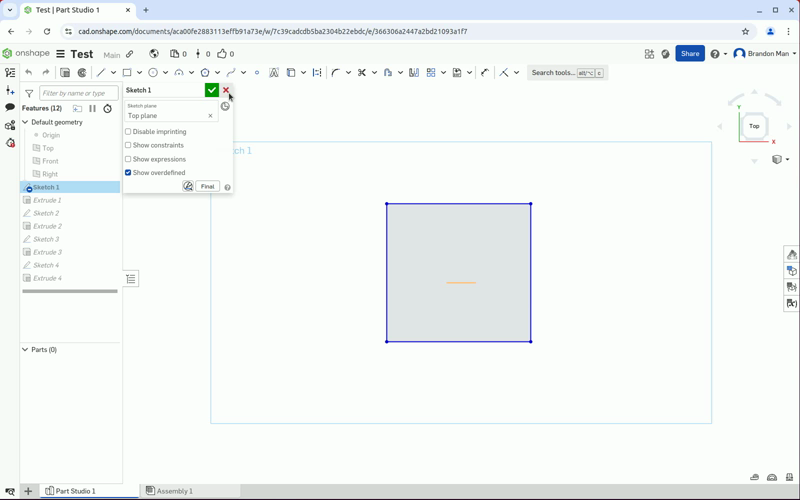
key(shift+s)
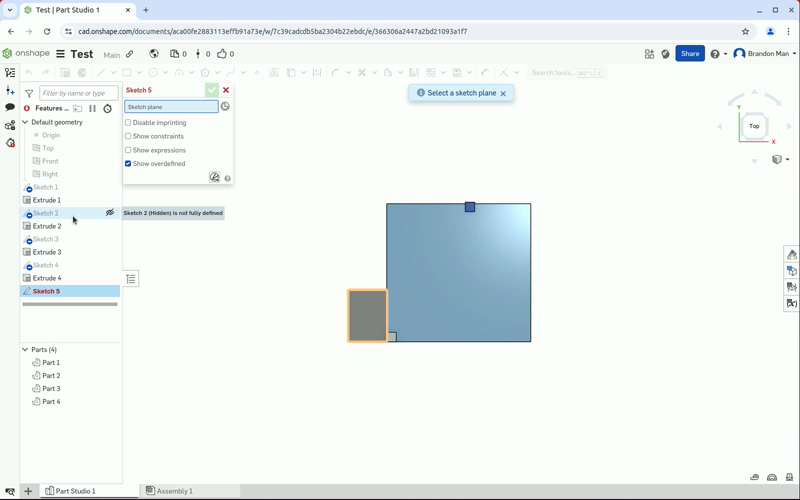
scroll(3)
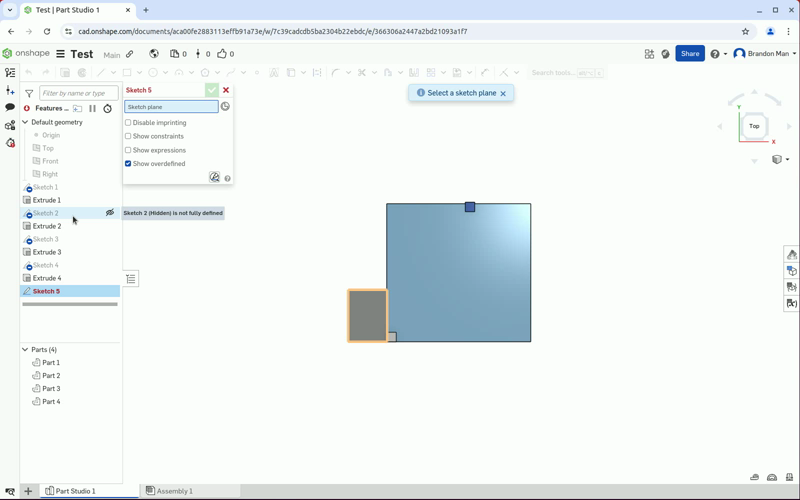
mouse_move(73, 150)
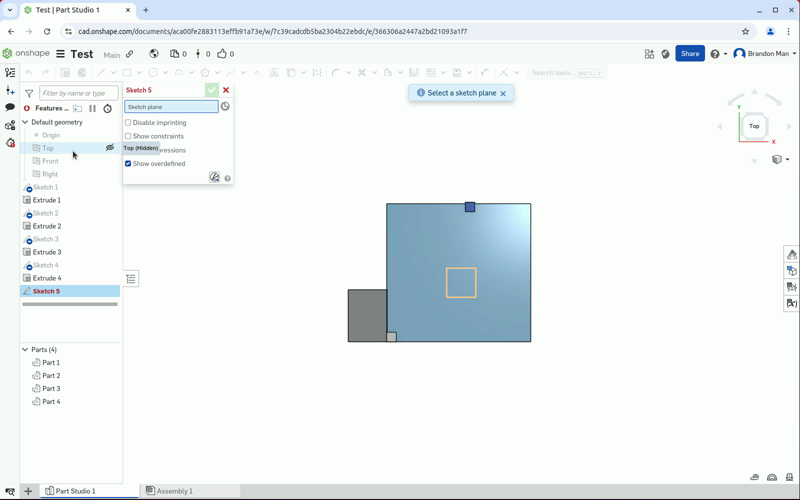
click(73, 150)
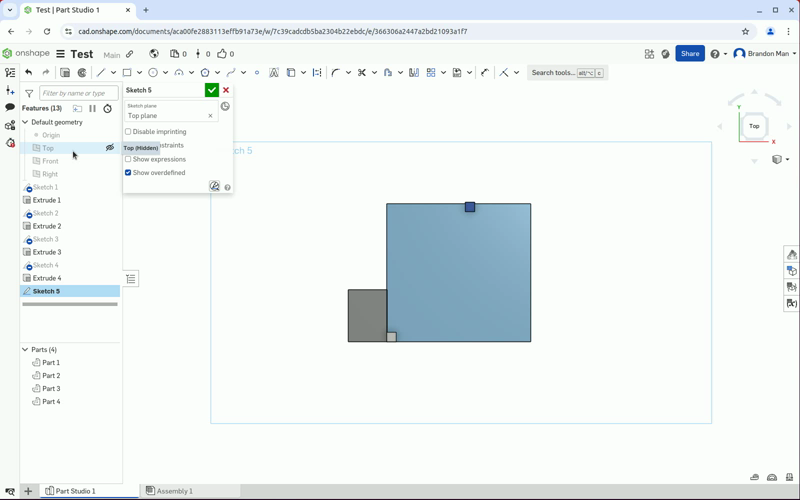
mouse_move(73, 352)
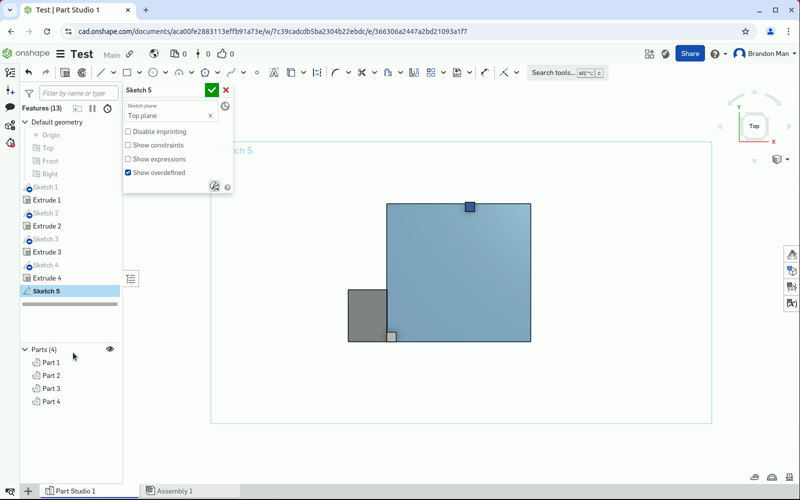
key(y)
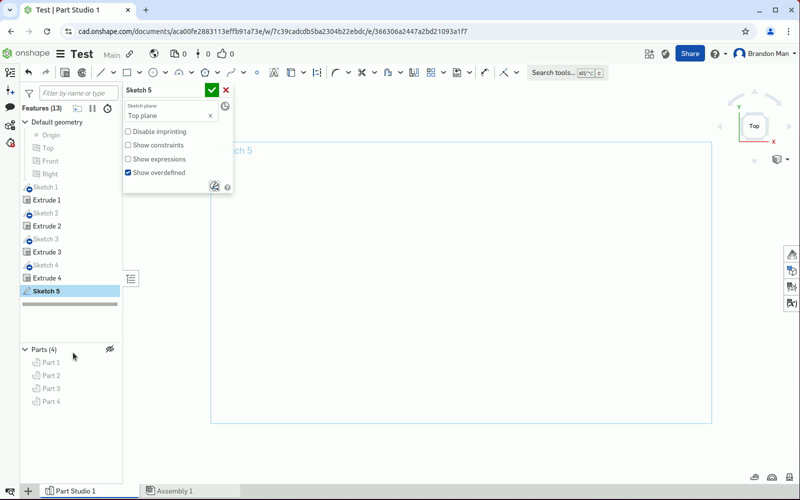
key(l)
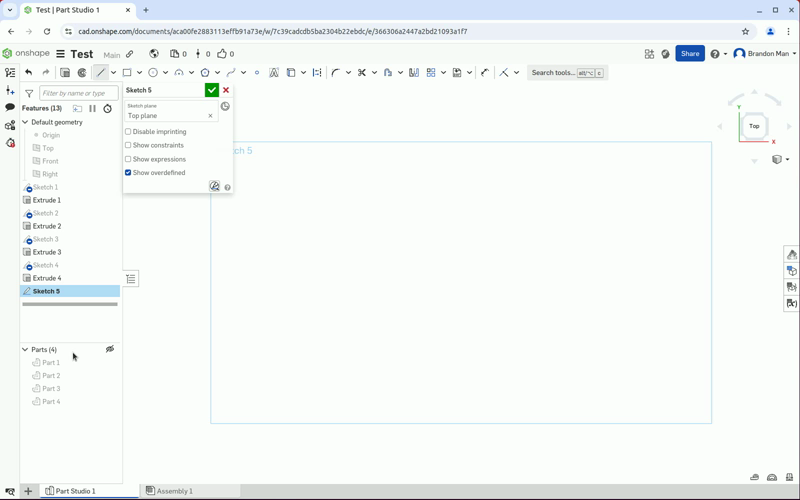
key_down(shift)
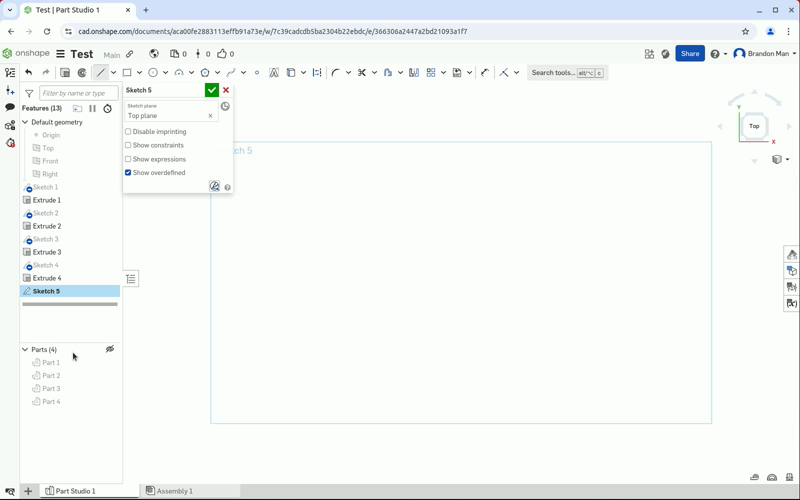
mouse_move(522, 341)
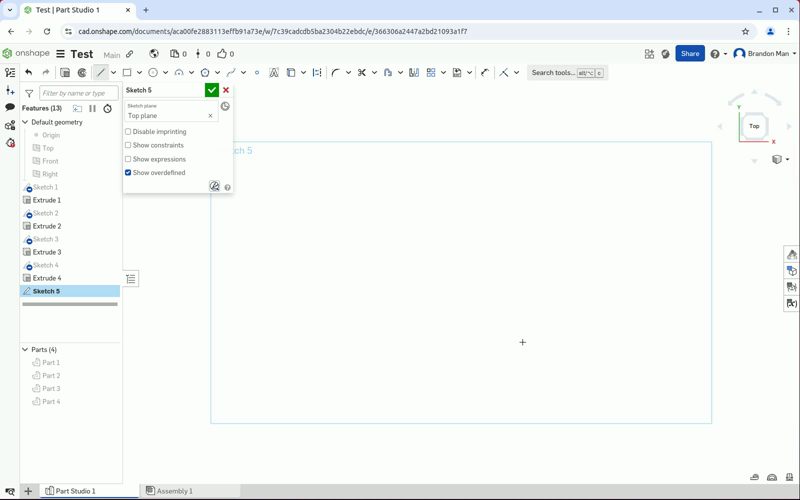
click(522, 341)
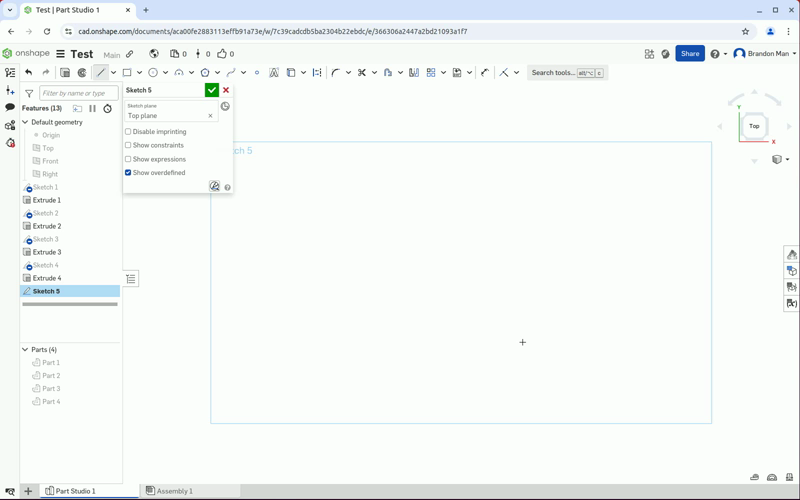
key_up(shift)
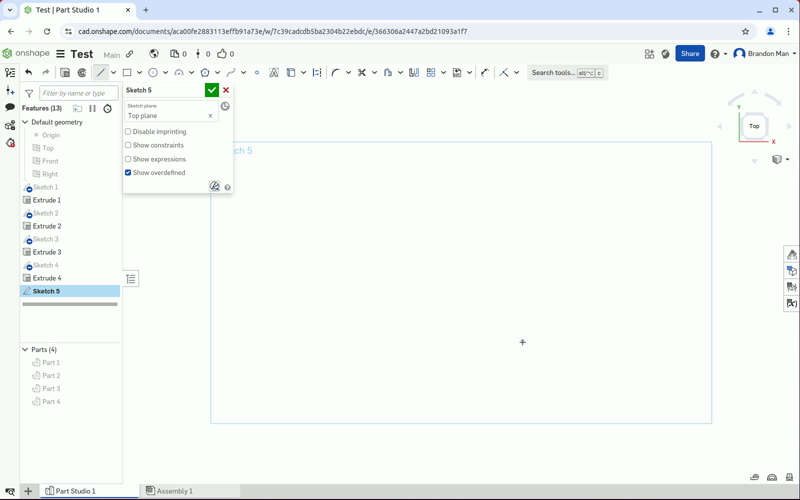
key_down(shift)
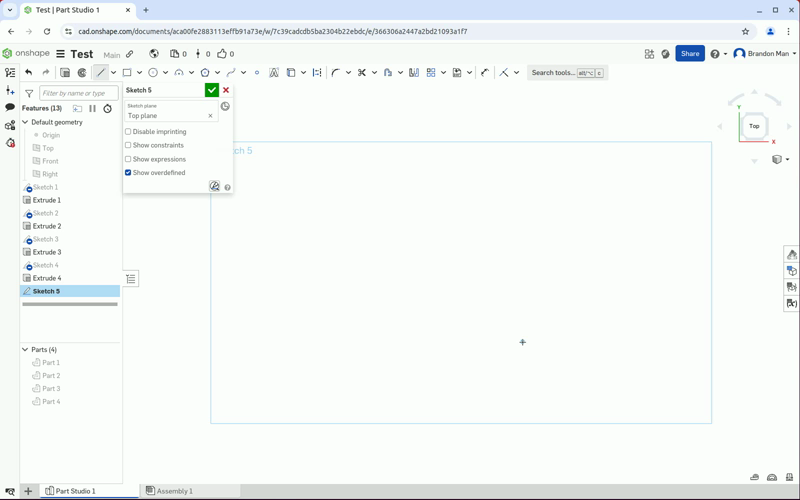
mouse_move(552, 341)
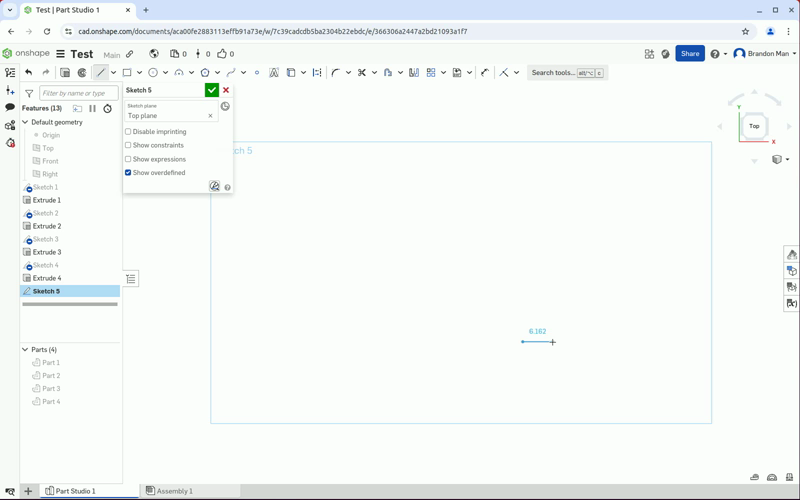
mouse_move(532, 341)
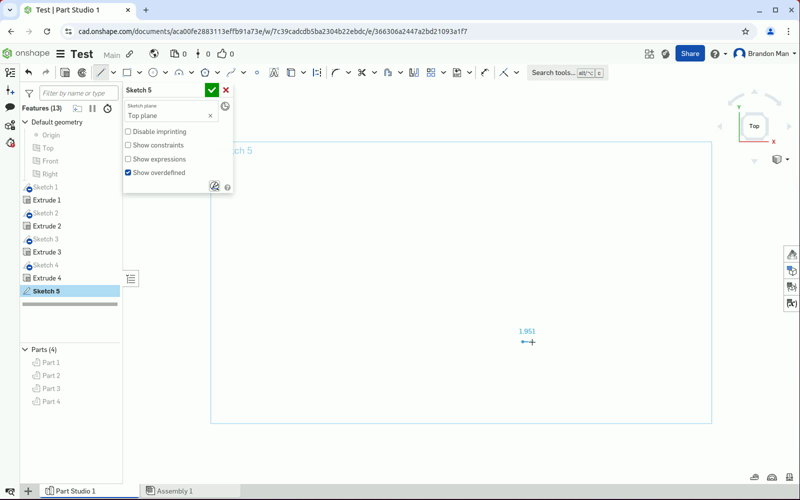
click(532, 341)
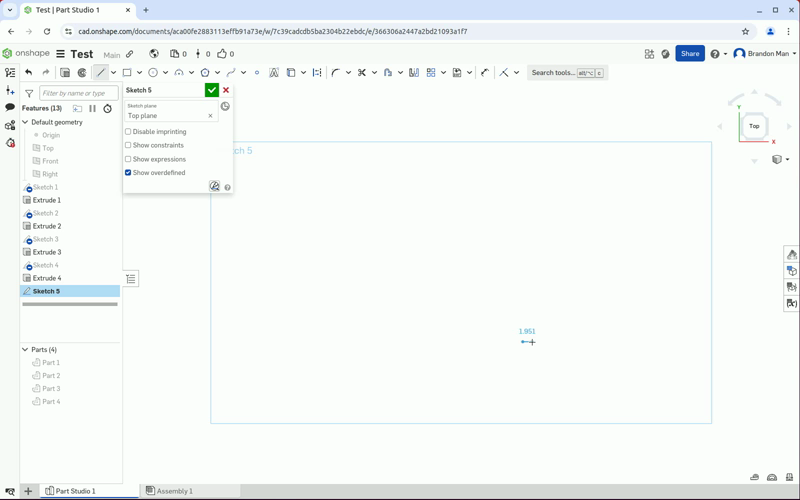
key_up(shift)
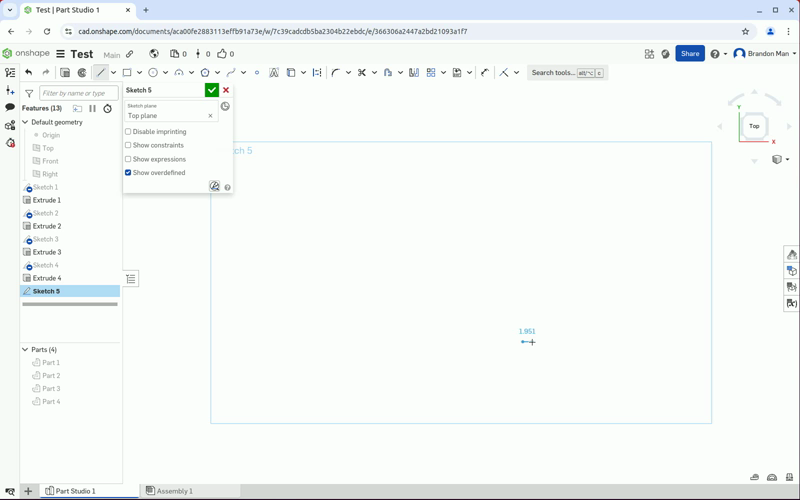
key_down(shift)
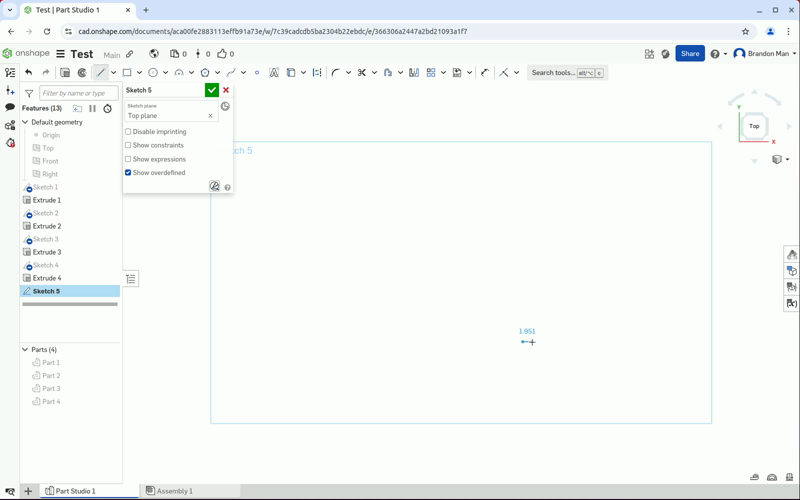
mouse_move(562, 341)
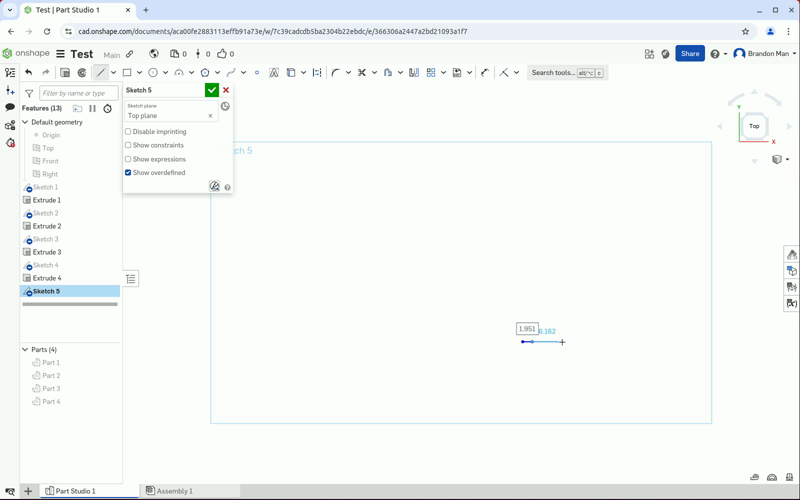
mouse_move(532, 332)
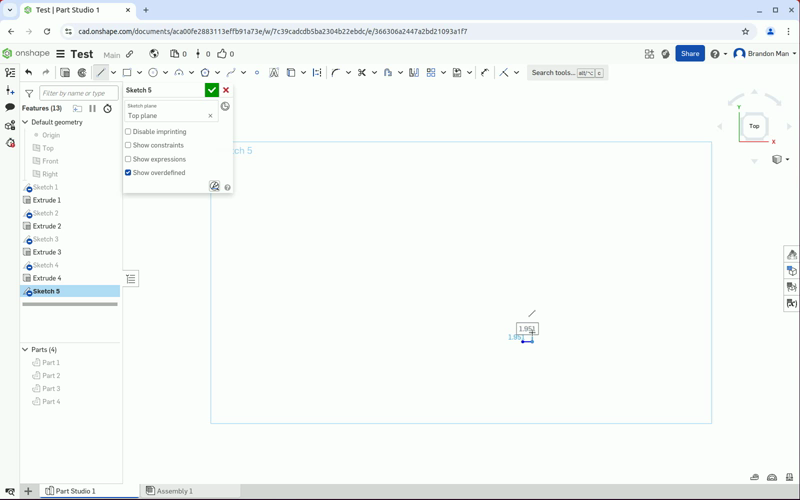
click(532, 332)
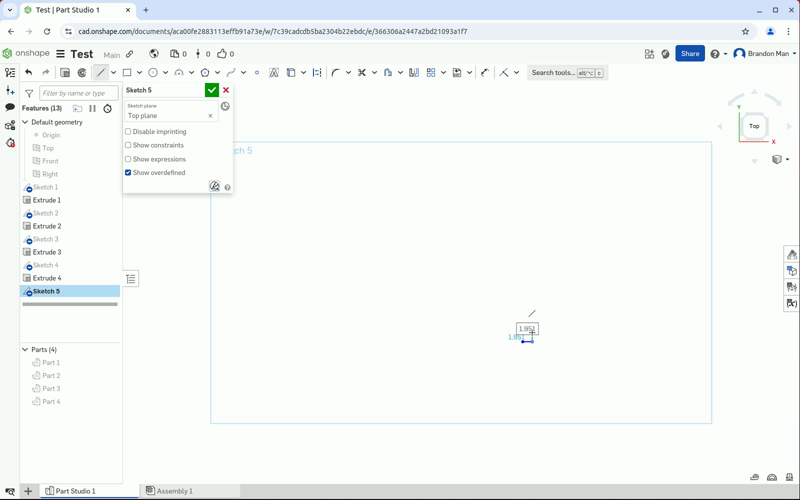
key_up(shift)
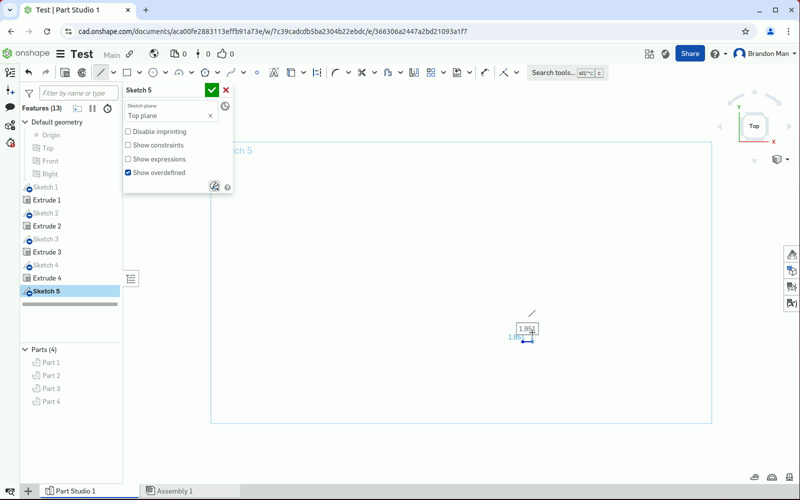
key_down(shift)
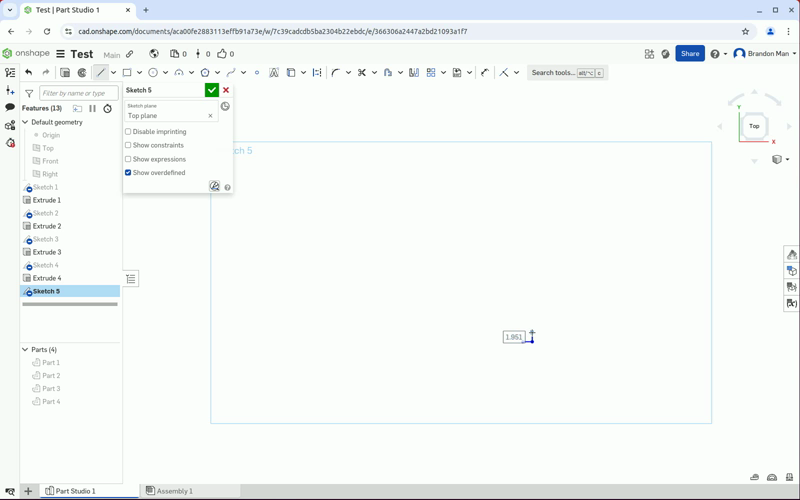
mouse_move(562, 332)
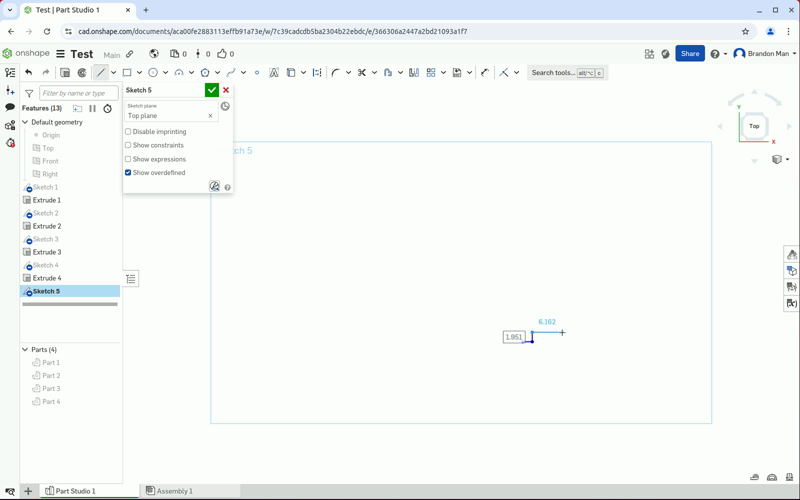
mouse_move(522, 332)
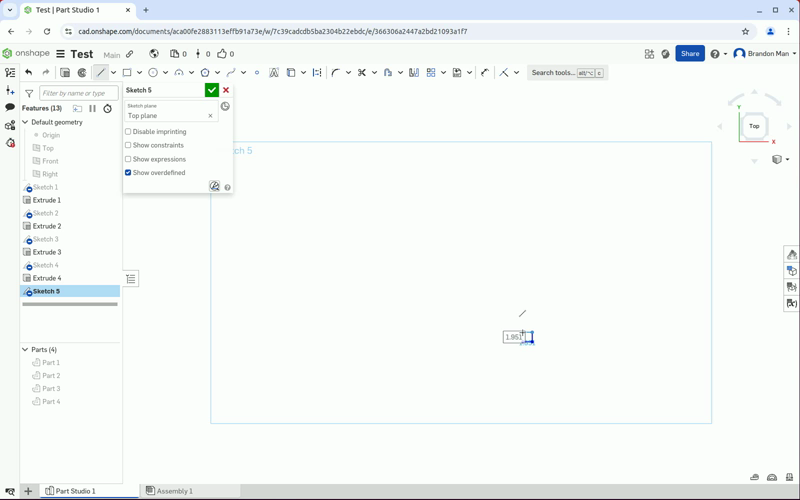
click(522, 332)
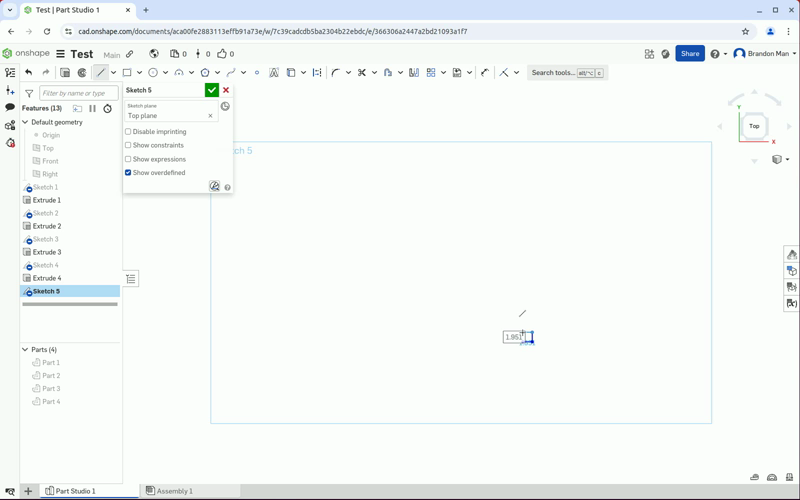
key_up(shift)
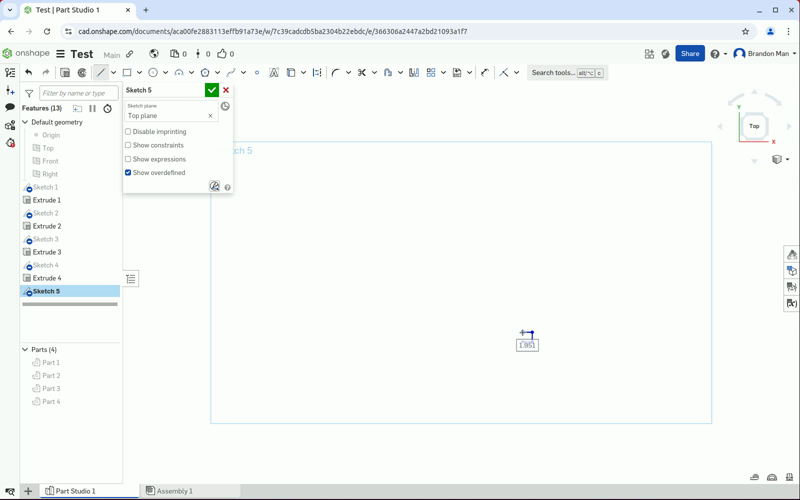
mouse_move(552, 332)
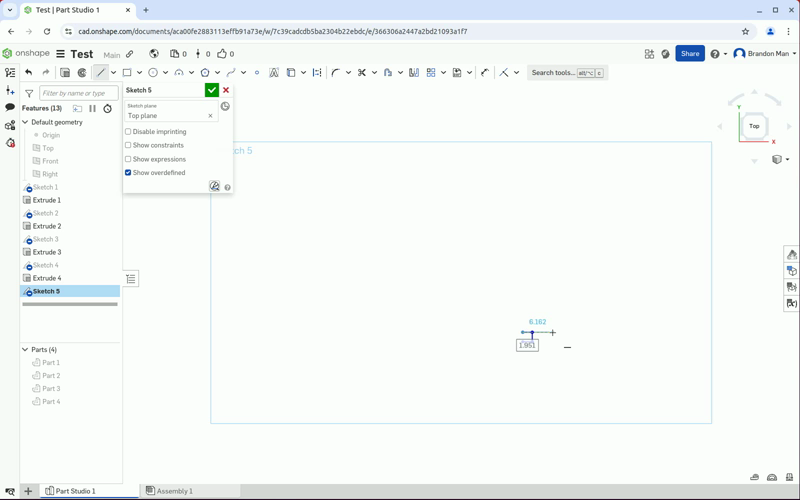
key_down(shift)
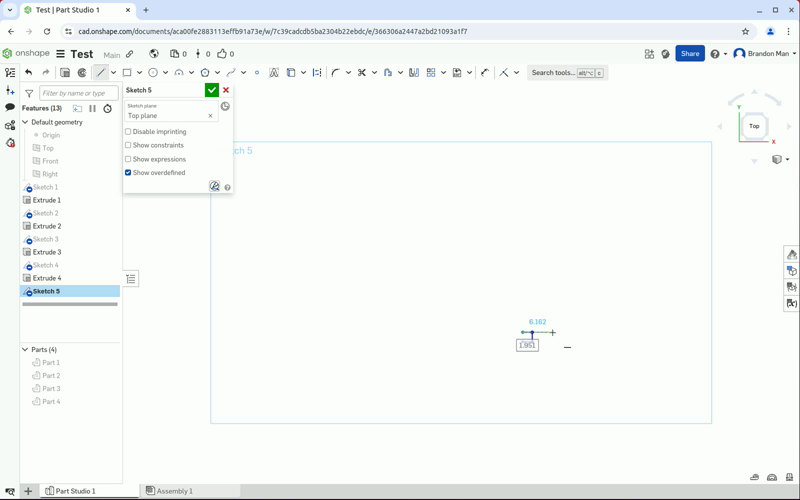
mouse_move(522, 341)
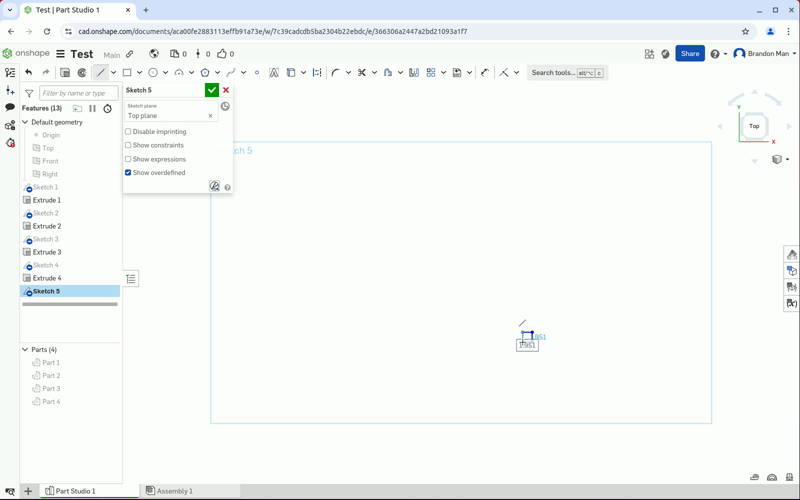
key_up(shift)
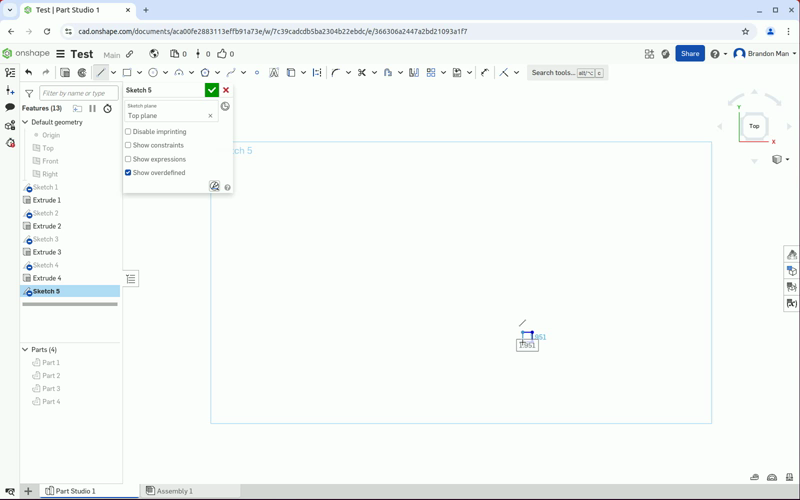
click(522, 341)
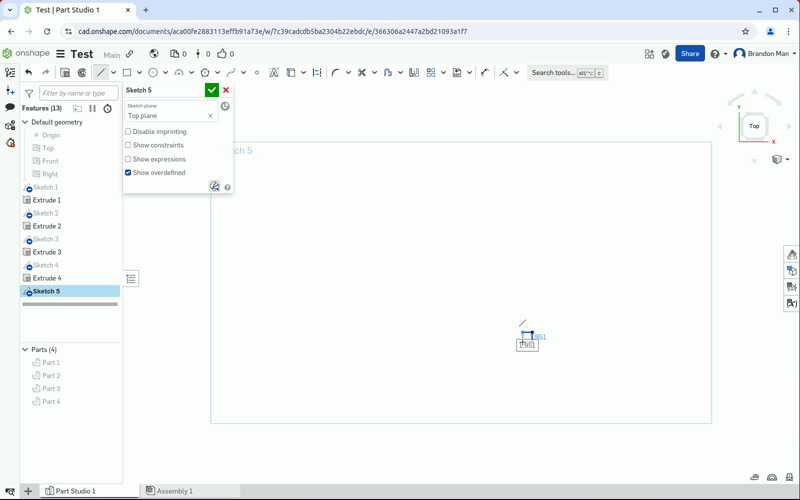
key(esc)
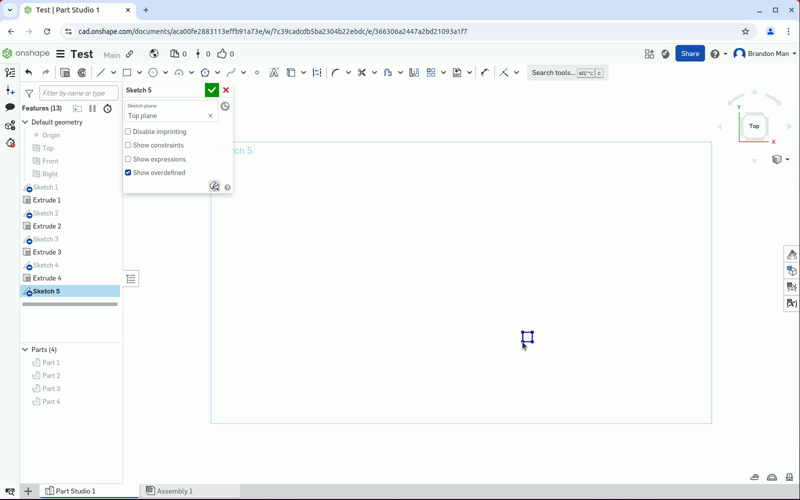
mouse_move(524, 334)
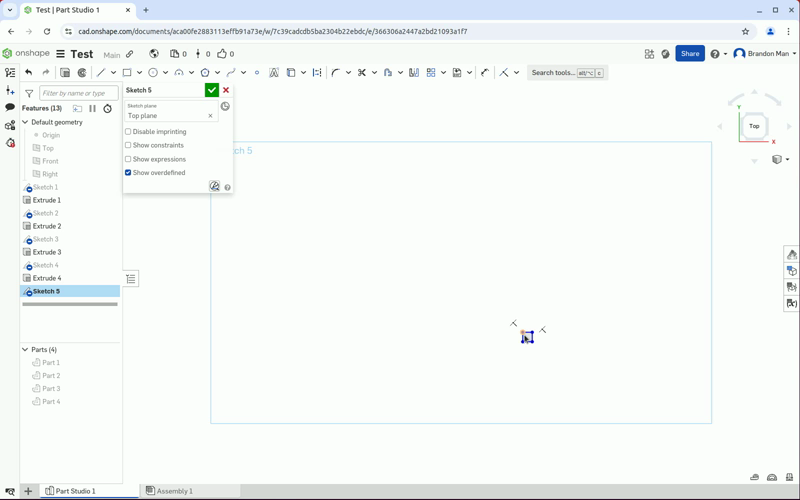
scroll(6)
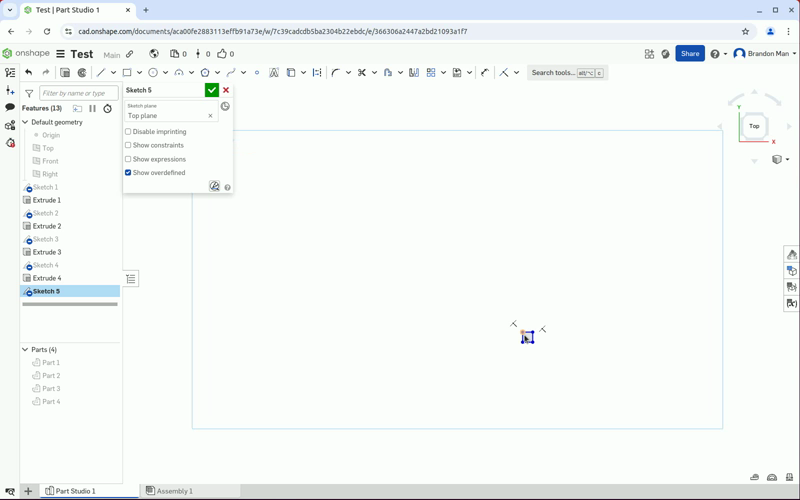
scroll(6)
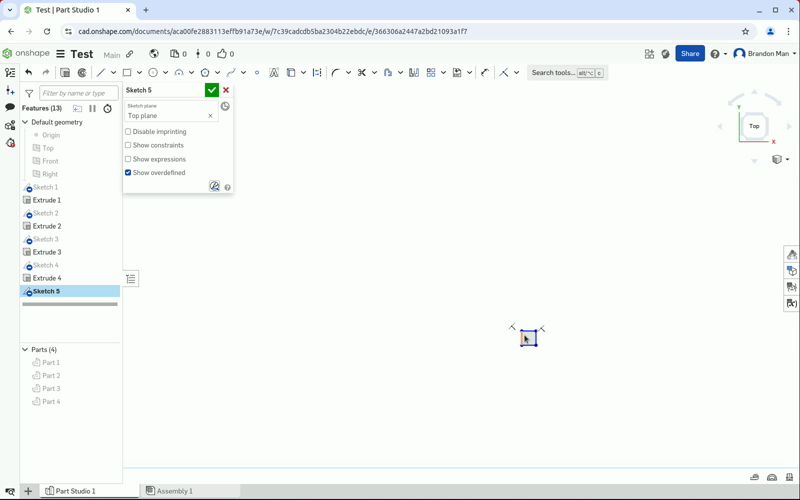
scroll(6)
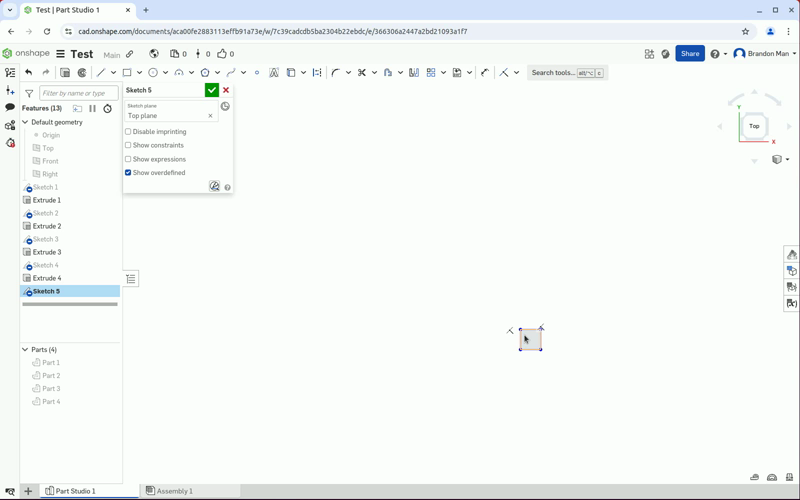
scroll(6)
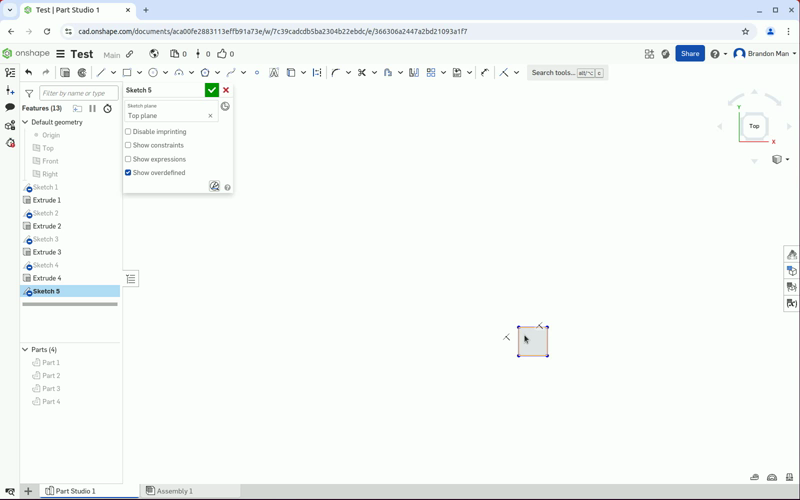
scroll(6)
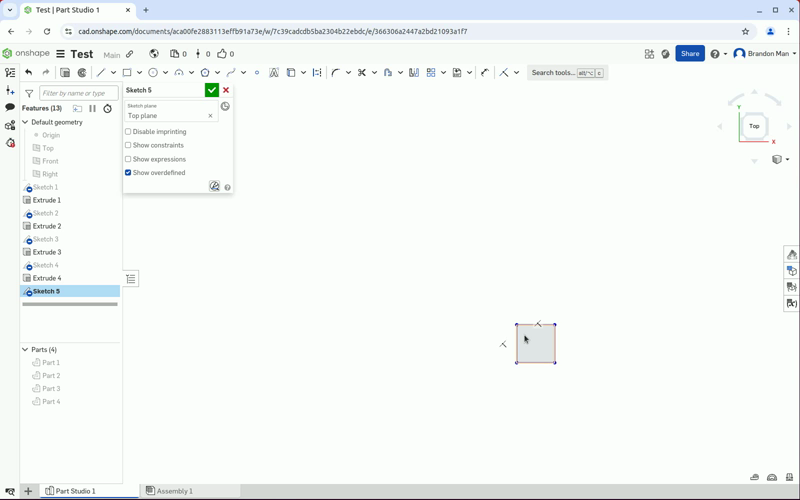
scroll(6)
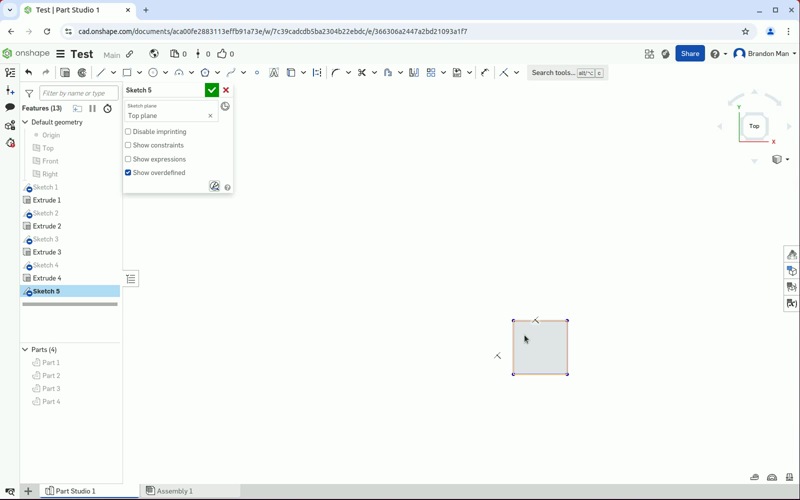
scroll(6)
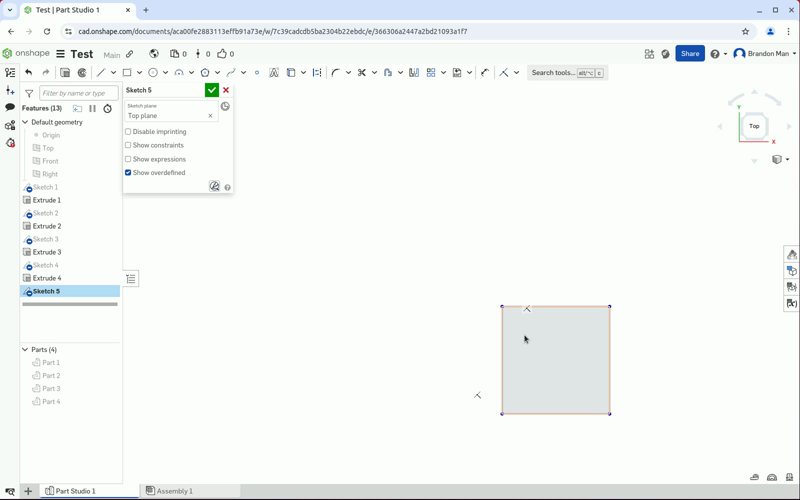
click(524, 334)
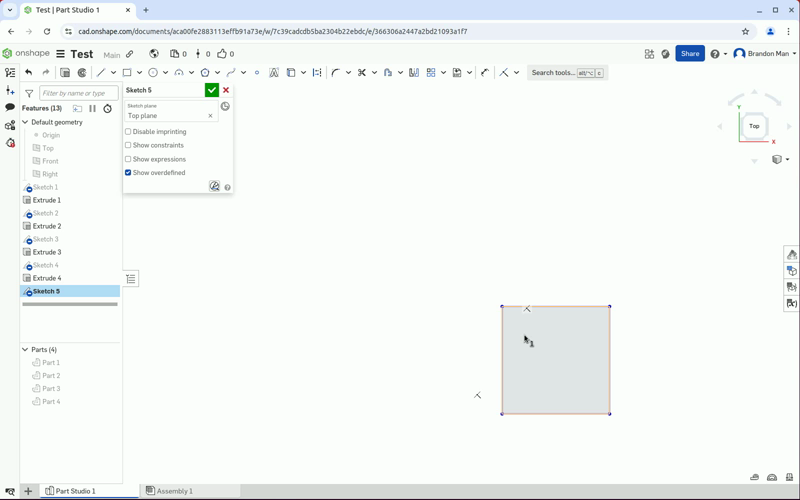
scroll(-6)
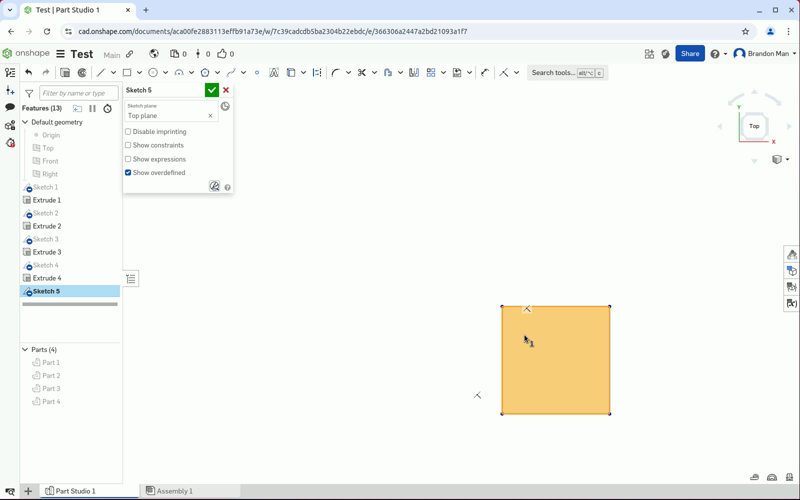
scroll(-6)
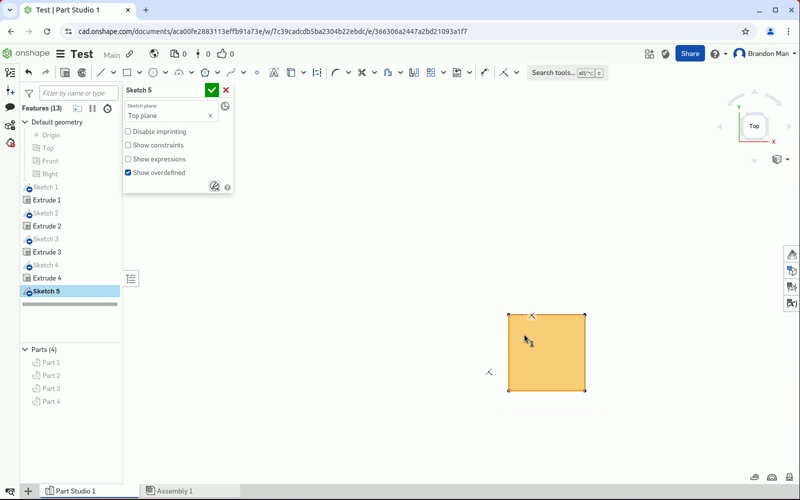
scroll(-6)
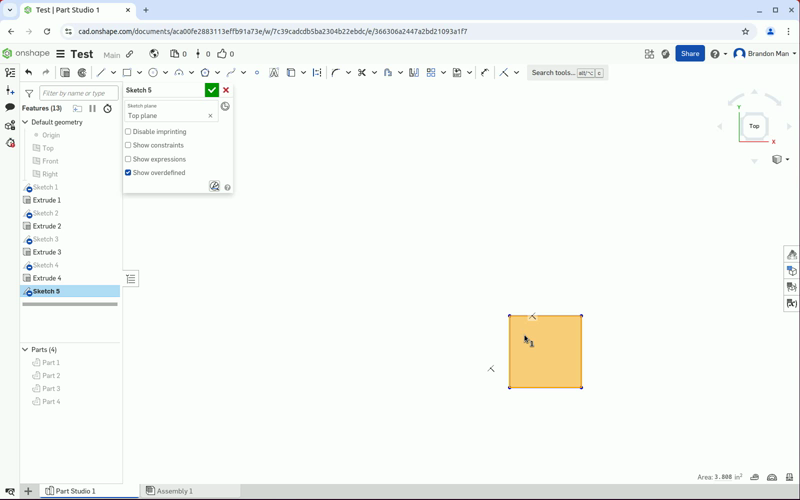
scroll(-6)
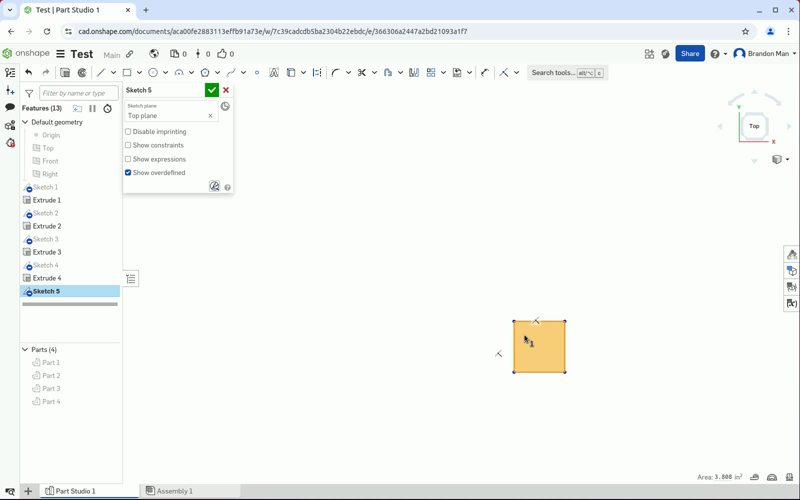
scroll(-6)
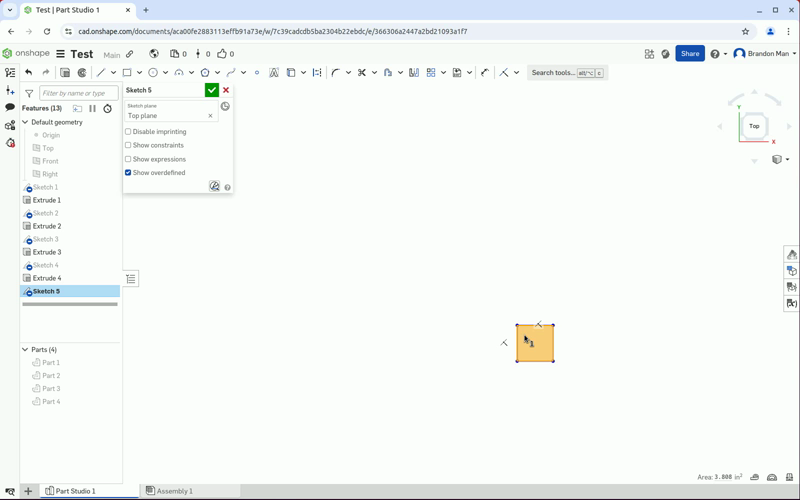
scroll(-6)
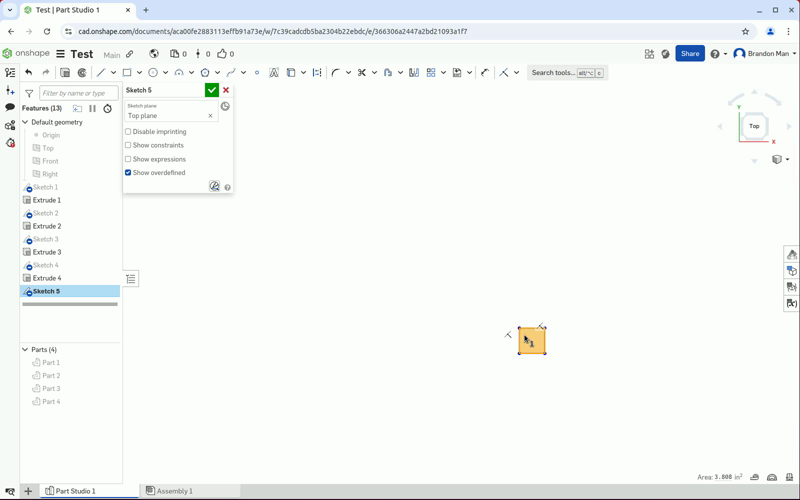
scroll(-6)
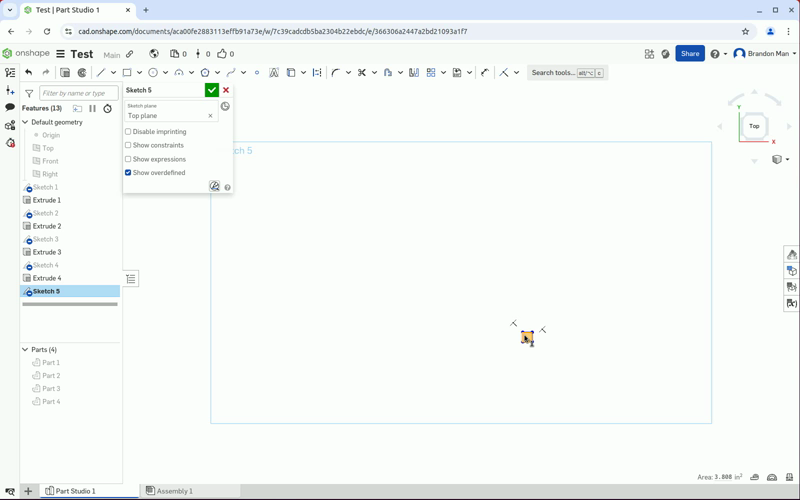
mouse_move(73, 352)
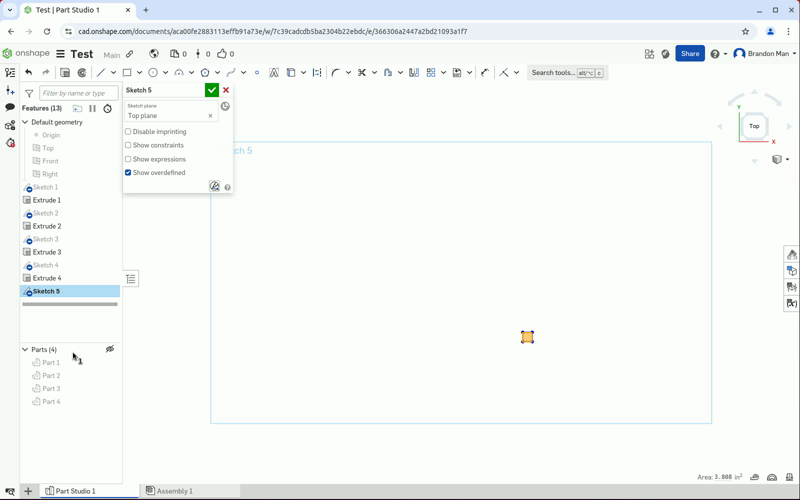
key(shift+y)
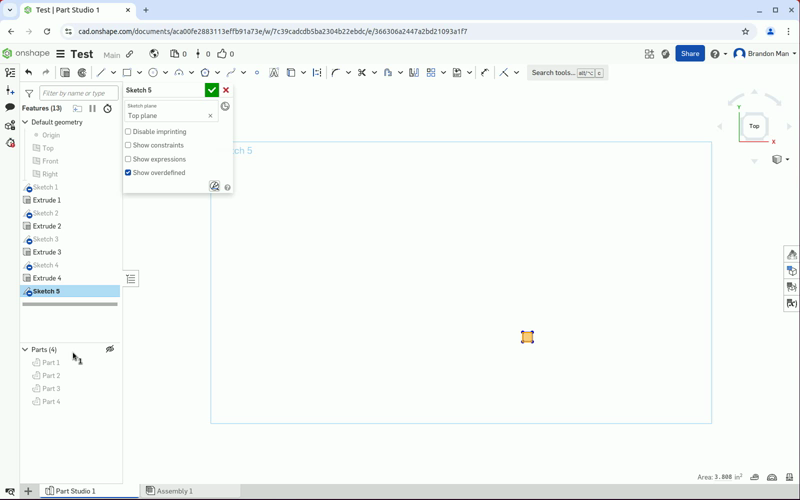
key(shift+e)
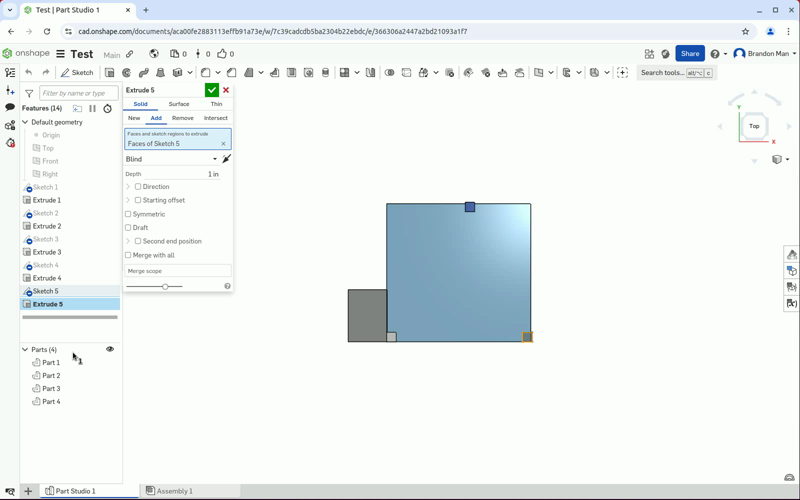
mouse_move(143, 106)
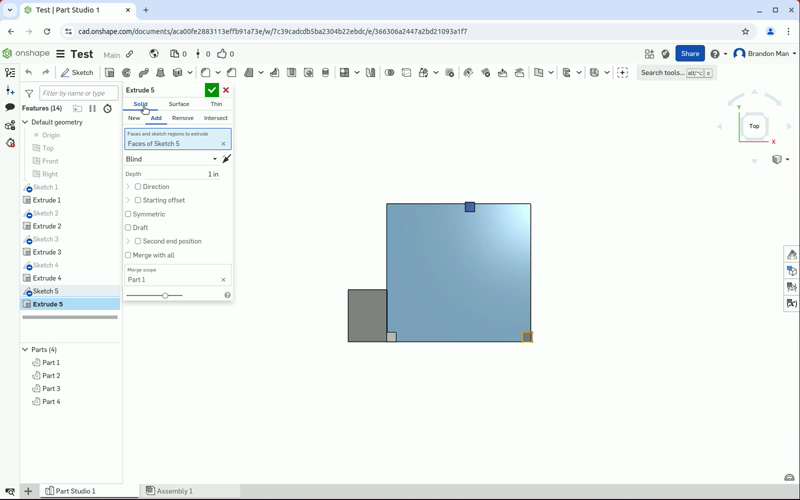
click(143, 106)
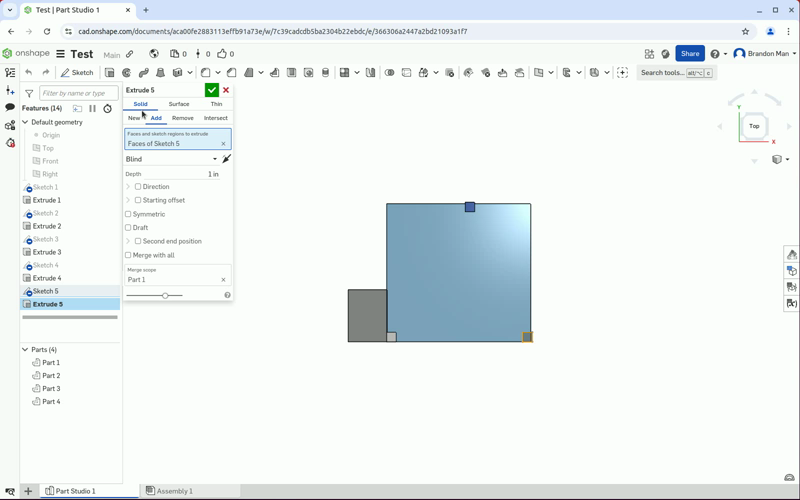
mouse_move(137, 120)
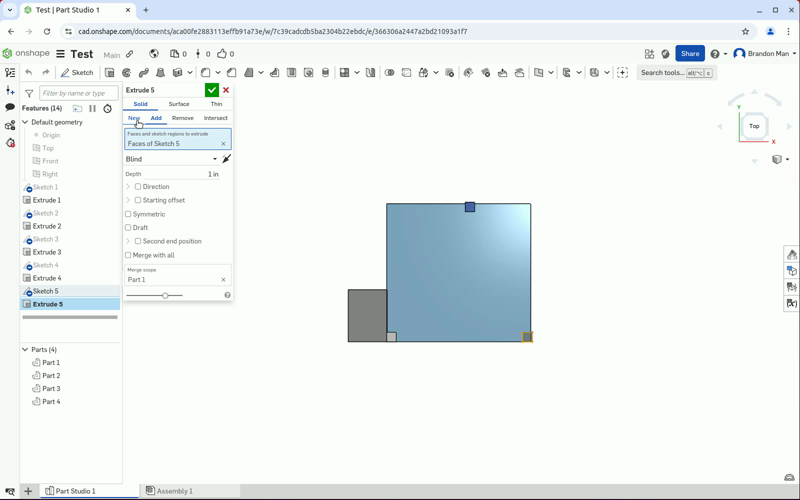
click(137, 120)
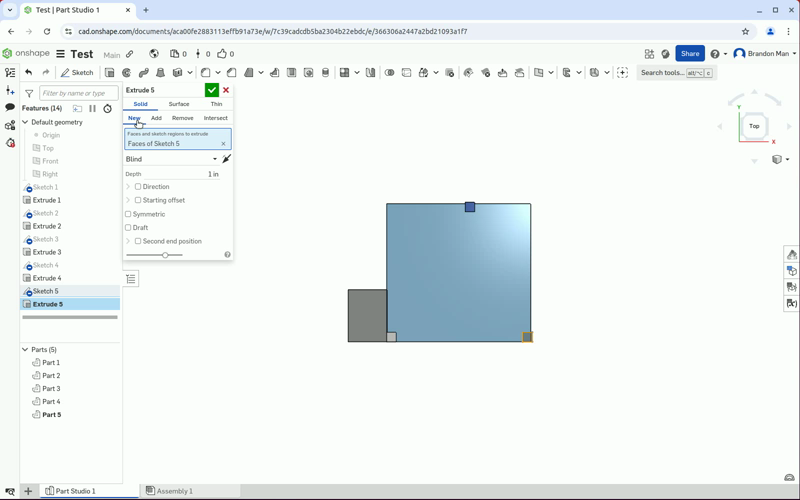
key(tab, 4)
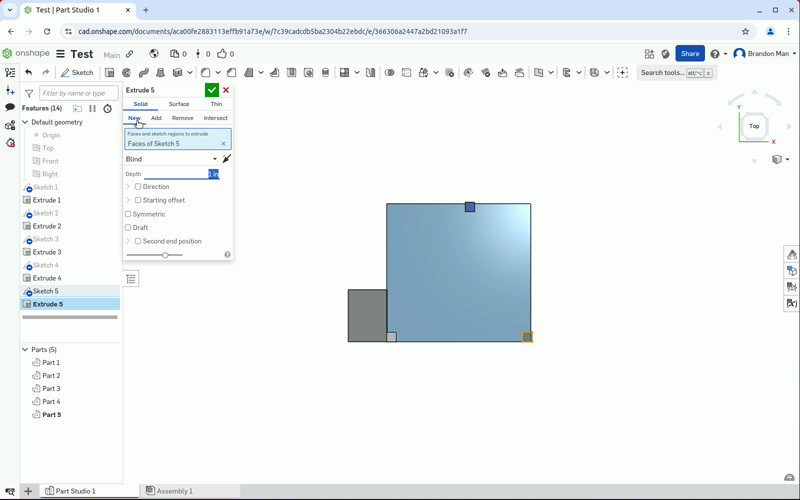
text(4.333)
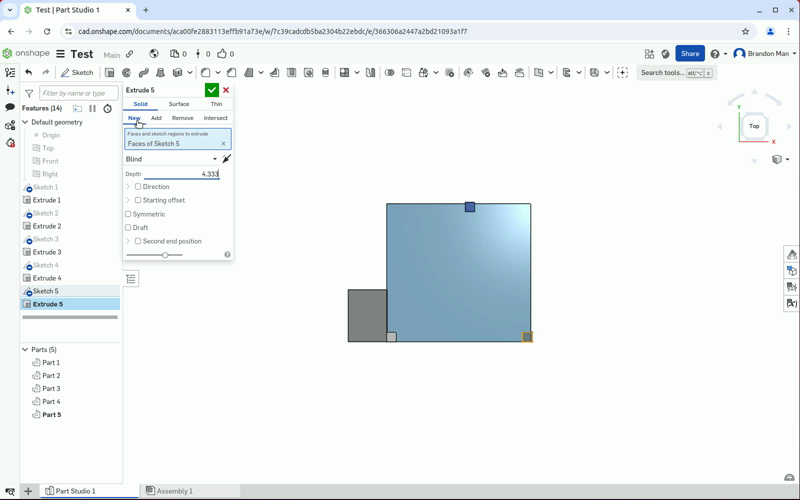
key(enter)
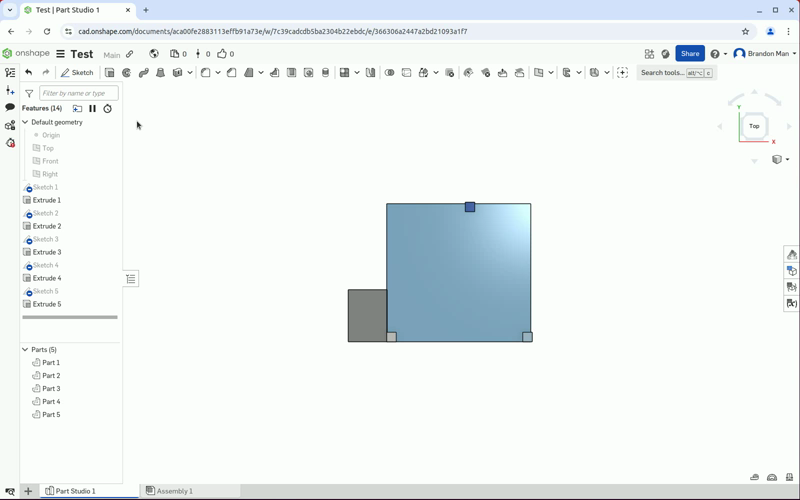
key(shift+h)
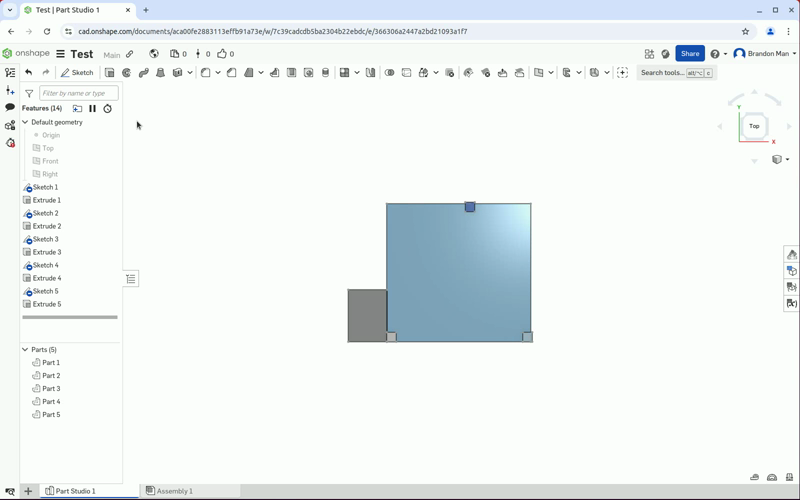
key(shift+h)
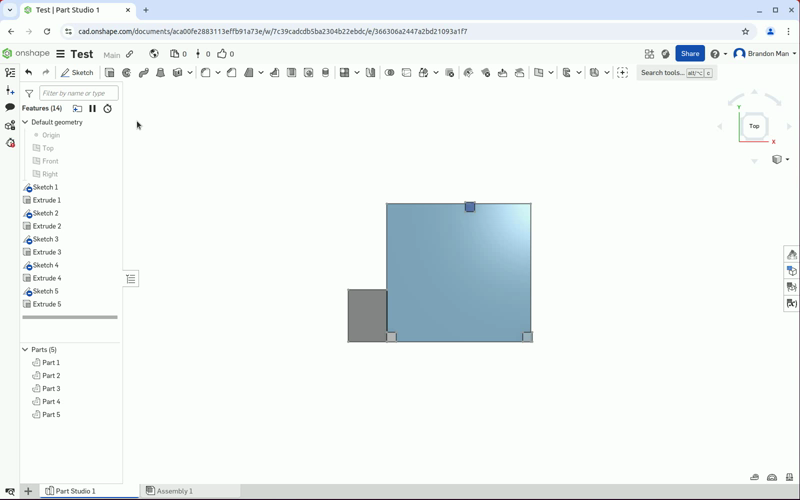
key(shift+7)
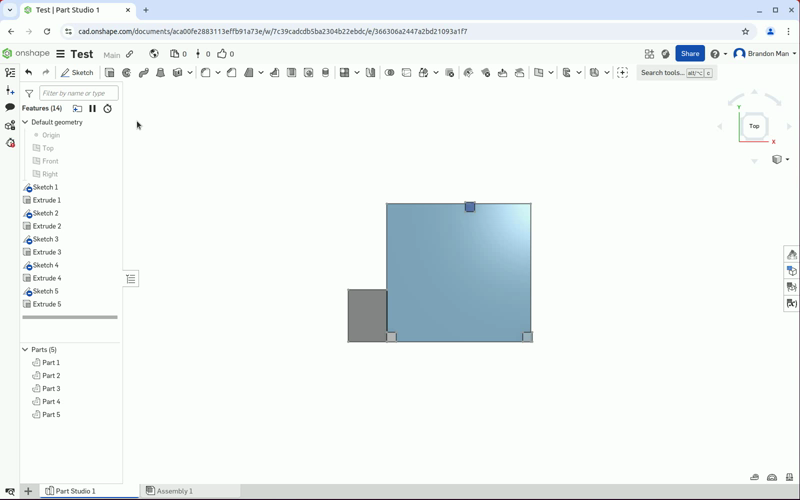
key(up, 3)
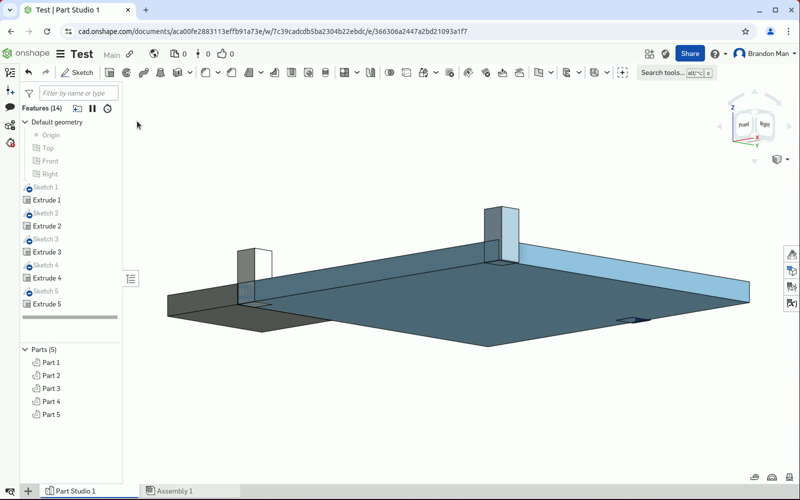
key(left, 3)
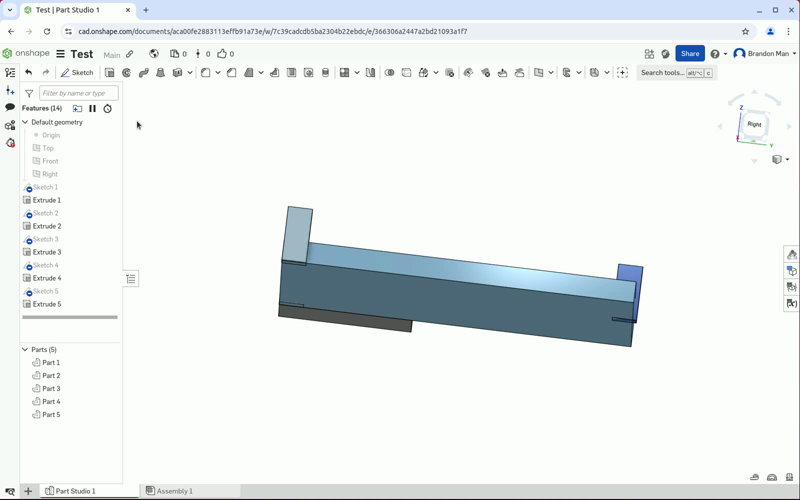
key(right, 3)
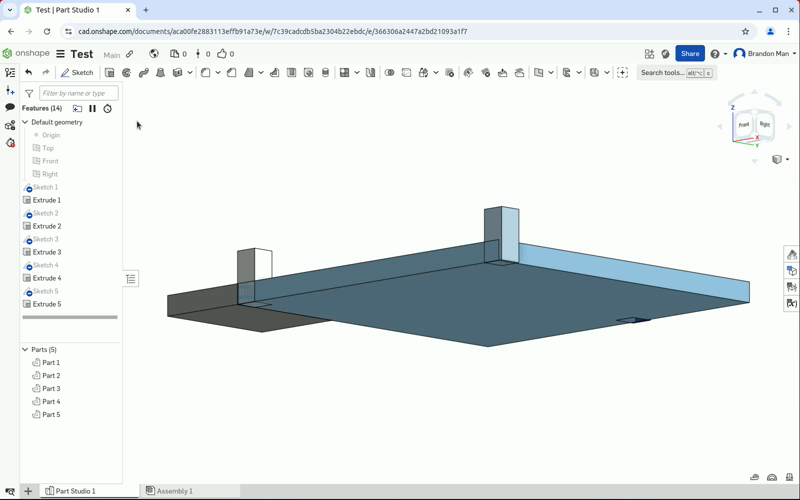
key(down, 3)
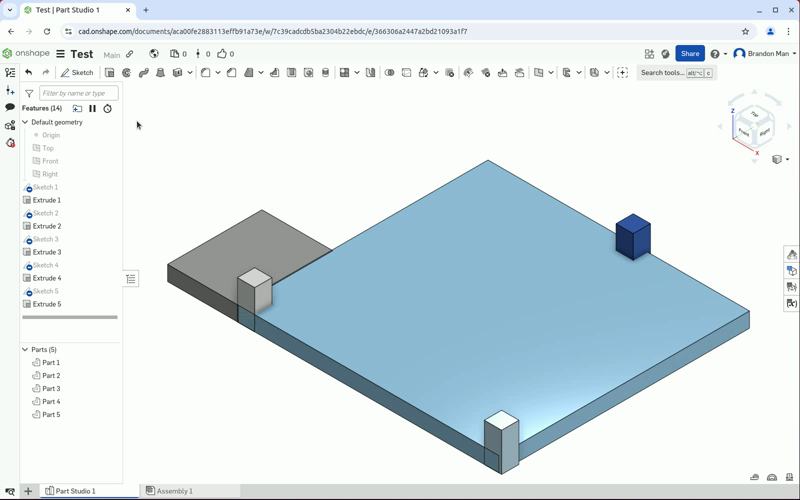
mouse_move(73, 189)
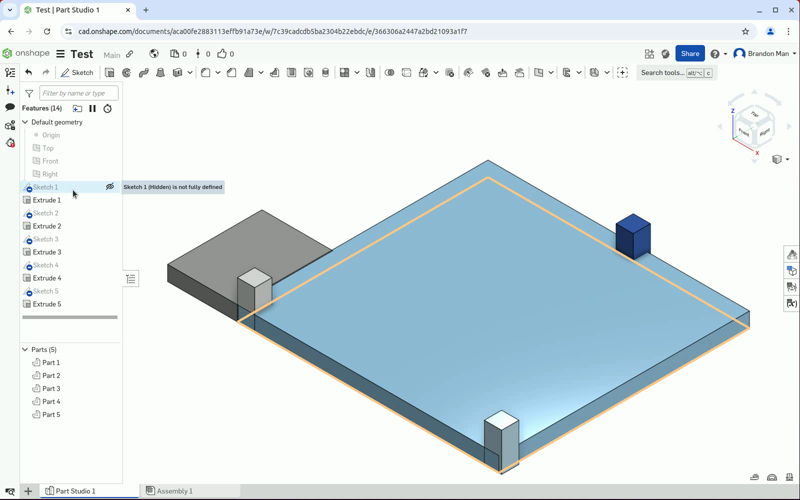
click(73, 189)